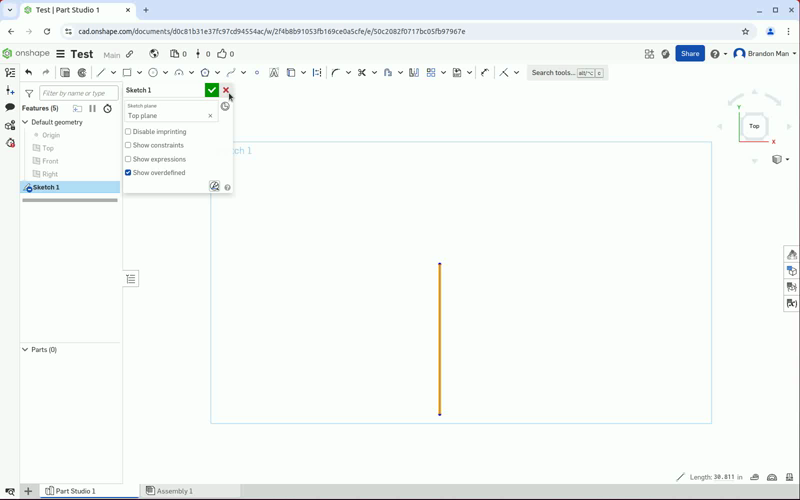
key(shift+h)
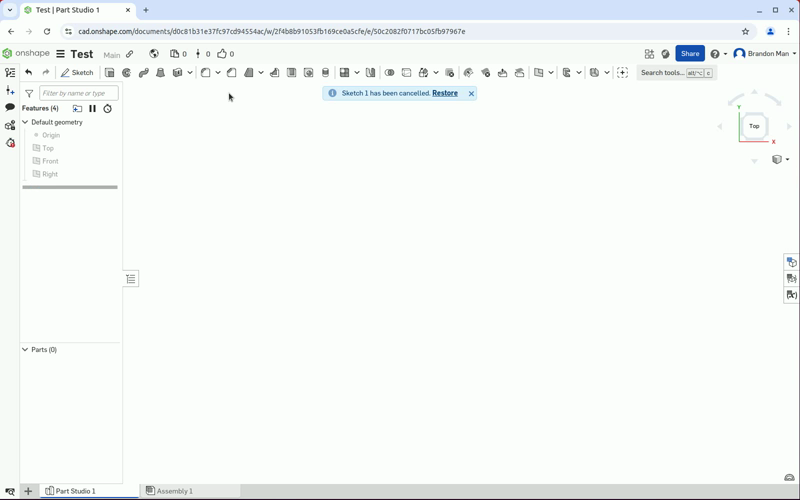
mouse_move(73, 352)
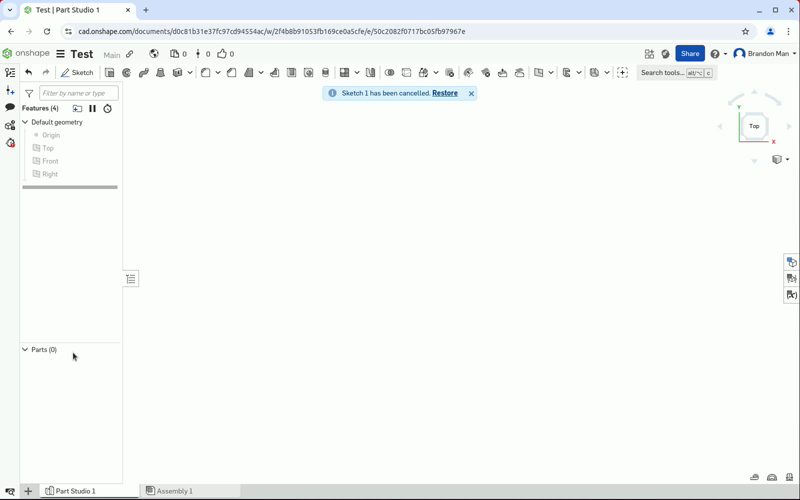
key(y)
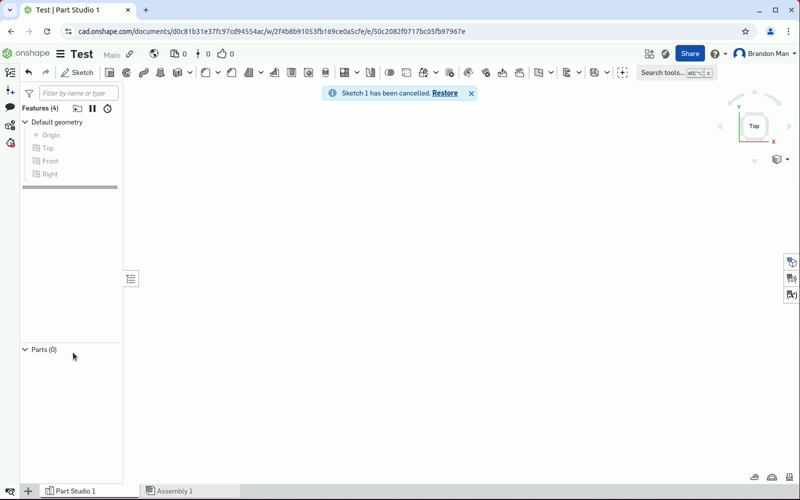
key(shift+p)
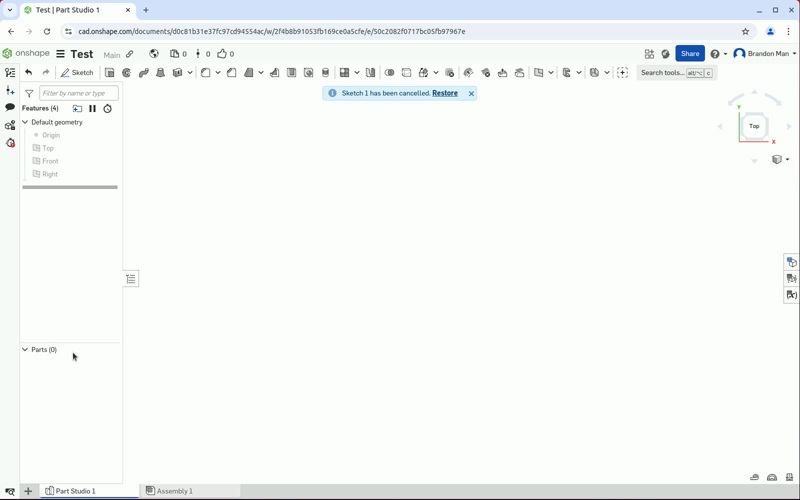
key(space)
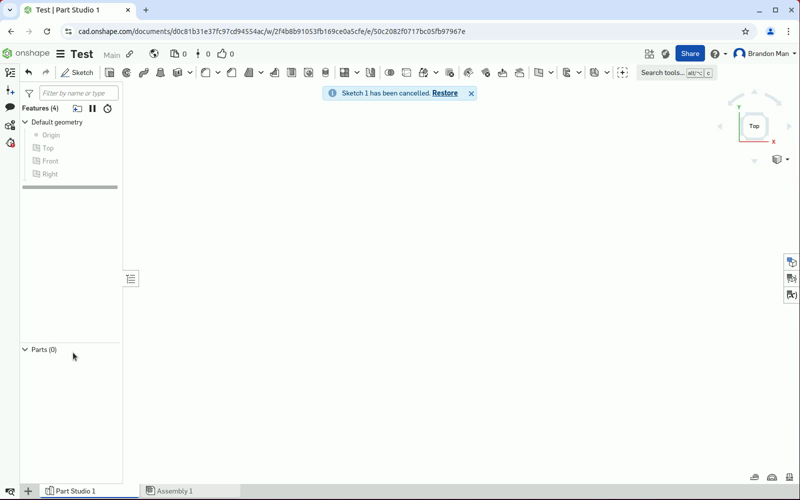
key_down(shift)
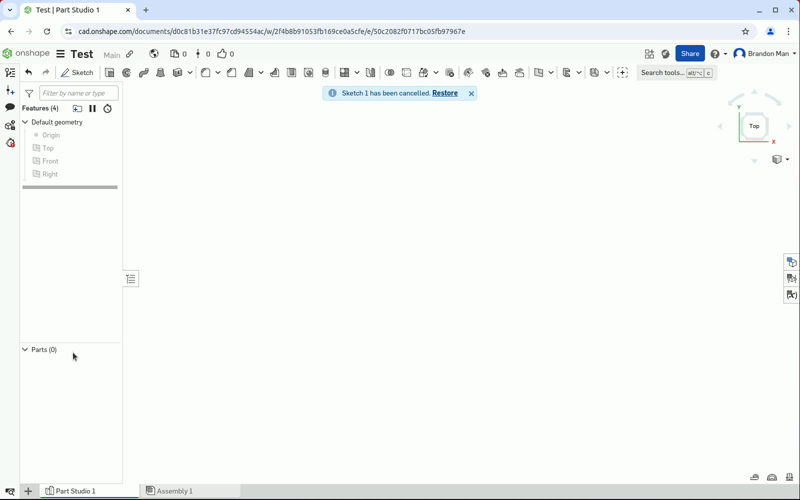
key(up)
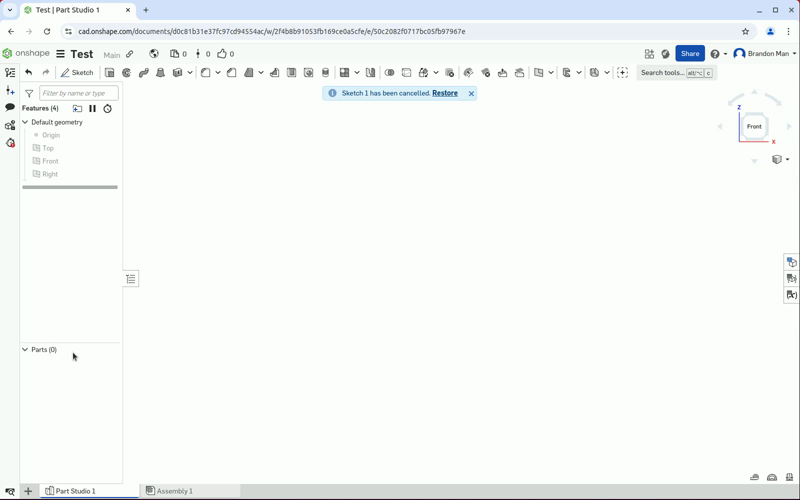
key_up(shift)
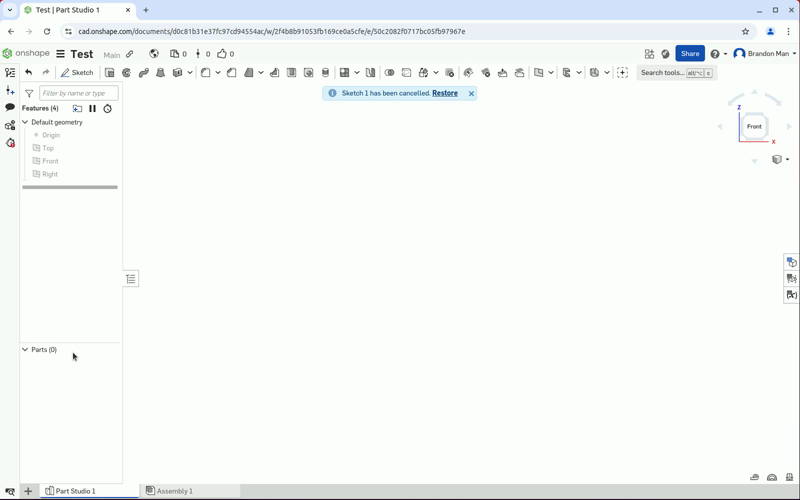
mouse_move(73, 352)
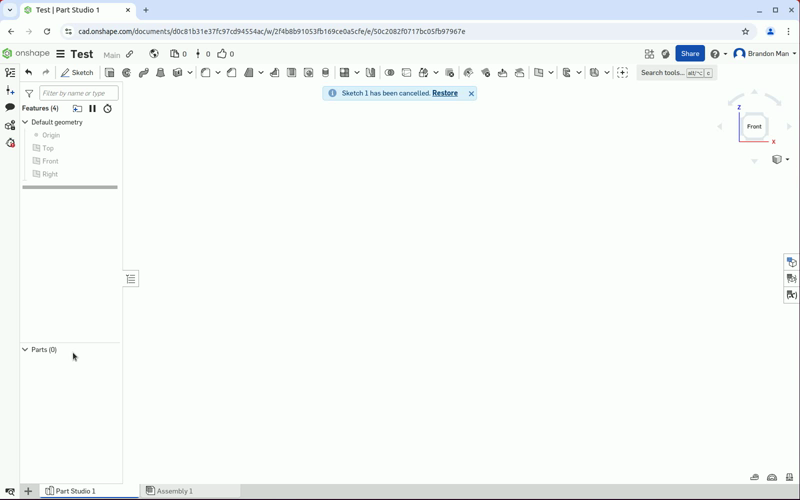
key(shift+y)
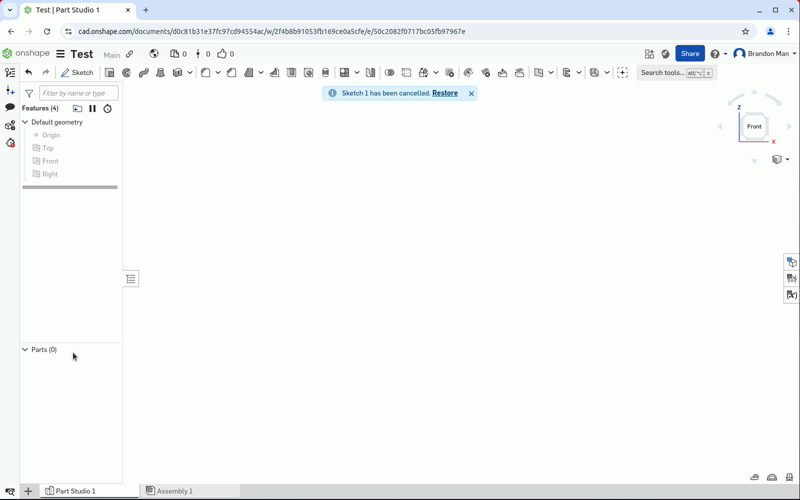
key(shift+s)
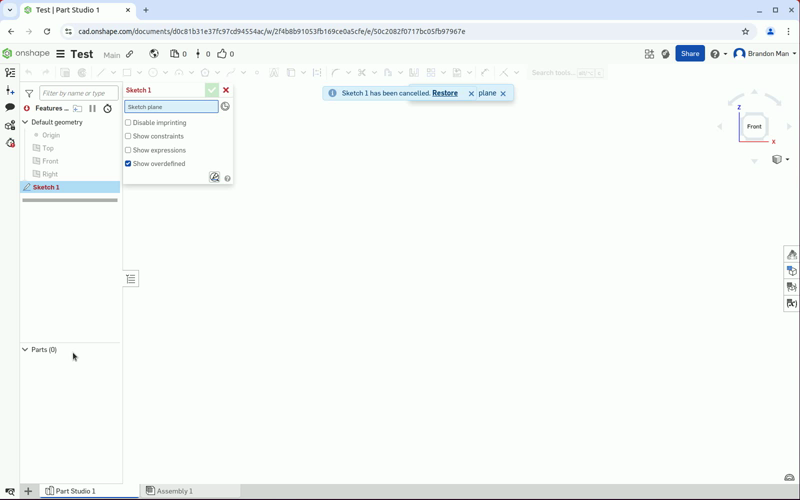
mouse_move(73, 163)
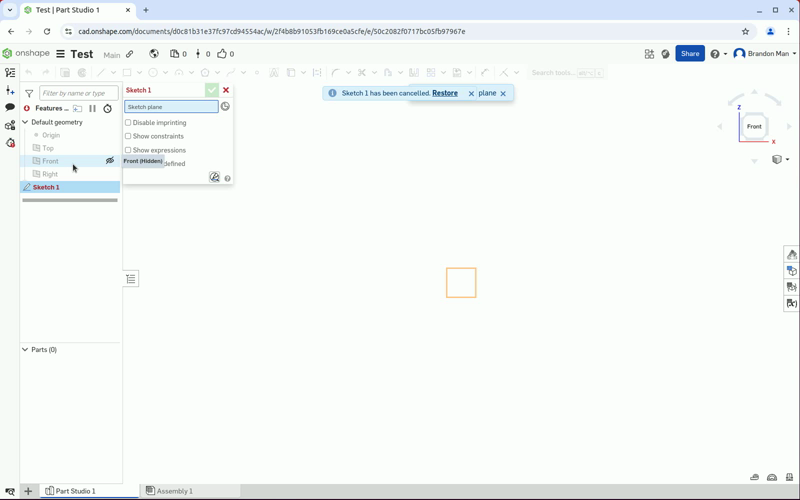
click(73, 163)
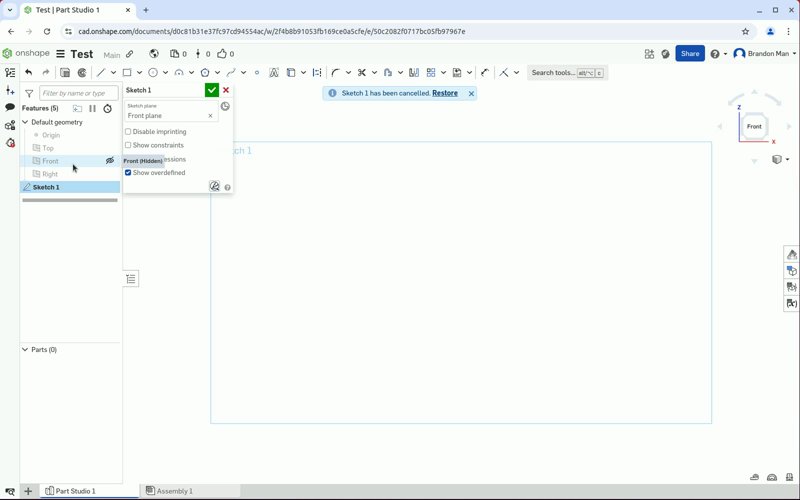
mouse_move(73, 352)
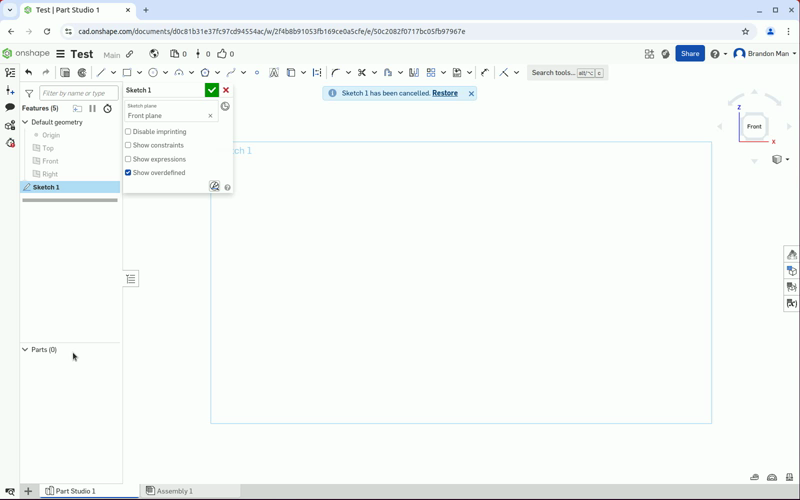
key(y)
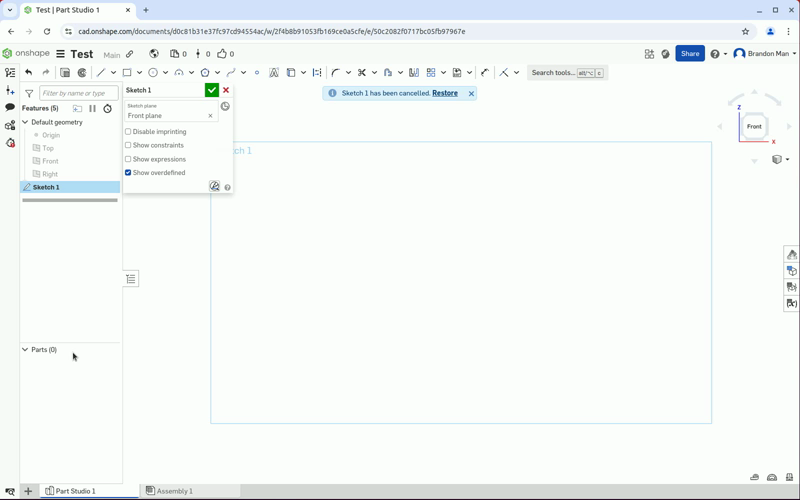
key(c)
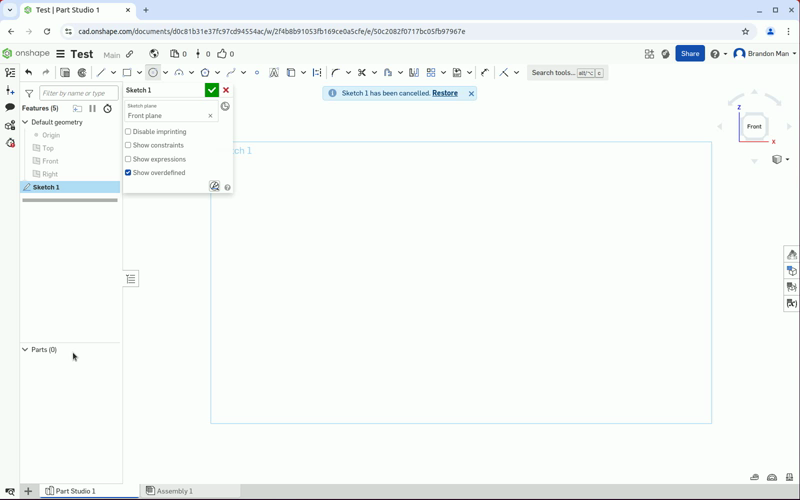
key_down(shift)
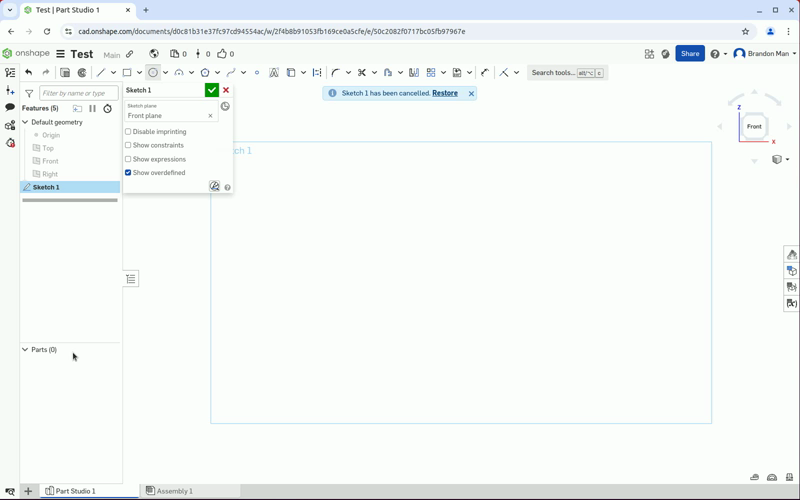
mouse_move(461, 282)
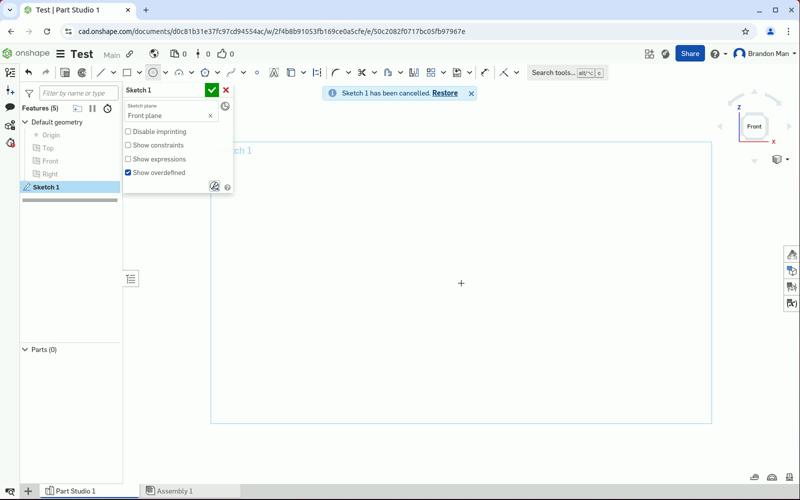
click(461, 282)
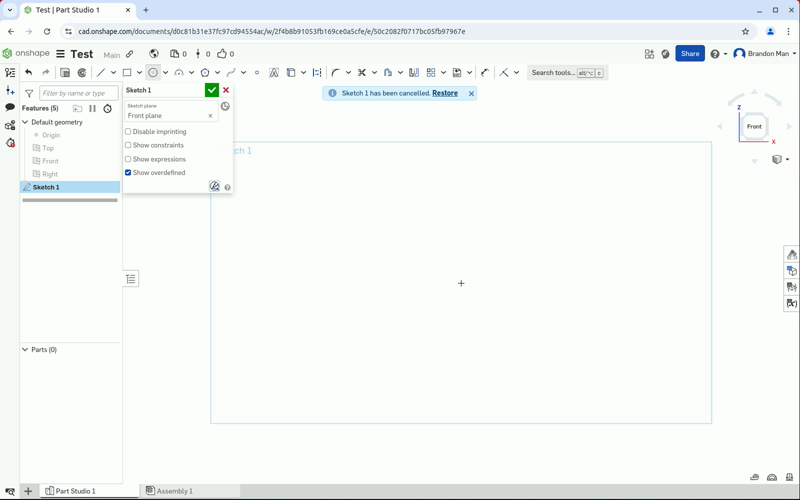
key_up(shift)
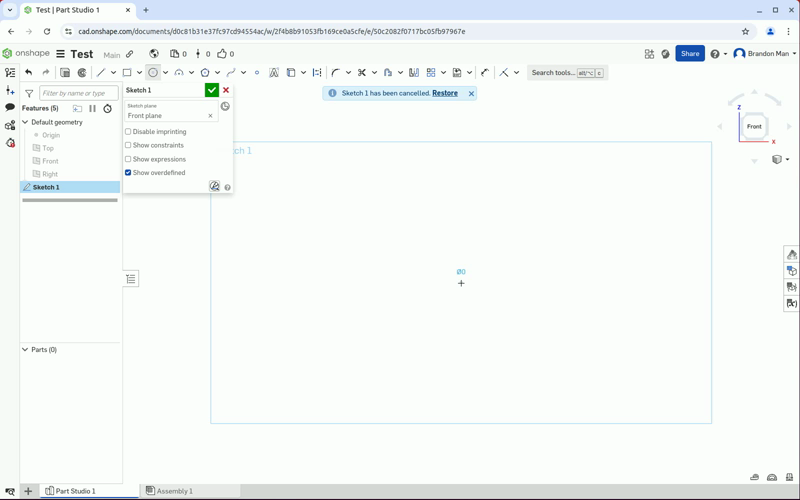
mouse_move(499, 282)
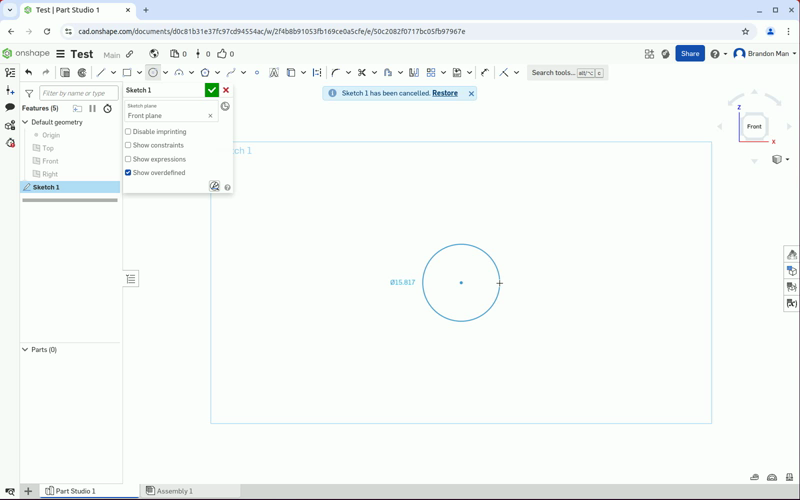
click(499, 282)
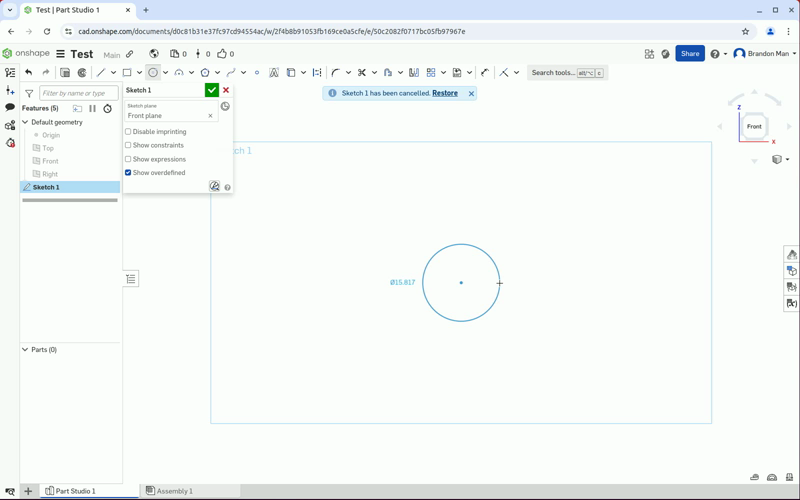
key(esc)
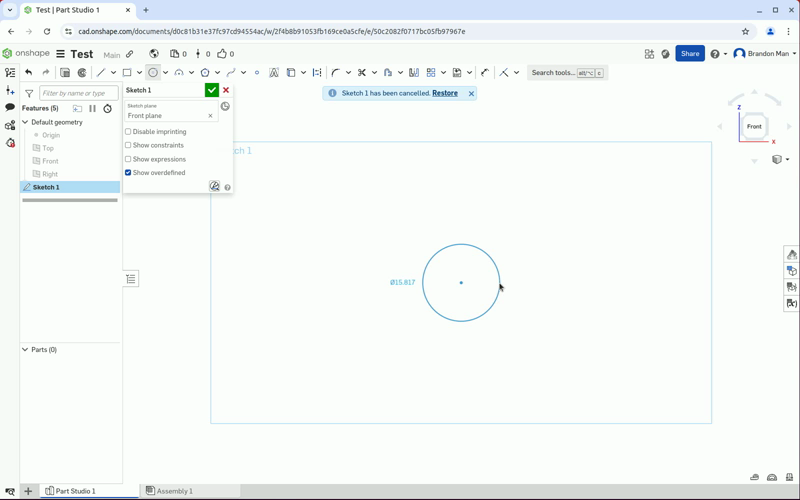
mouse_move(435, 286)
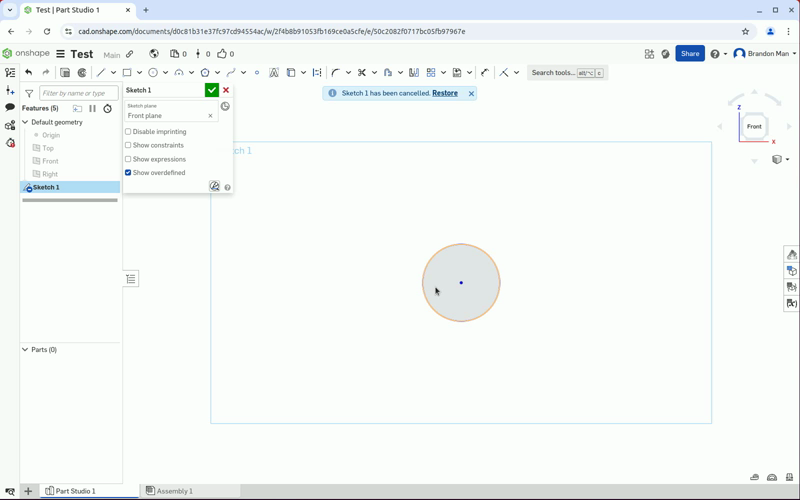
click(435, 286)
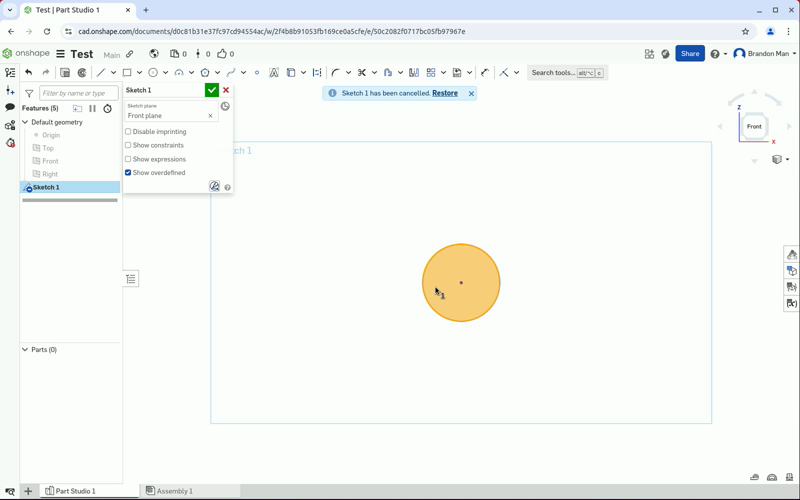
mouse_move(73, 352)
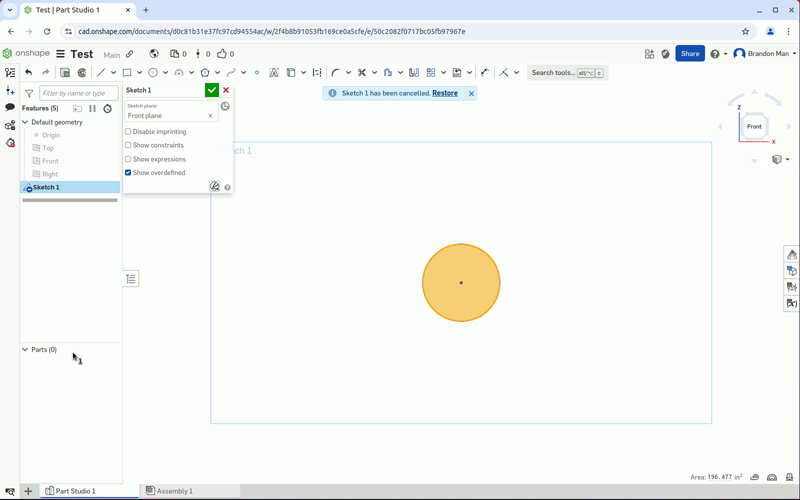
key(shift+y)
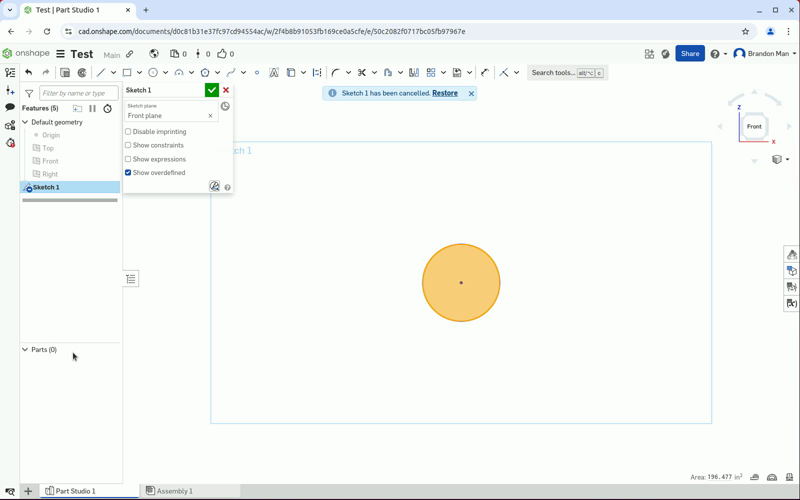
key(shift+e)
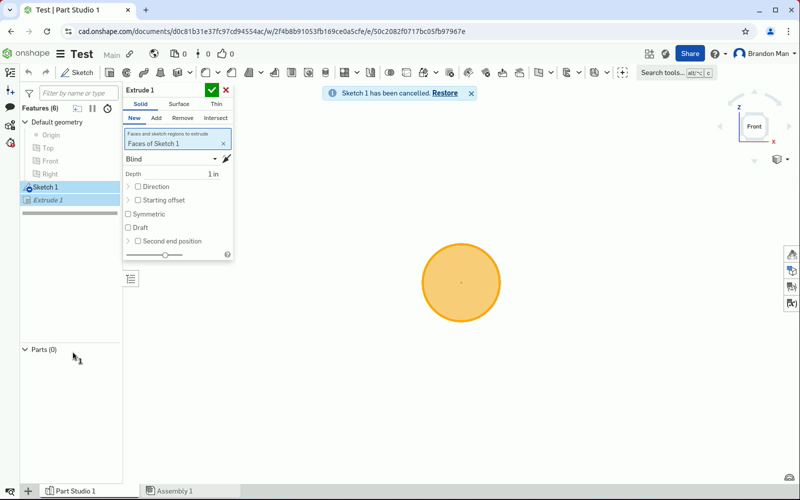
mouse_move(143, 106)
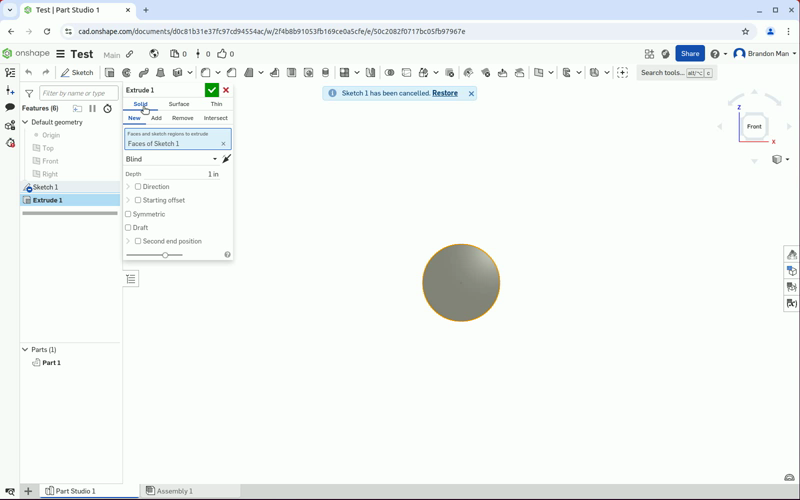
click(143, 106)
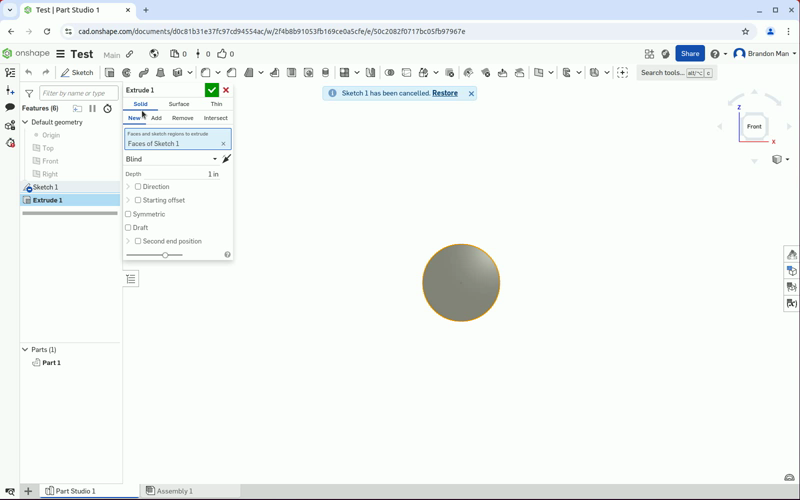
mouse_move(137, 120)
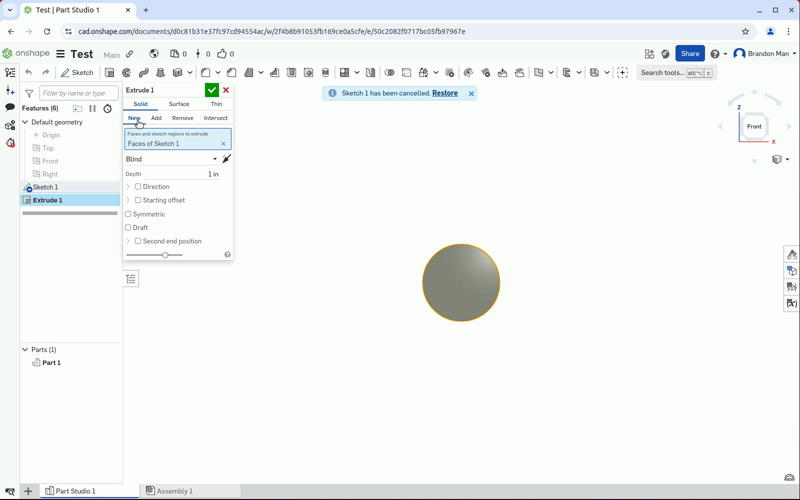
click(137, 120)
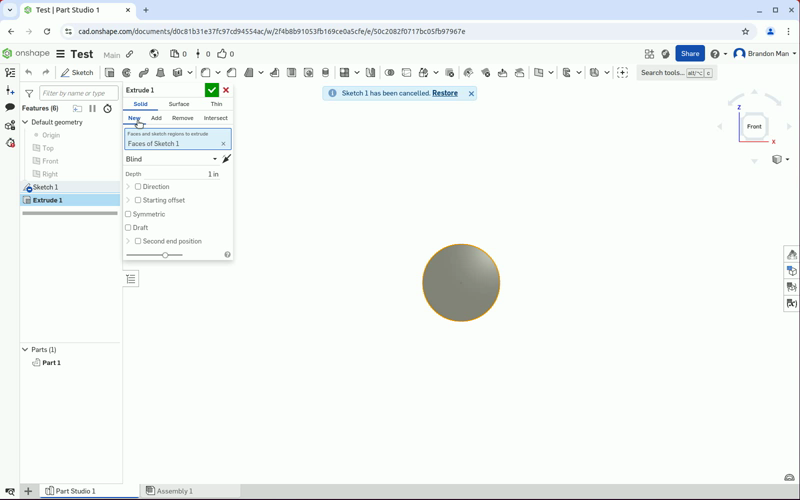
key(tab, 4)
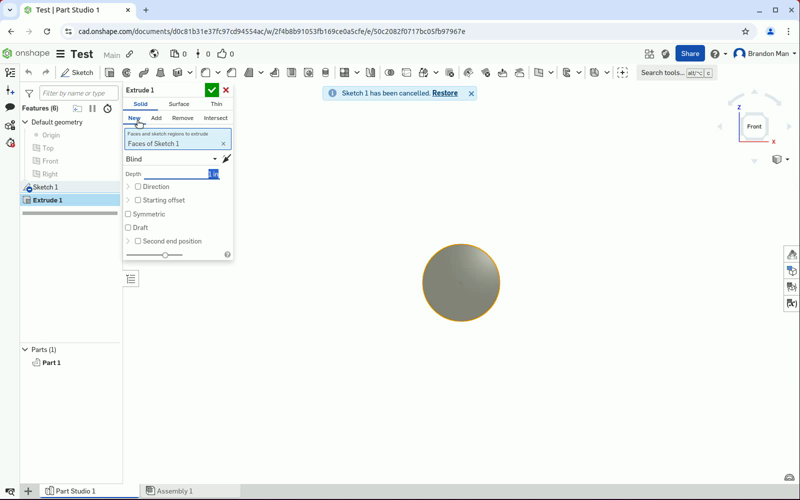
text(23.108)
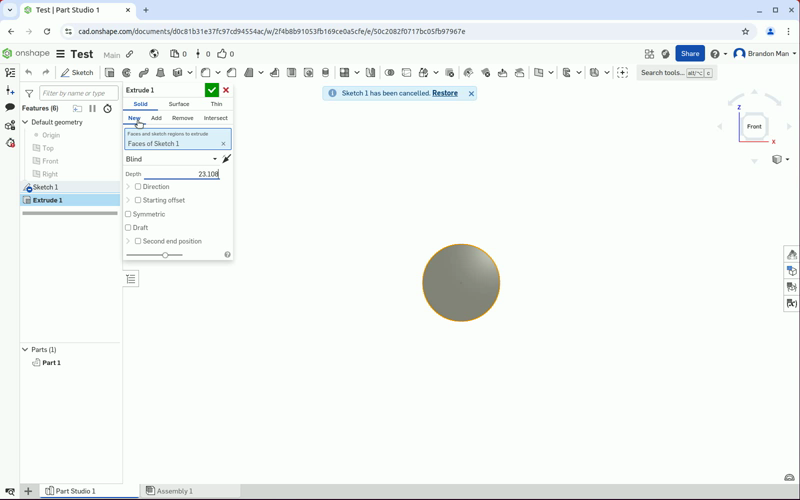
key(enter)
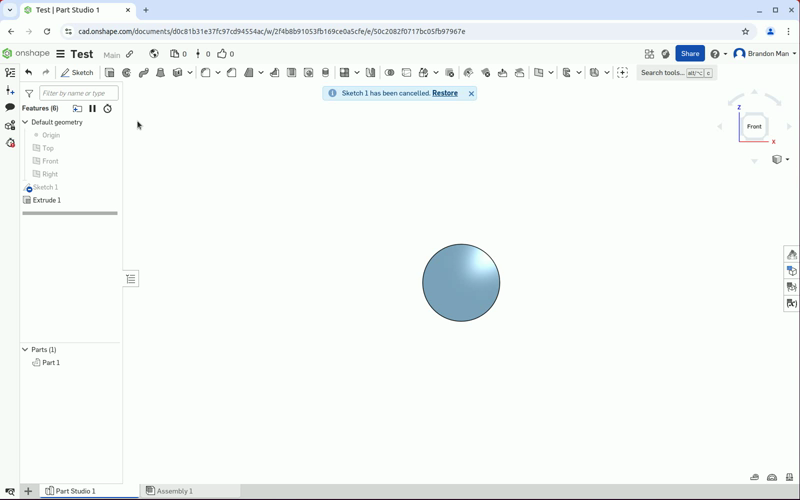
key(shift+h)
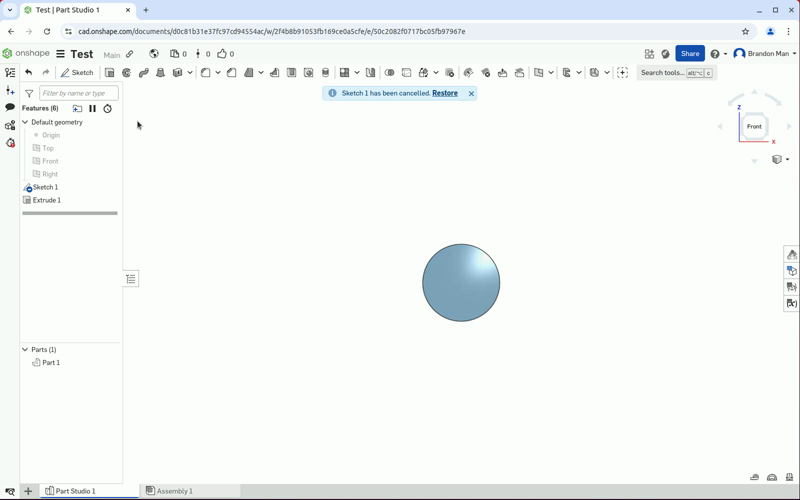
key(shift+h)
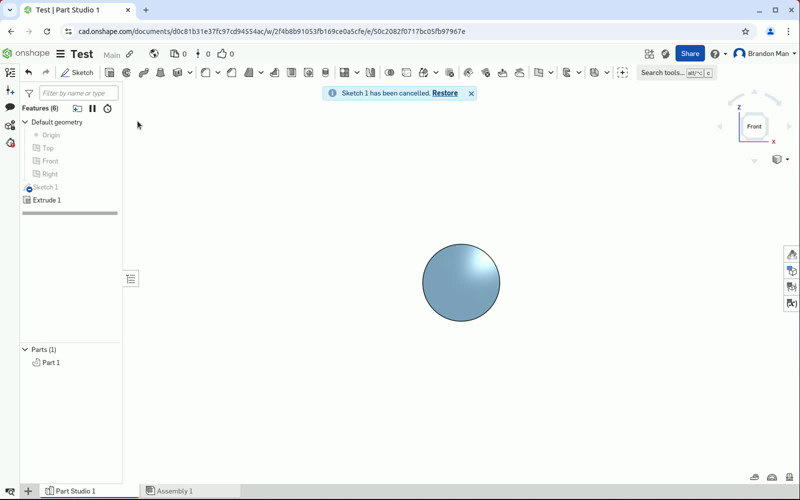
mouse_move(73, 189)
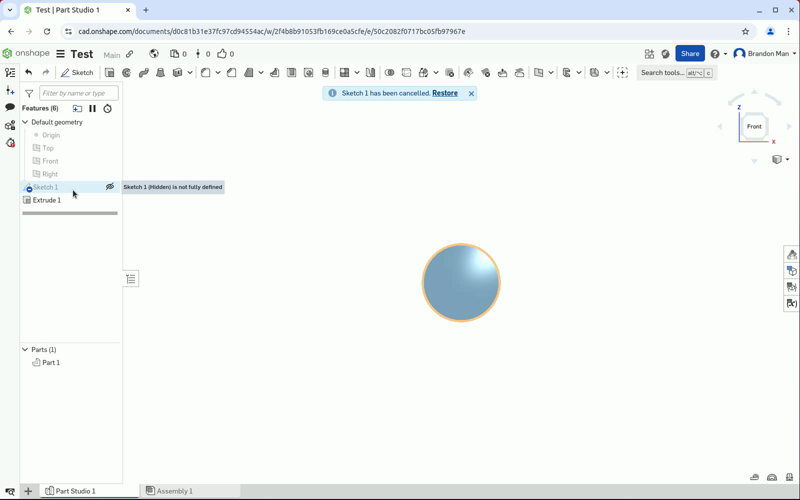
click(73, 189)
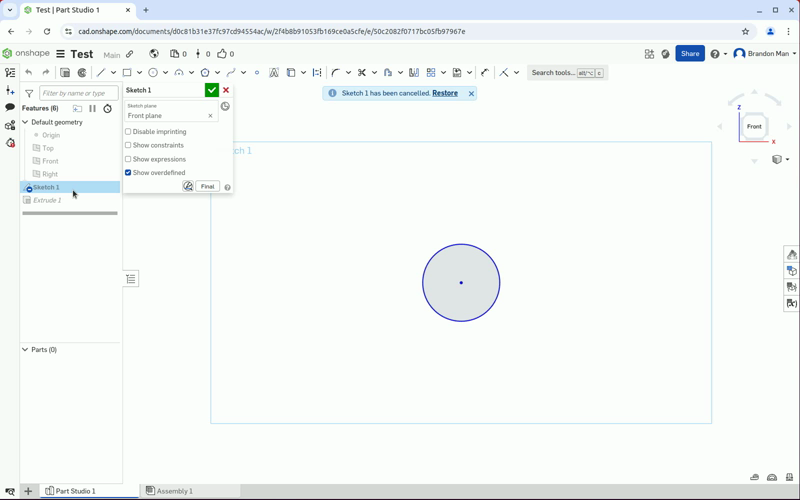
mouse_move(229, 92)
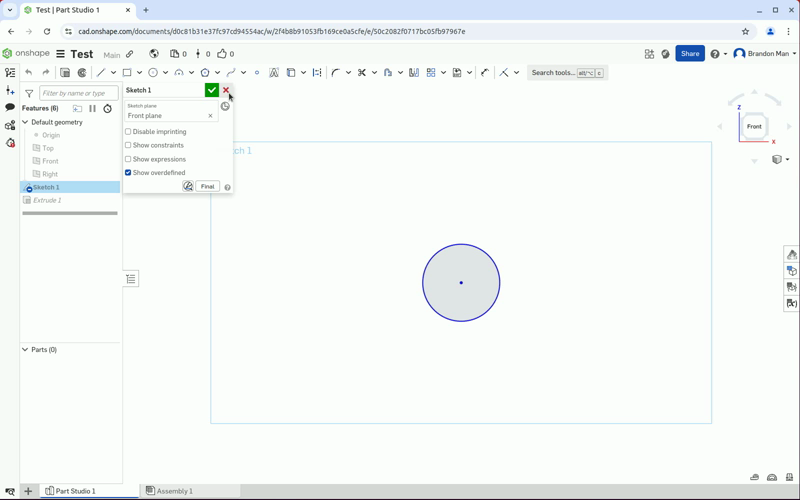
click(229, 92)
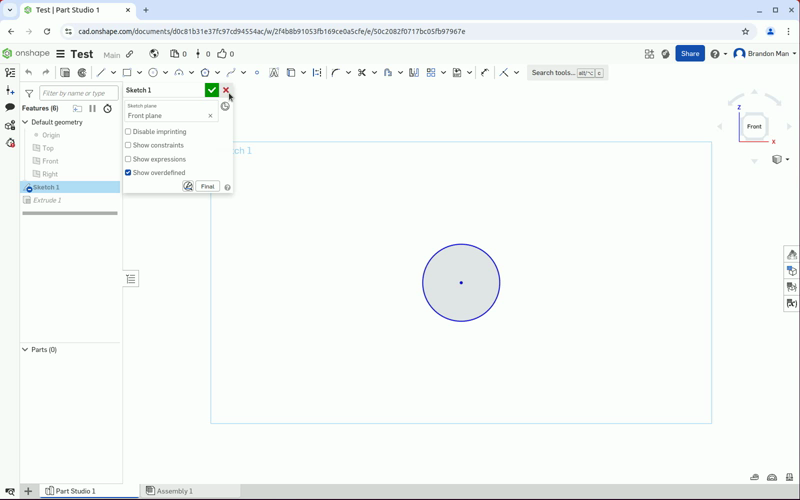
key(shift+s)
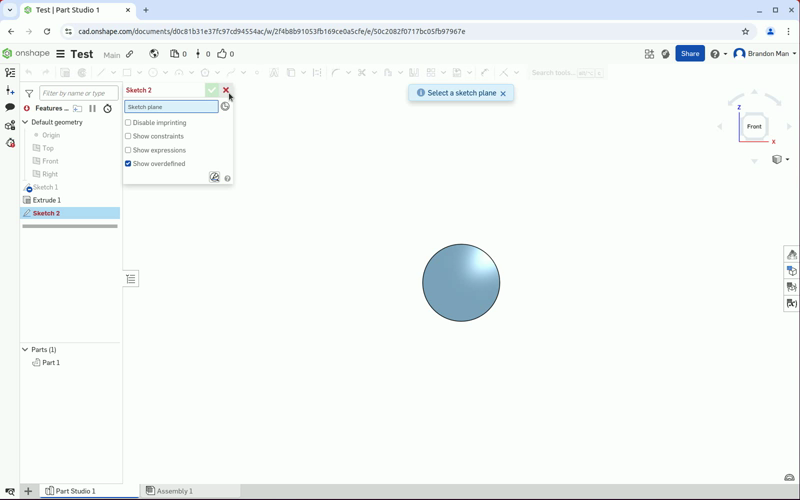
mouse_move(73, 163)
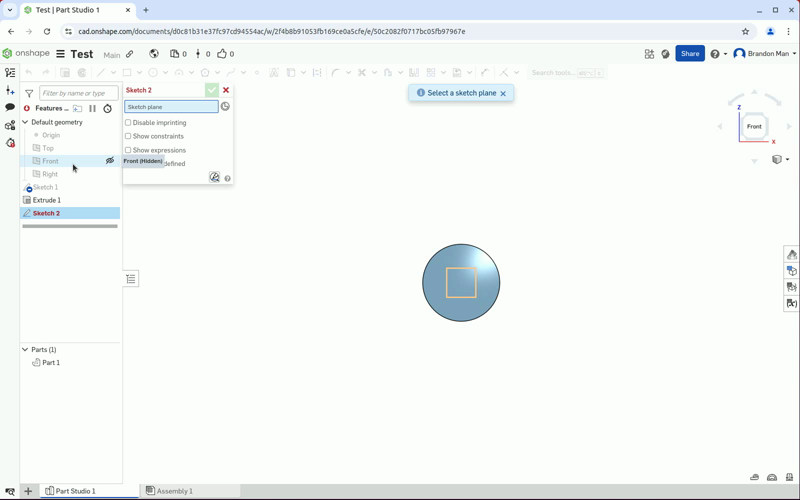
click(73, 163)
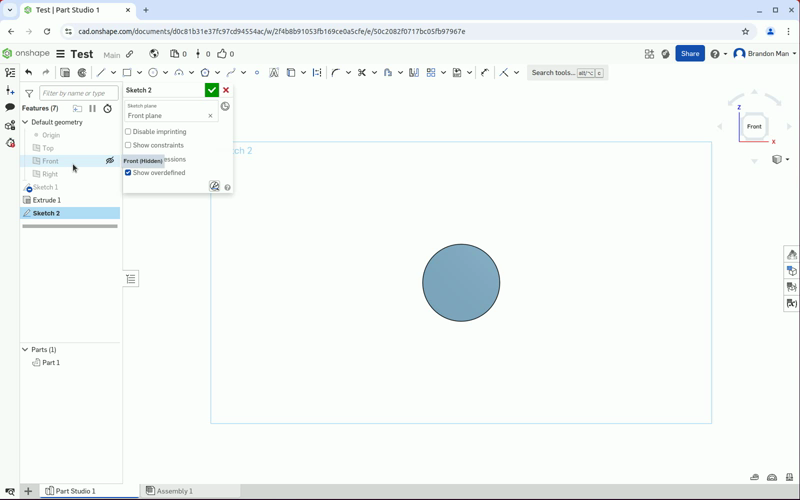
mouse_move(73, 352)
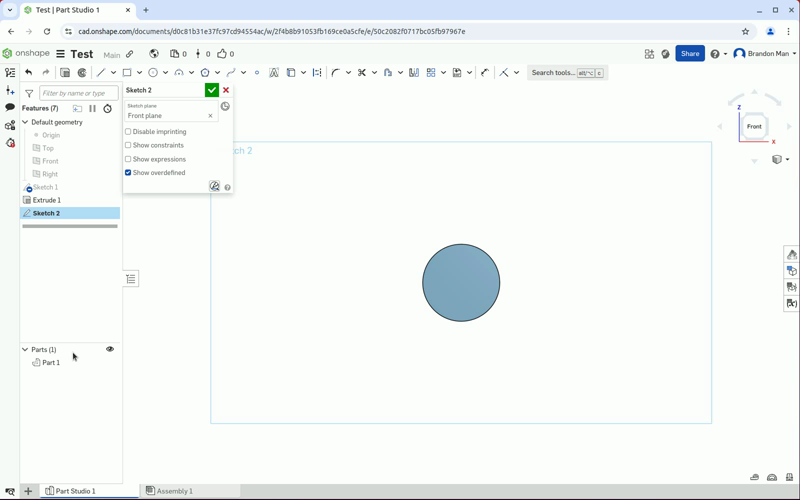
key(y)
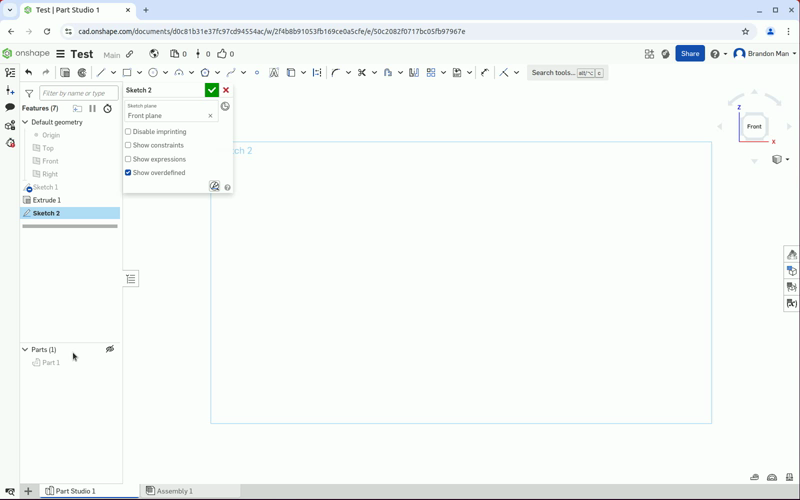
key(l)
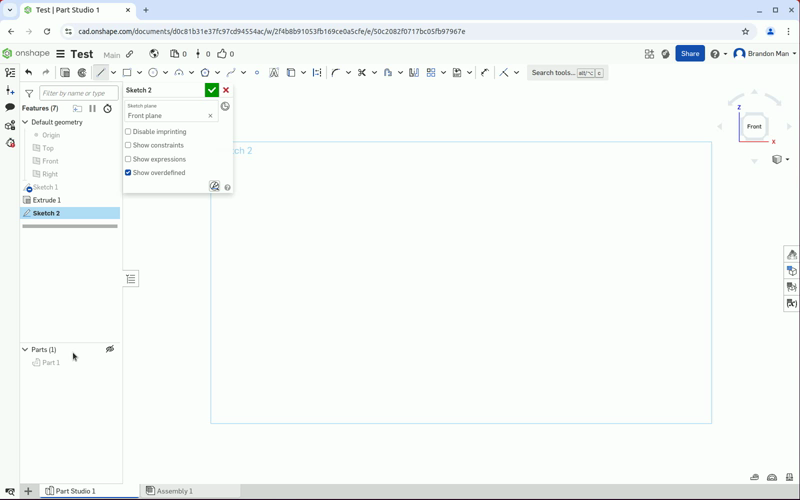
key_down(shift)
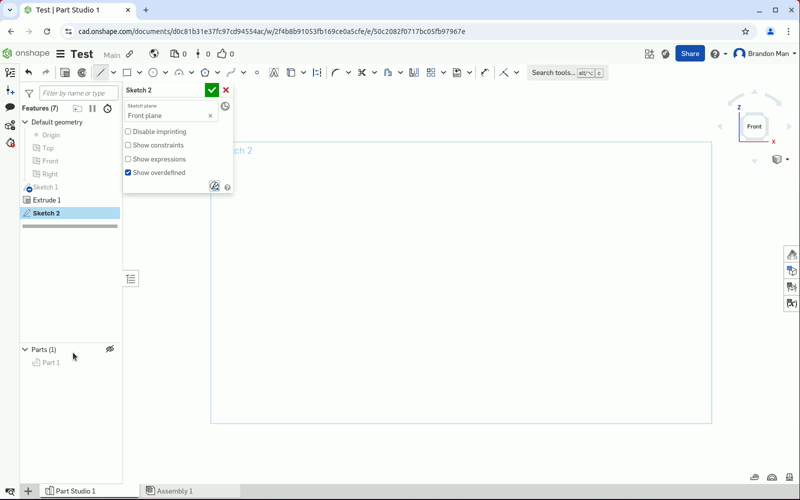
mouse_move(497, 292)
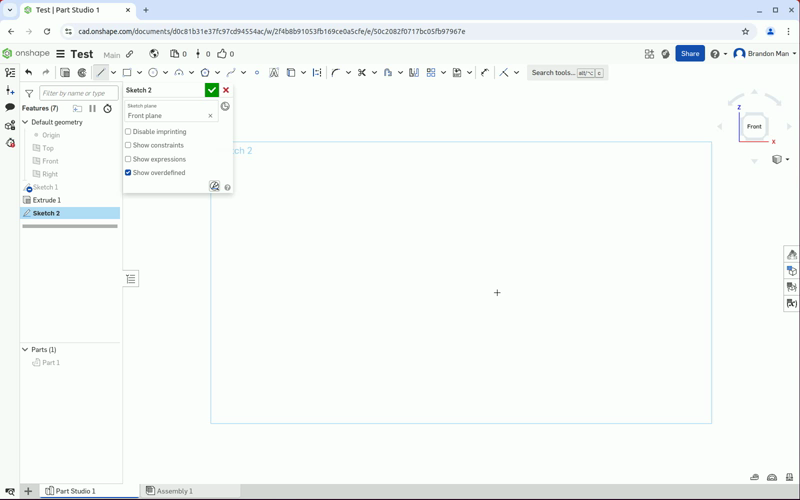
click(497, 292)
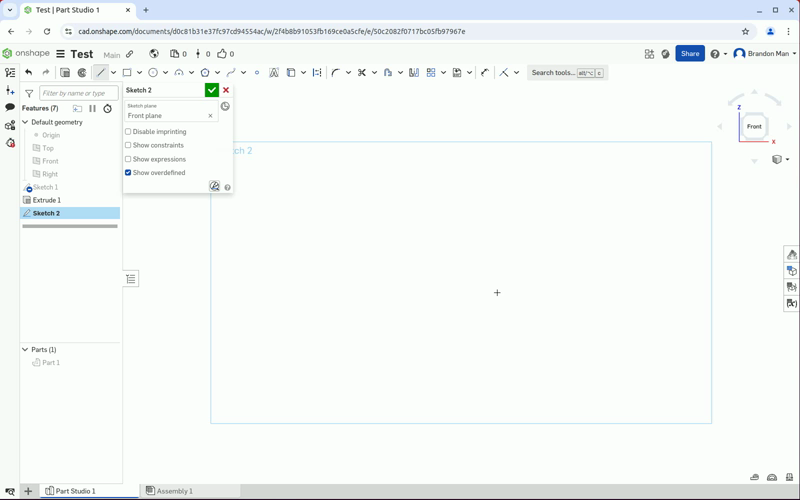
key_up(shift)
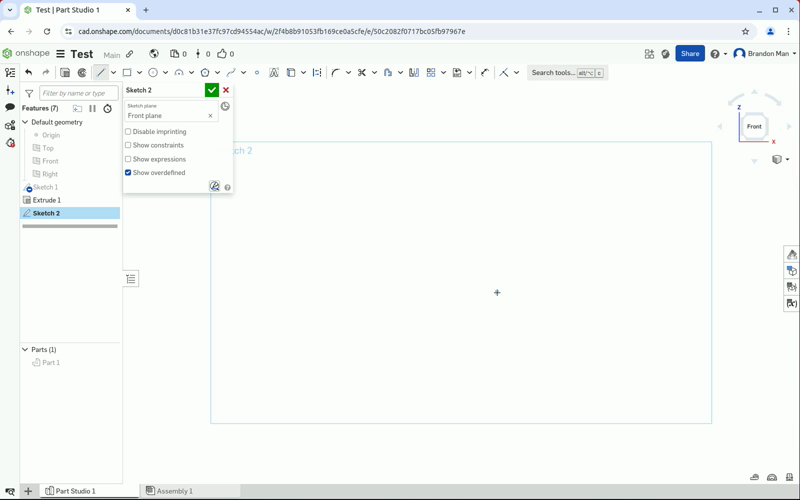
key_down(shift)
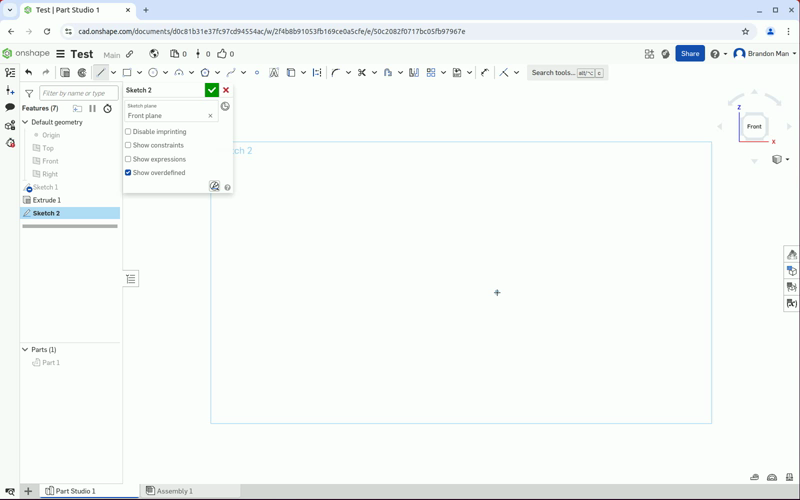
mouse_move(527, 292)
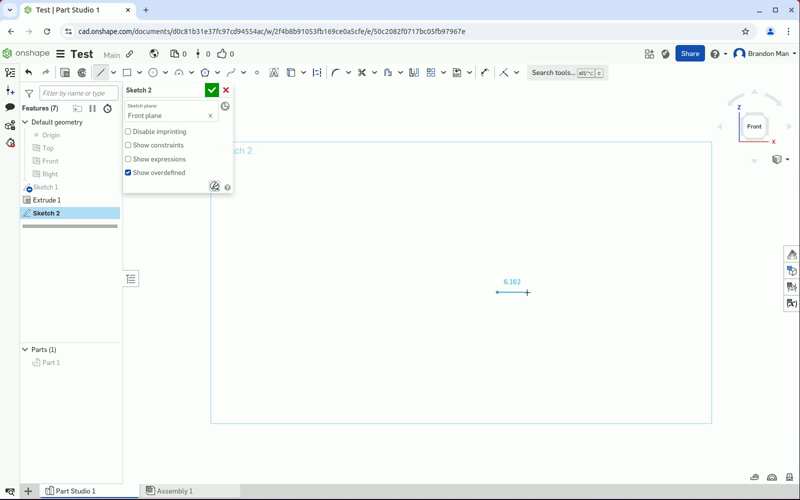
mouse_move(506, 292)
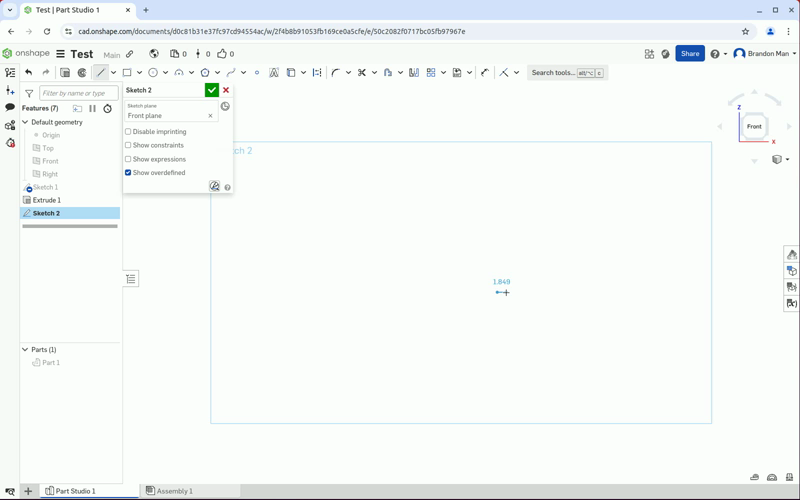
click(506, 292)
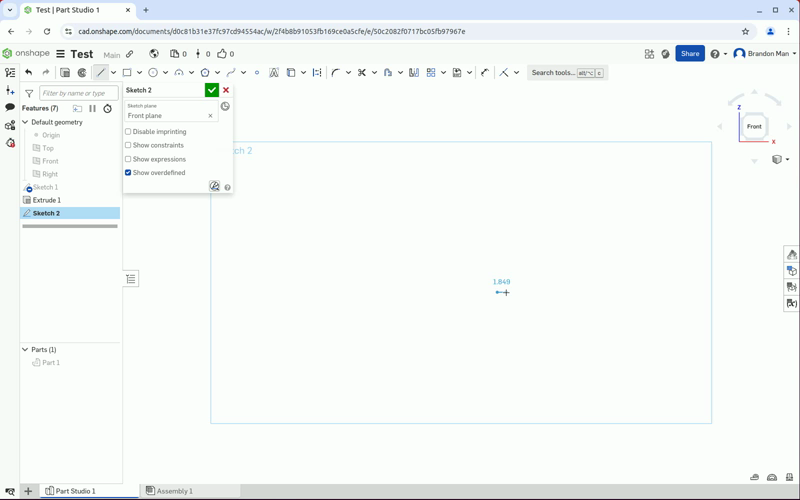
key_up(shift)
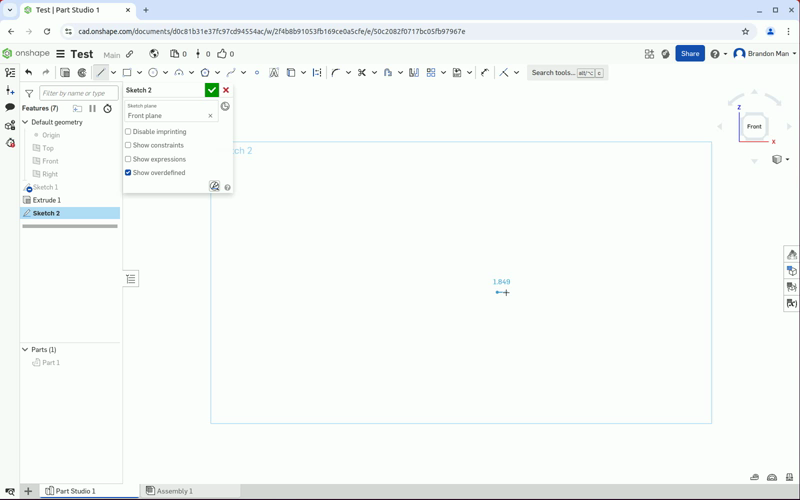
key_down(shift)
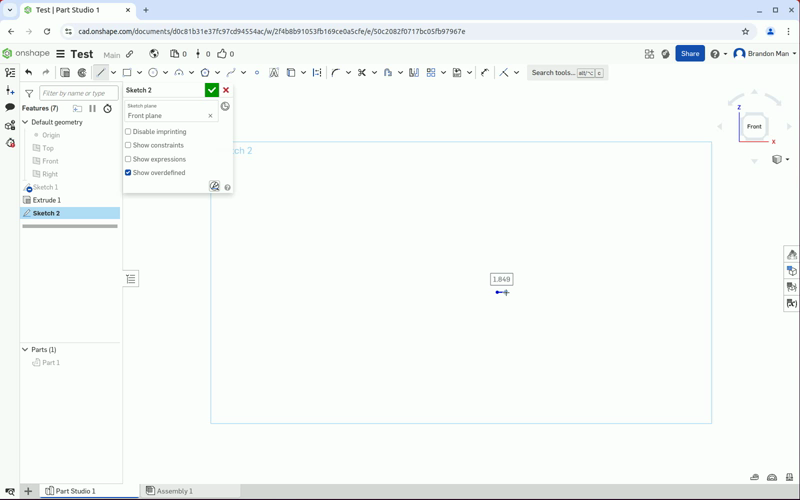
mouse_move(536, 292)
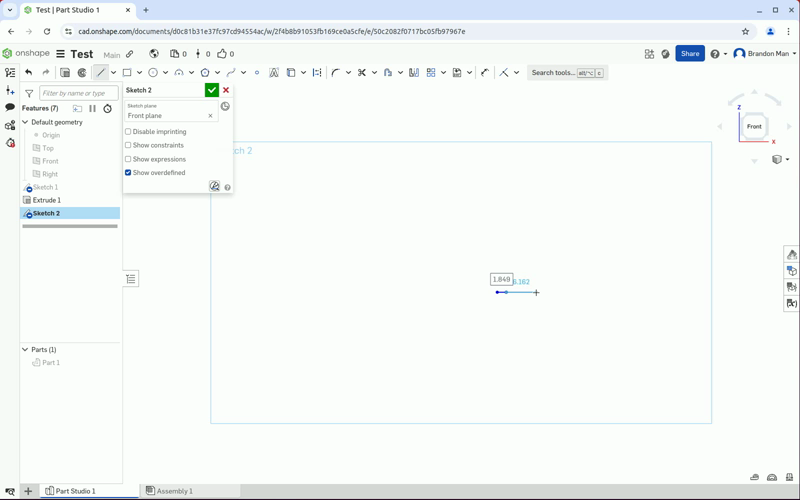
mouse_move(506, 272)
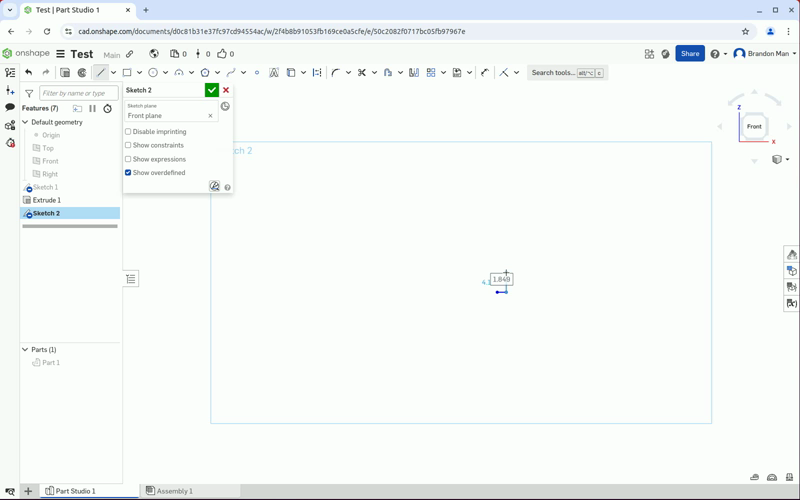
click(506, 272)
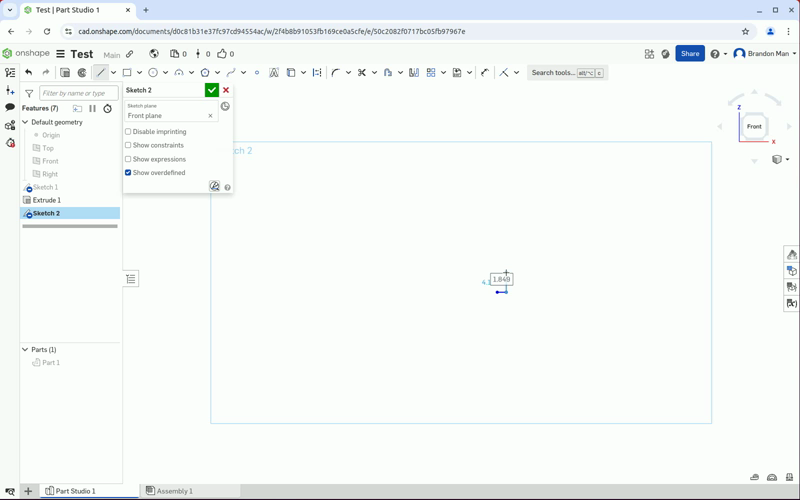
key_up(shift)
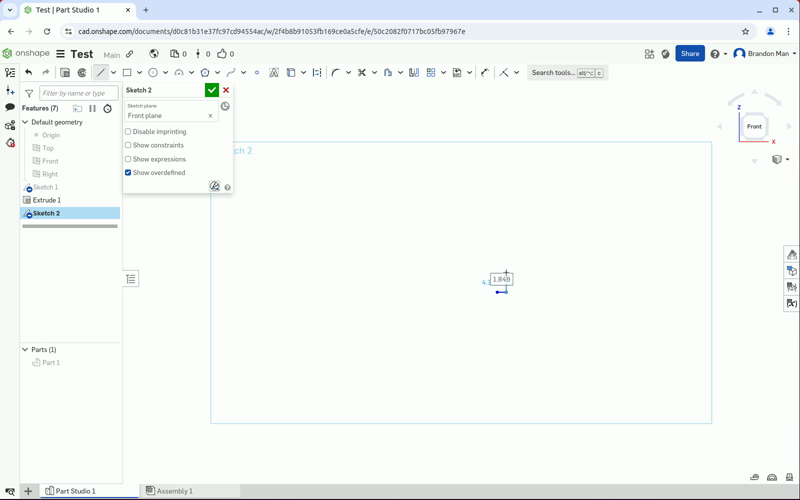
key_down(shift)
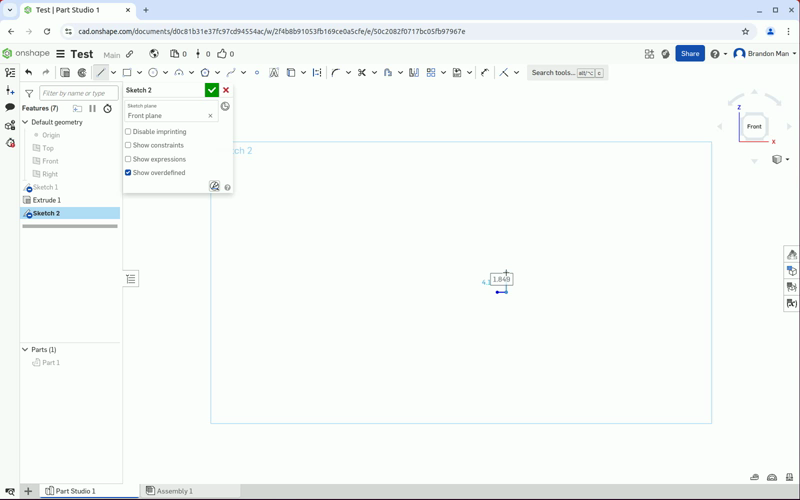
mouse_move(536, 272)
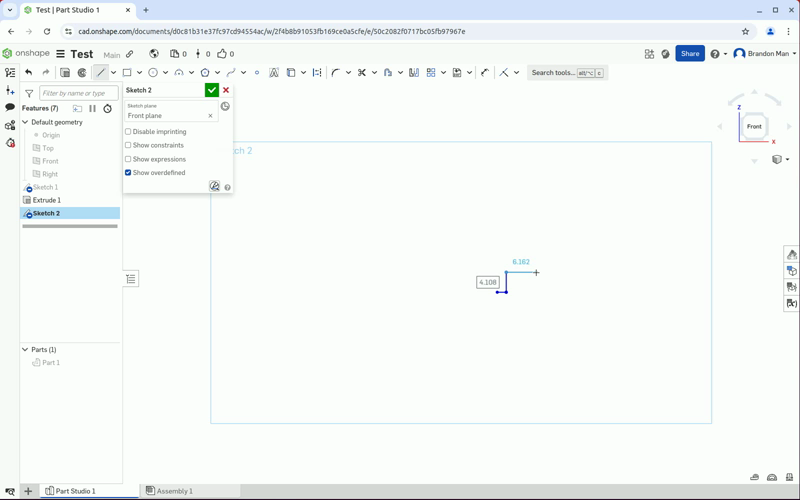
mouse_move(497, 272)
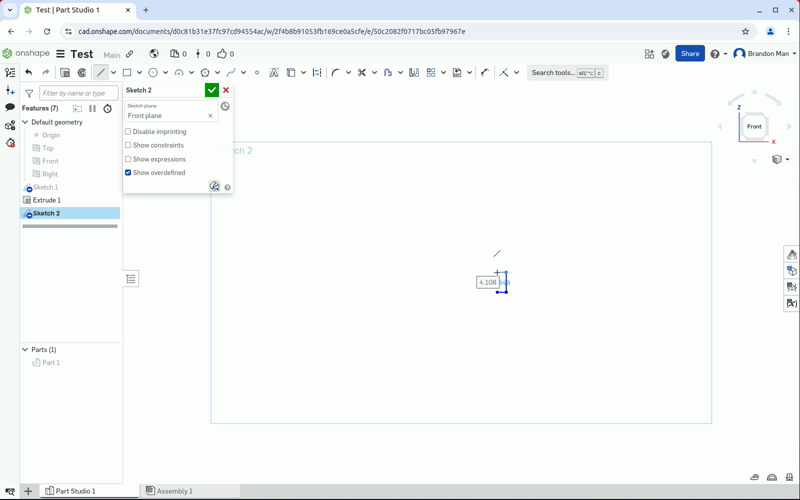
click(497, 272)
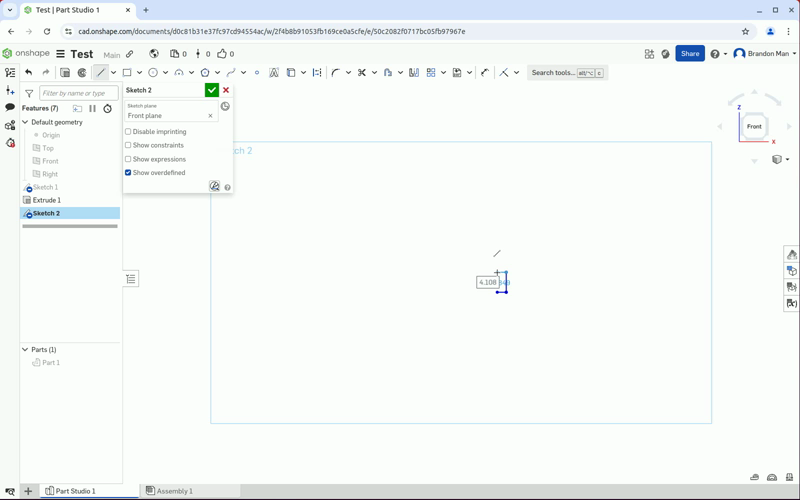
key_up(shift)
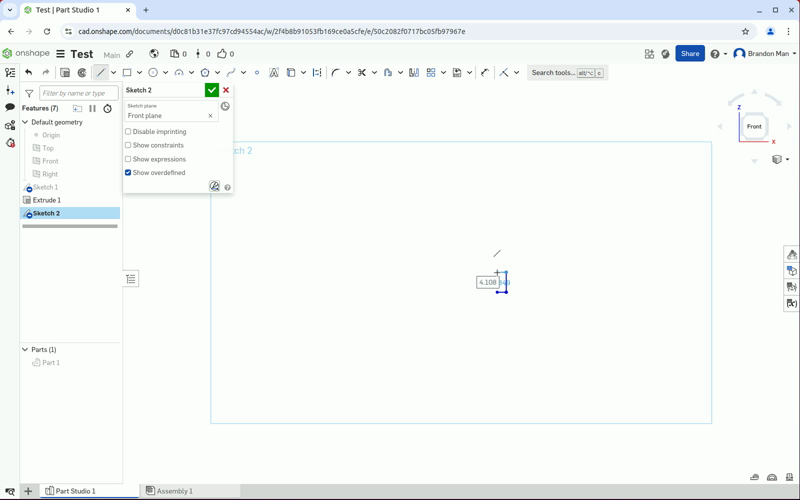
key(esc)
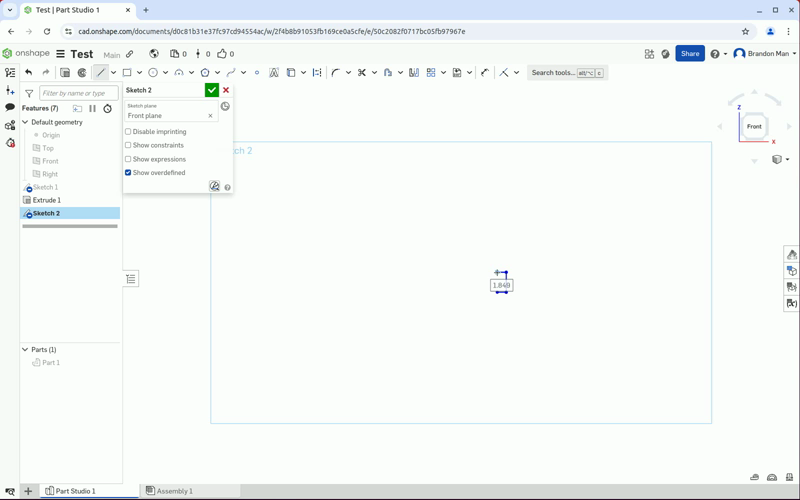
key(a)
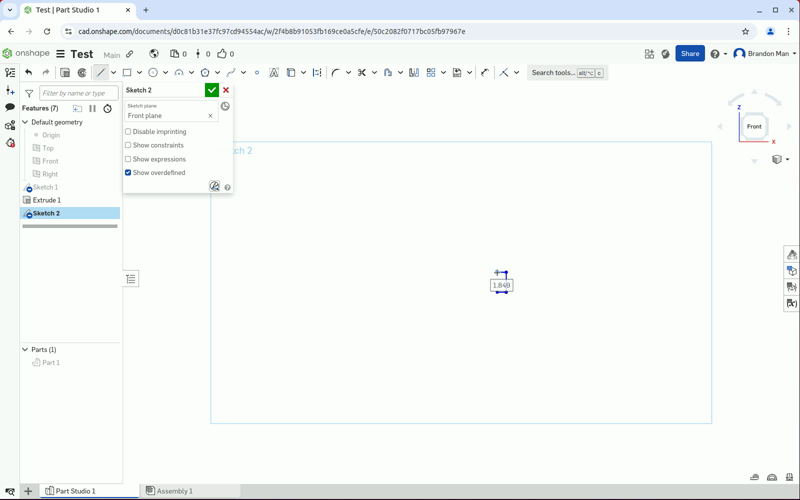
mouse_move(497, 272)
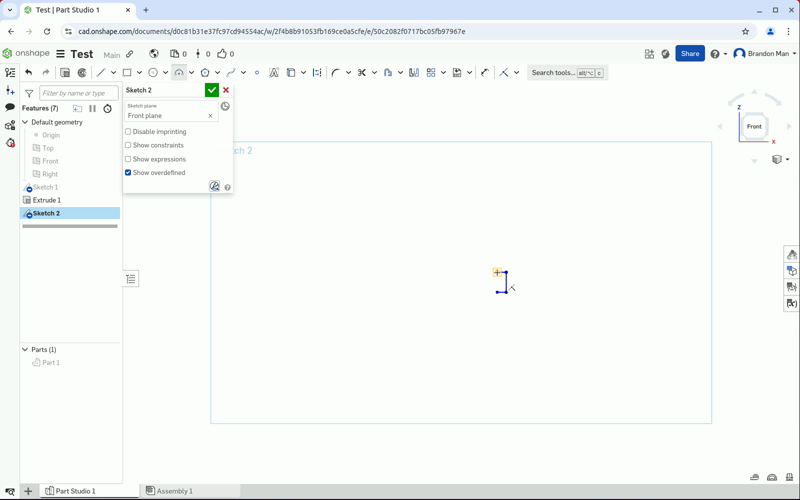
click(497, 272)
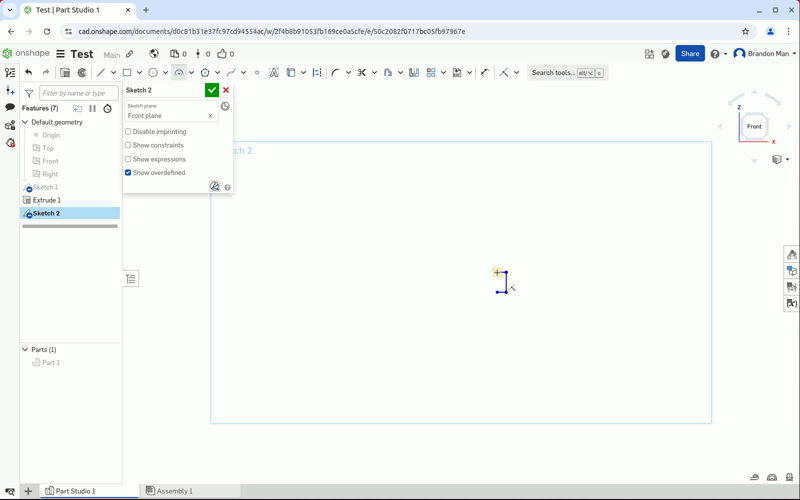
mouse_move(497, 292)
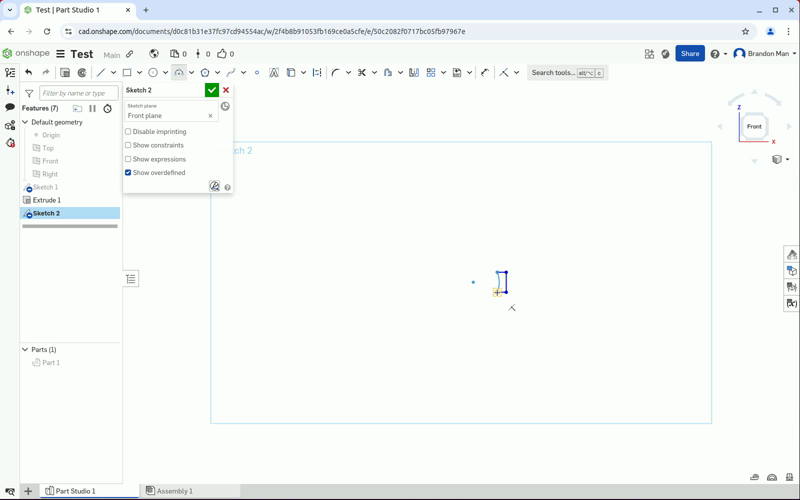
click(497, 292)
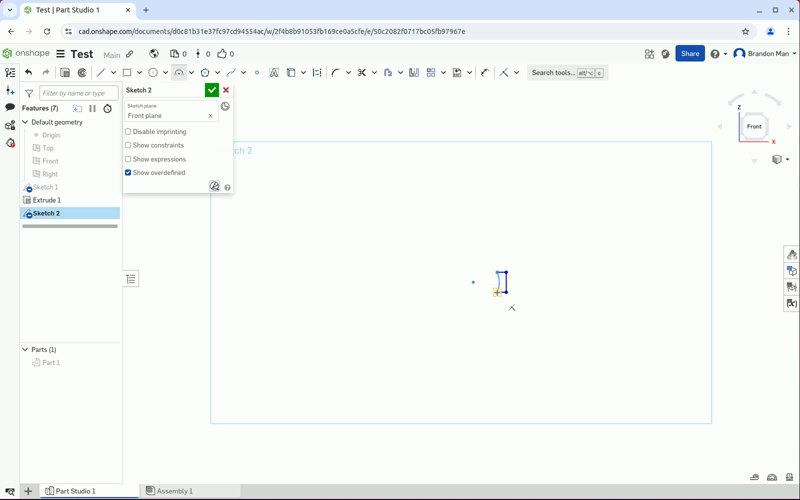
key_down(shift)
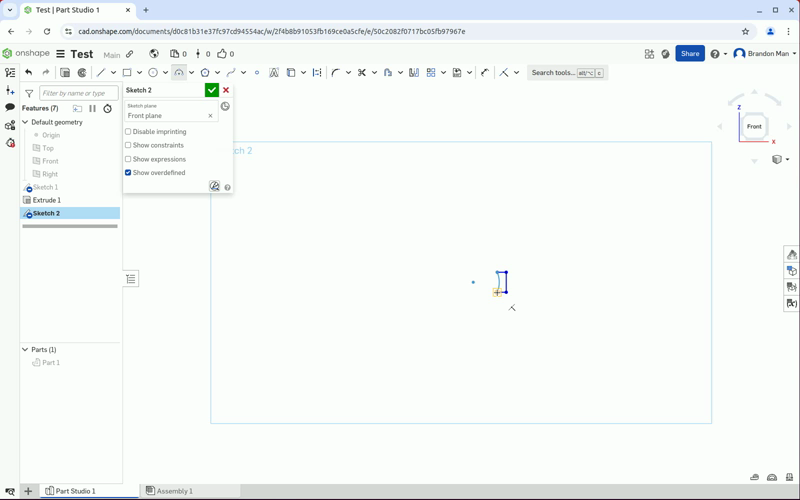
mouse_move(498, 282)
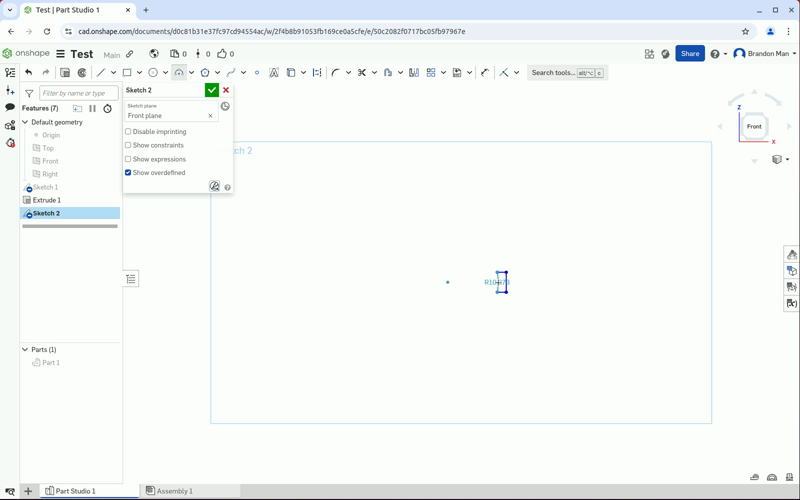
click(498, 282)
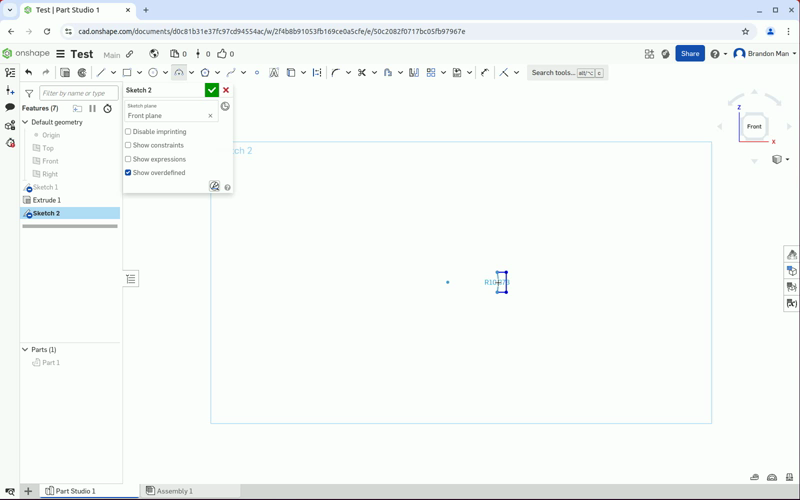
key_up(shift)
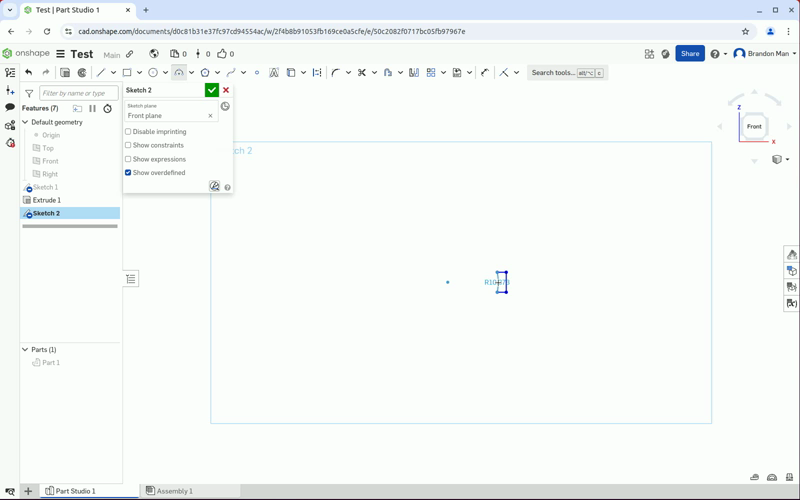
key(esc)
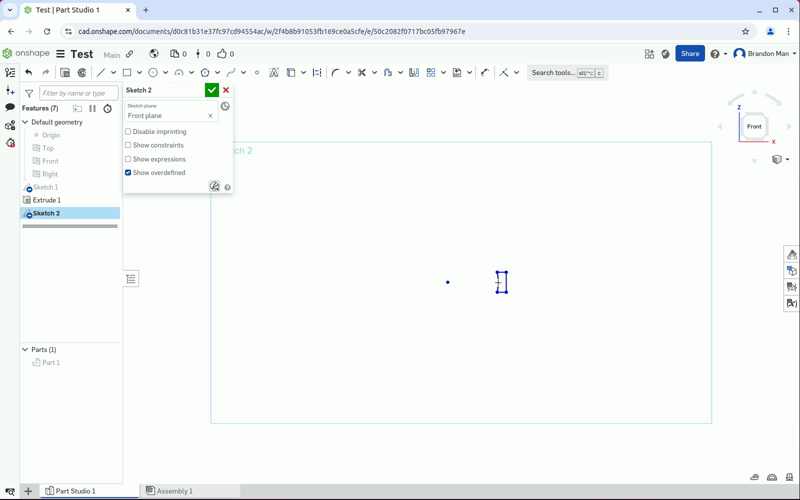
mouse_move(504, 285)
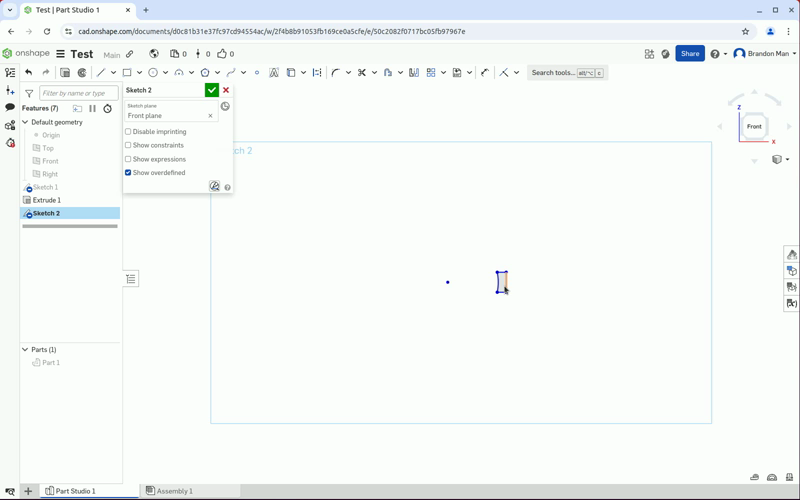
scroll(6)
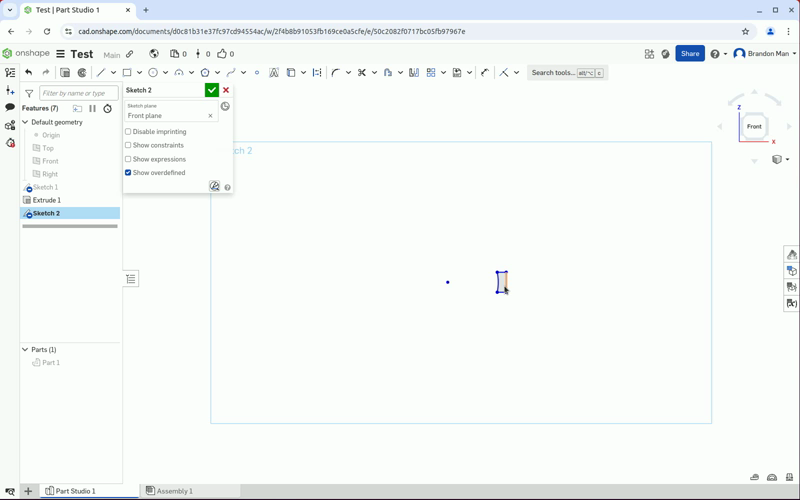
scroll(6)
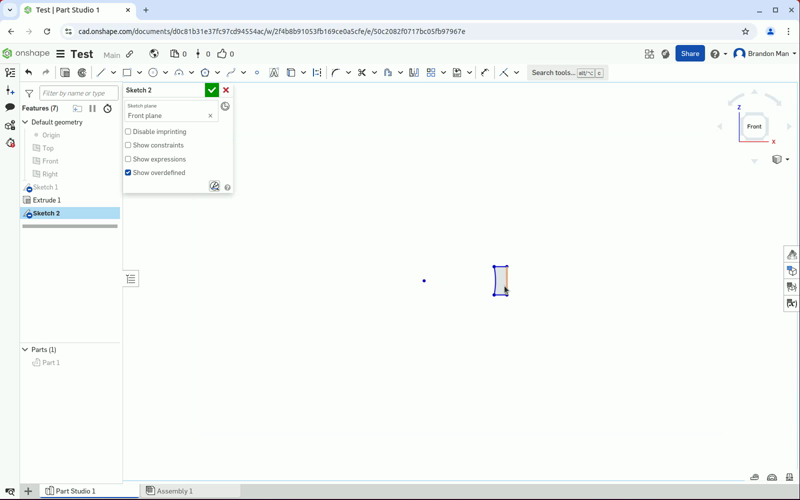
scroll(6)
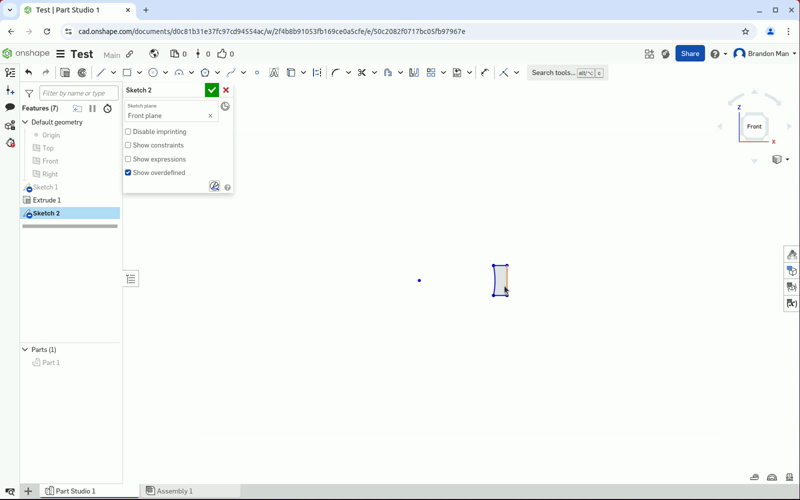
scroll(6)
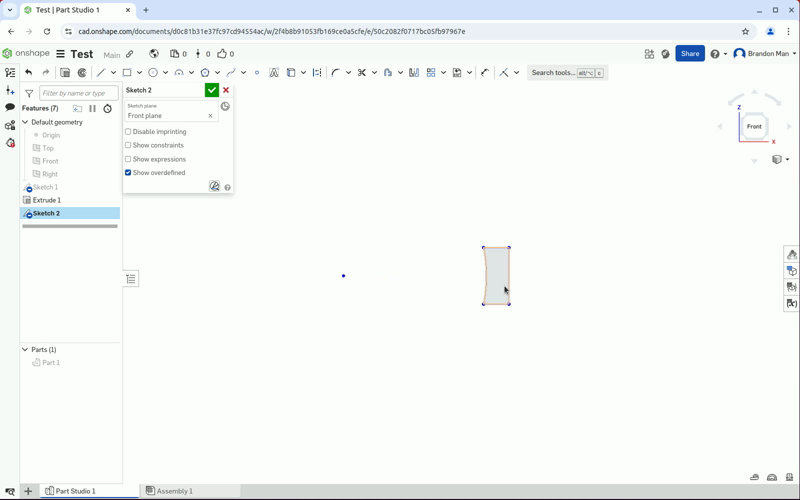
scroll(6)
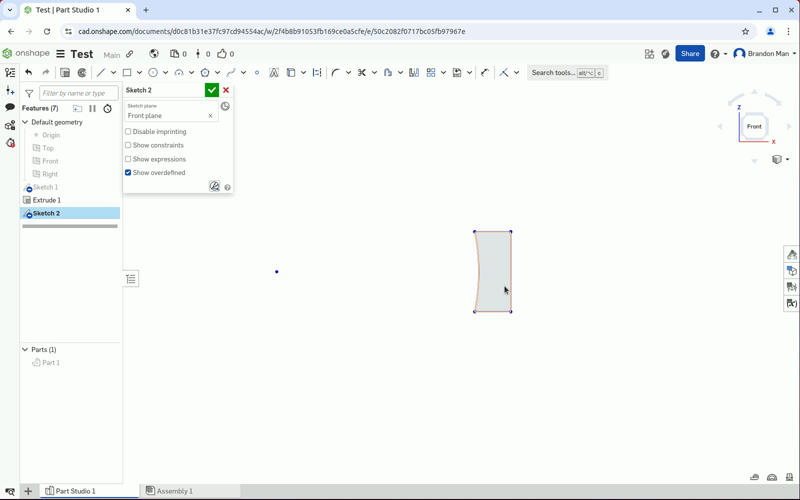
scroll(6)
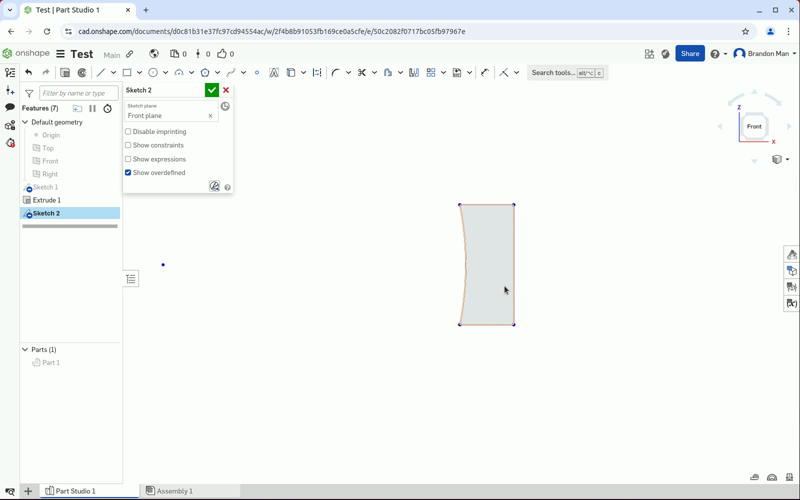
scroll(6)
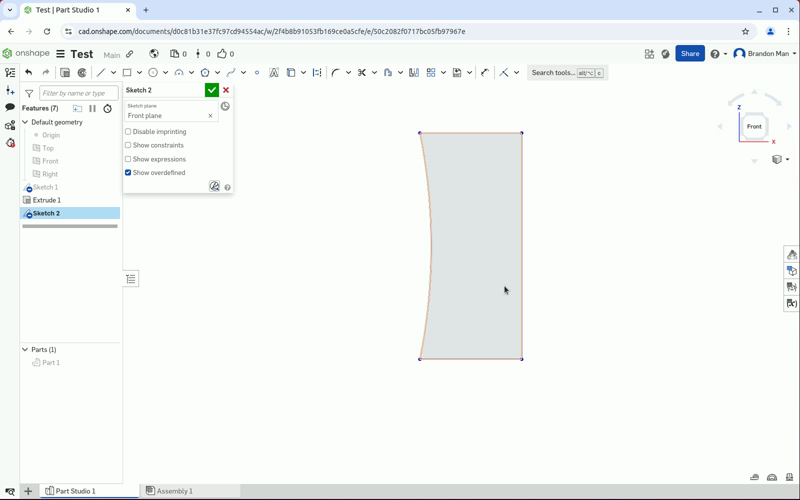
click(504, 285)
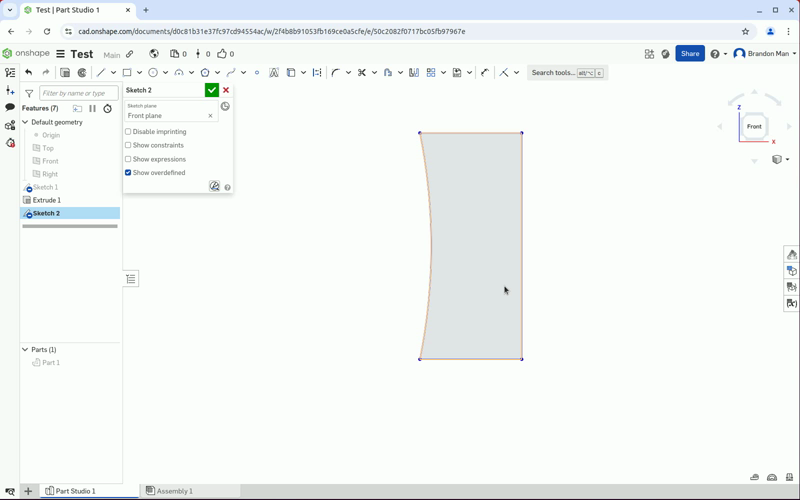
scroll(-6)
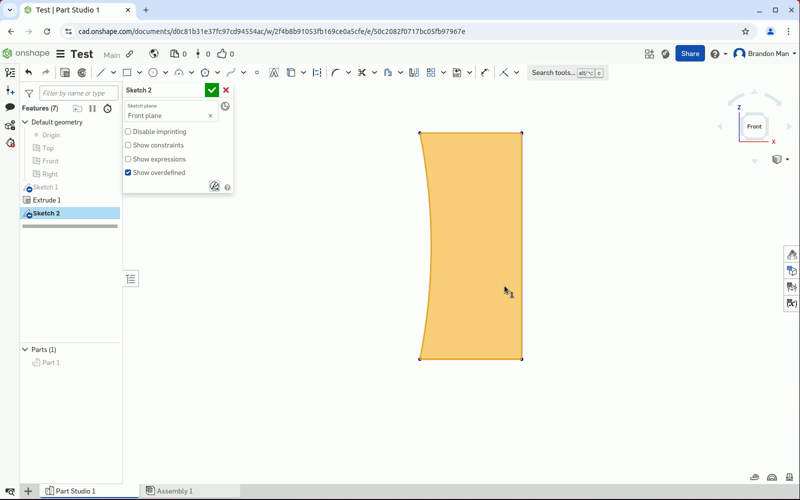
scroll(-6)
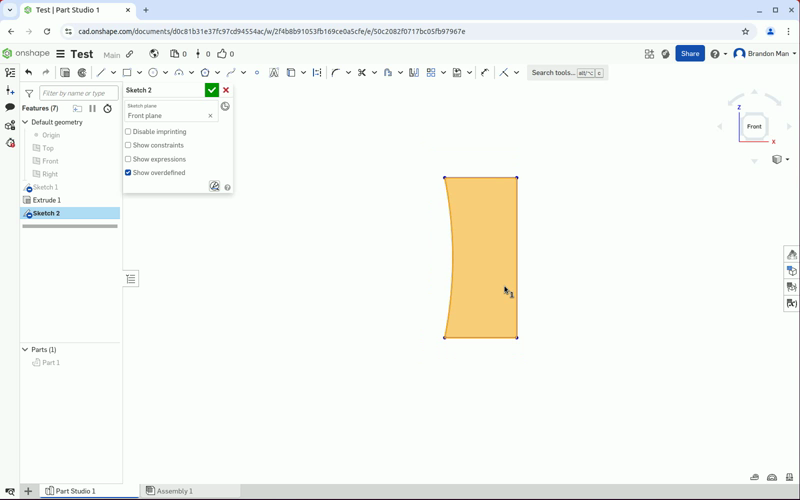
scroll(-6)
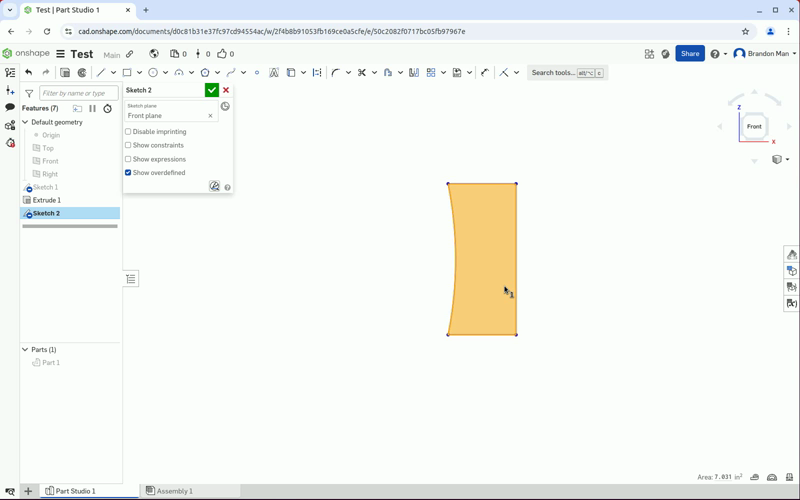
scroll(-6)
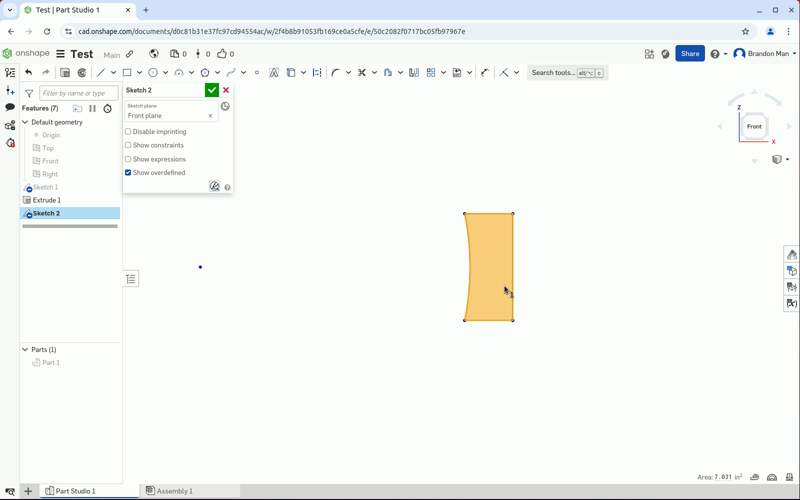
scroll(-6)
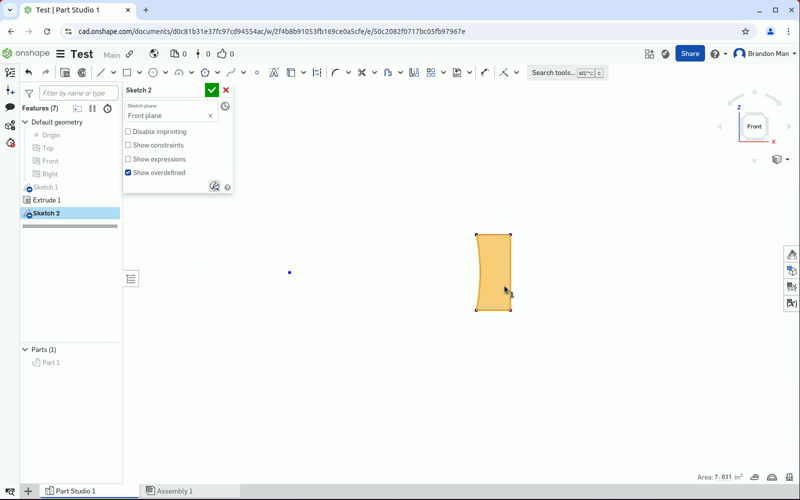
scroll(-6)
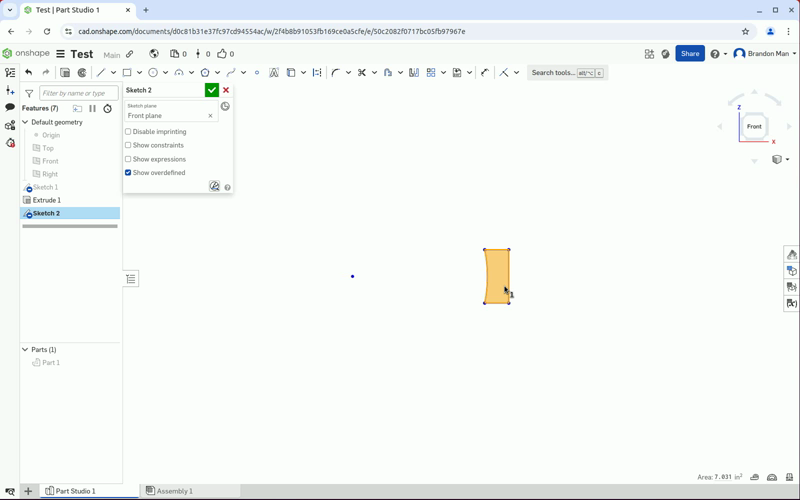
scroll(-6)
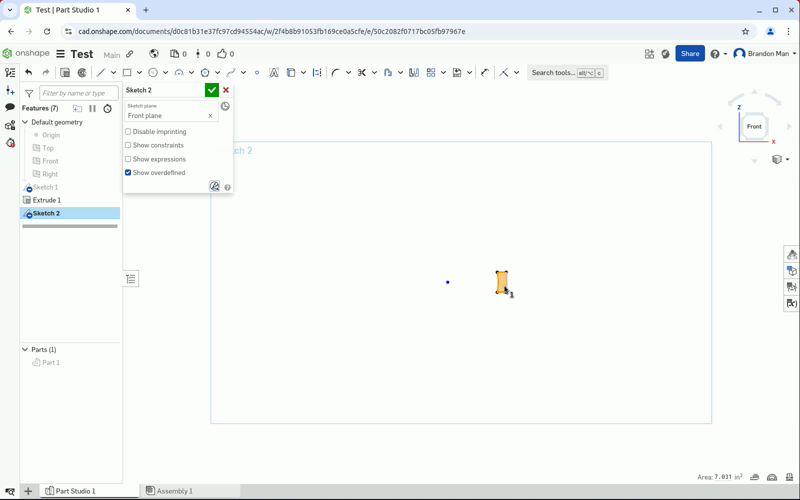
mouse_move(73, 352)
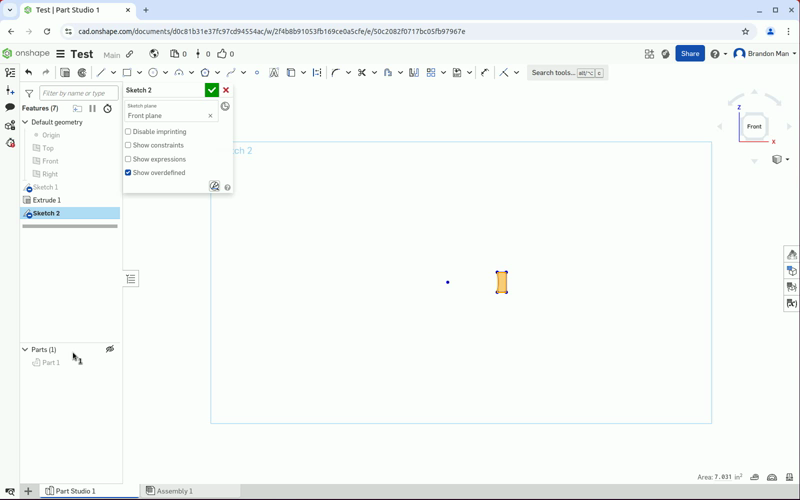
key(shift+y)
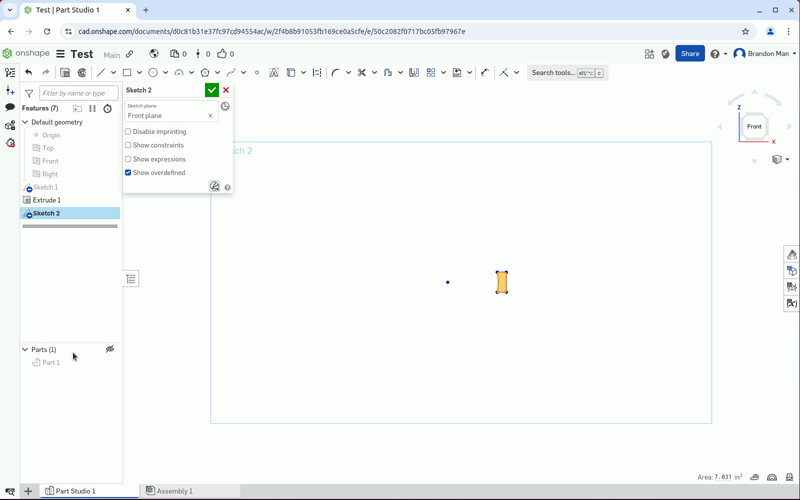
key(shift+e)
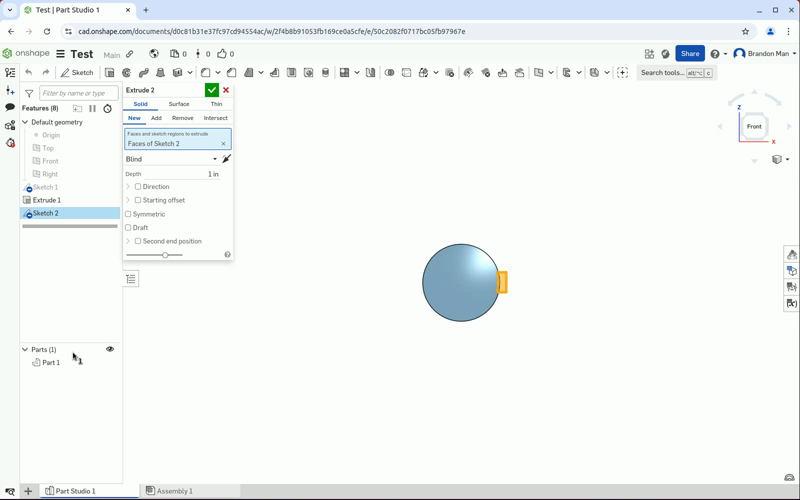
mouse_move(143, 106)
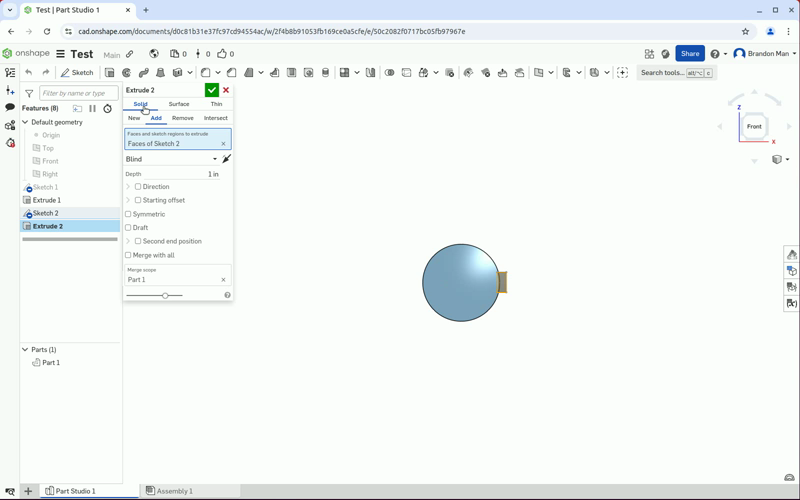
click(143, 106)
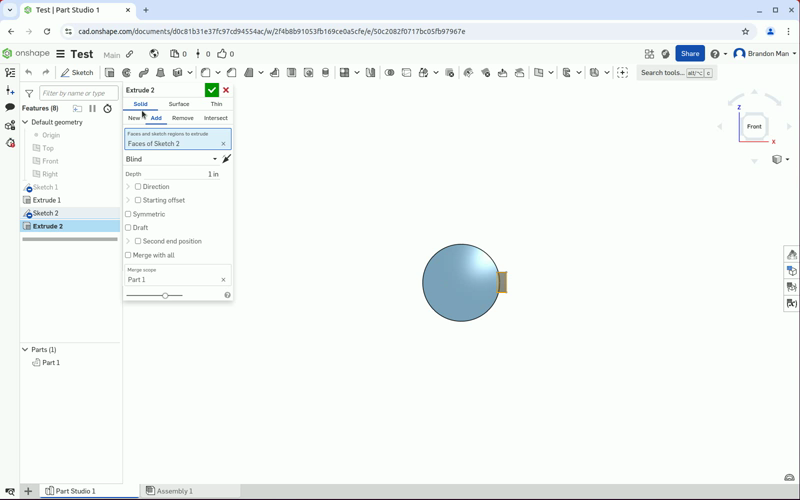
mouse_move(137, 120)
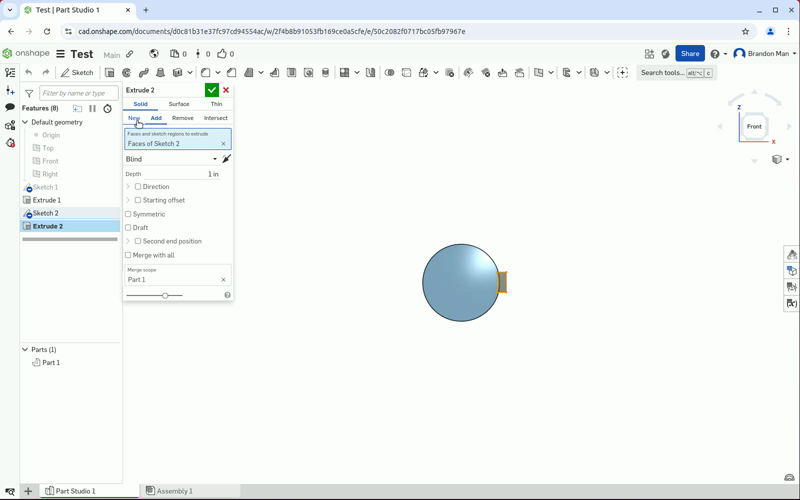
click(137, 120)
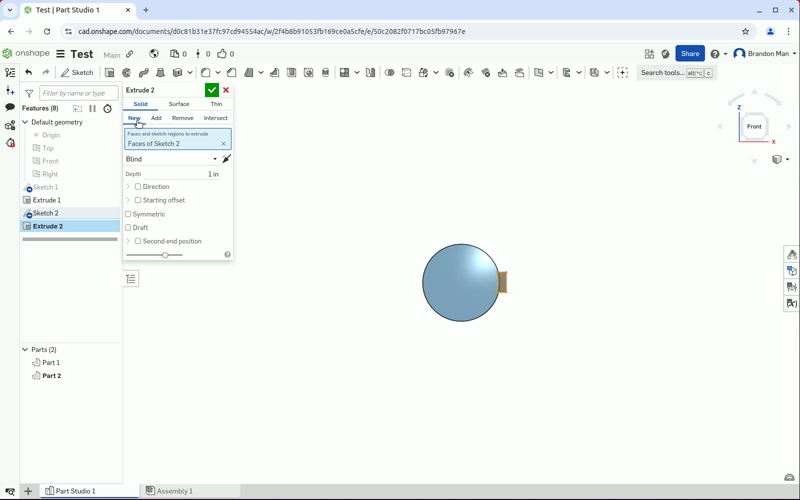
key(tab, 4)
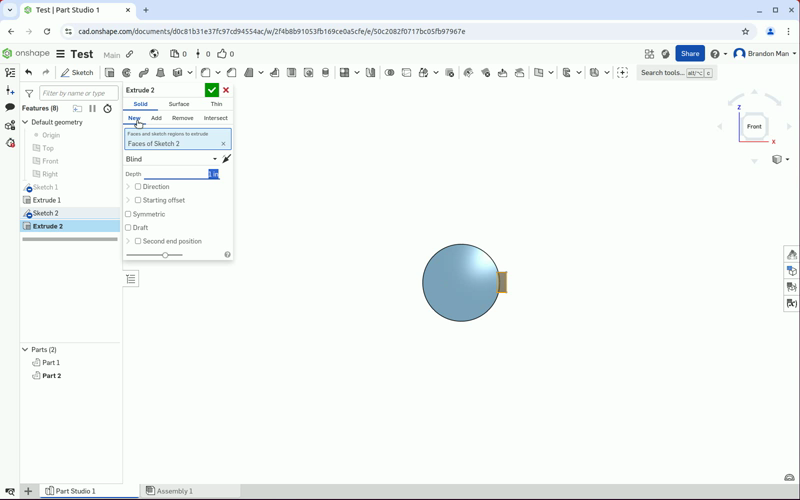
text(7.703)
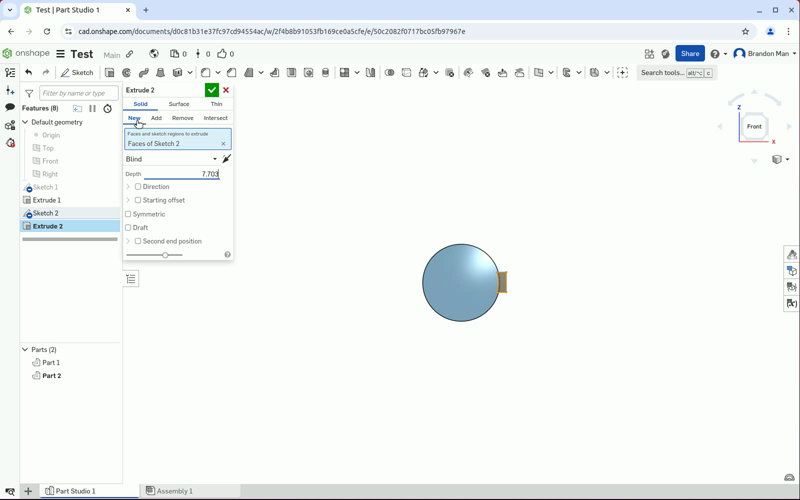
key(enter)
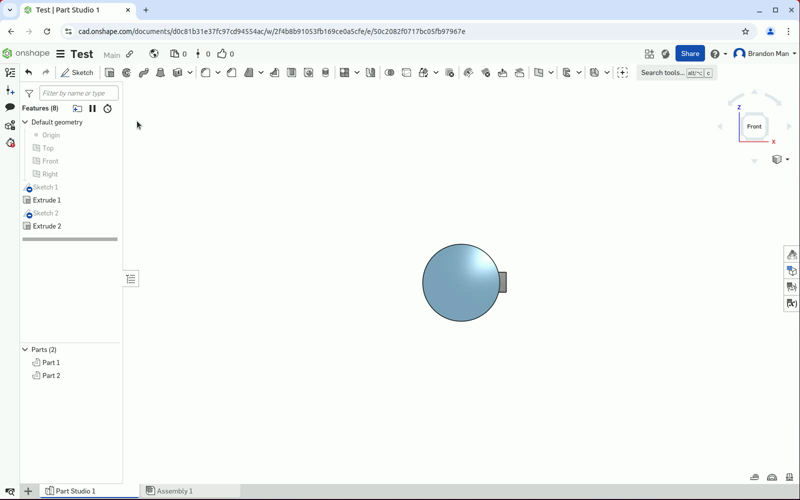
key(shift+h)
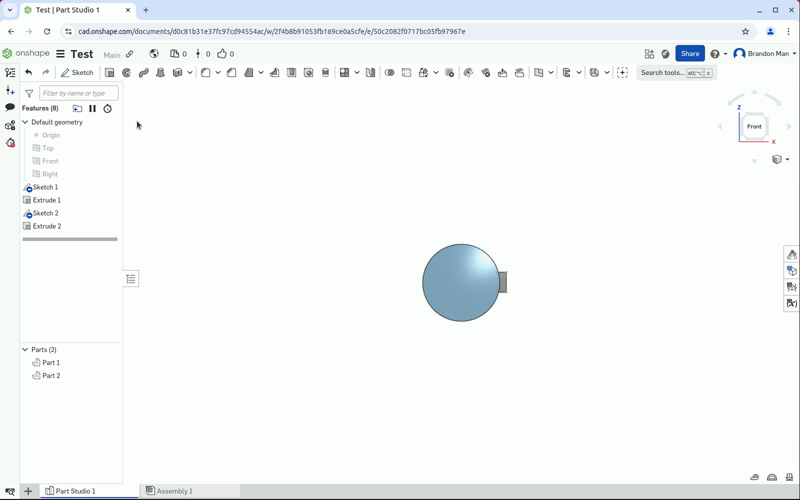
key(shift+h)
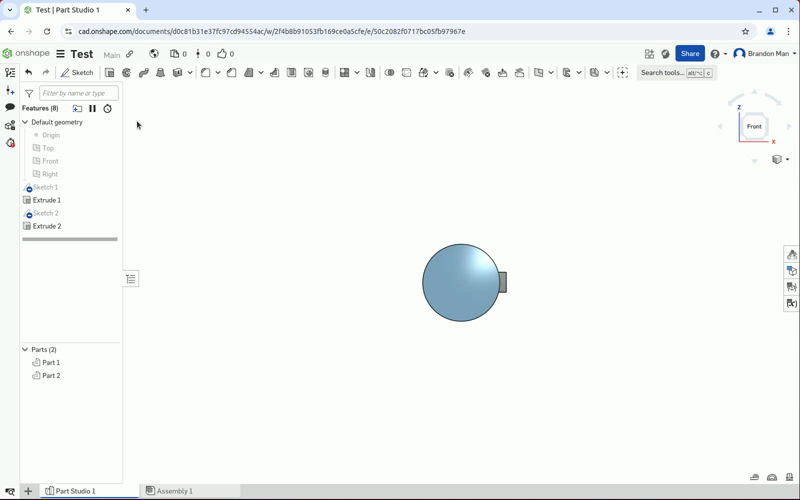
mouse_move(73, 189)
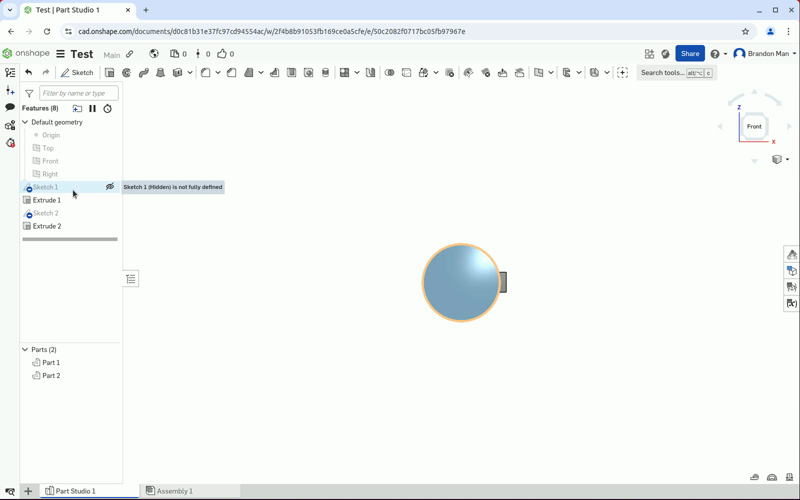
click(73, 189)
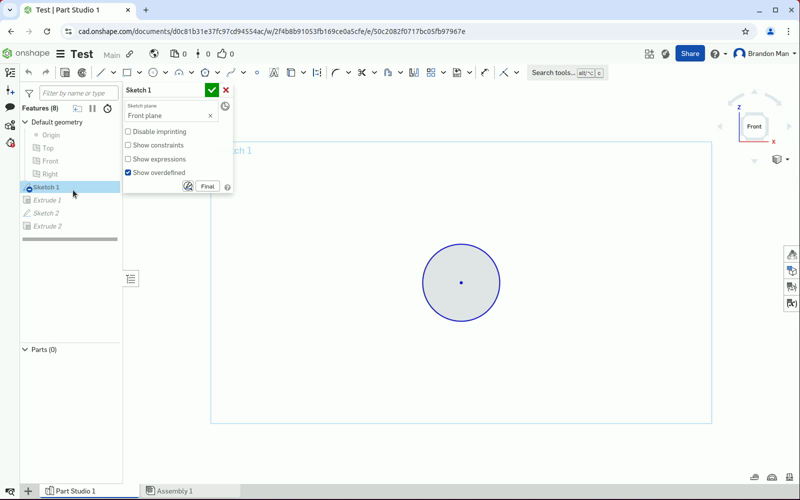
mouse_move(229, 92)
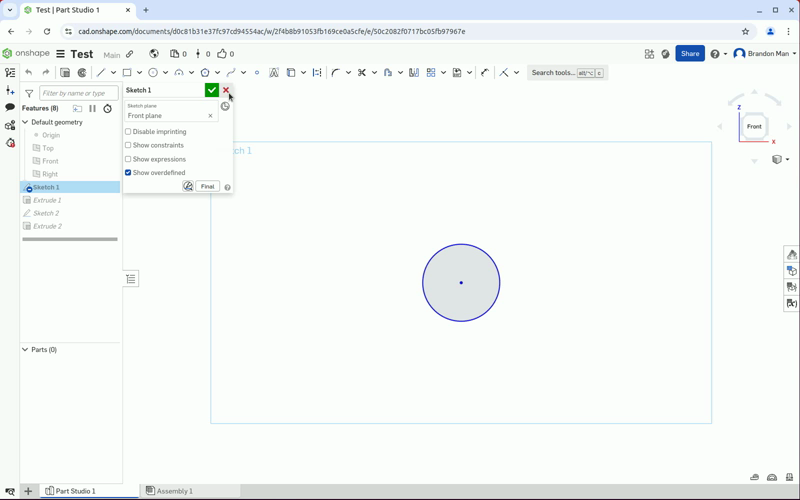
click(229, 92)
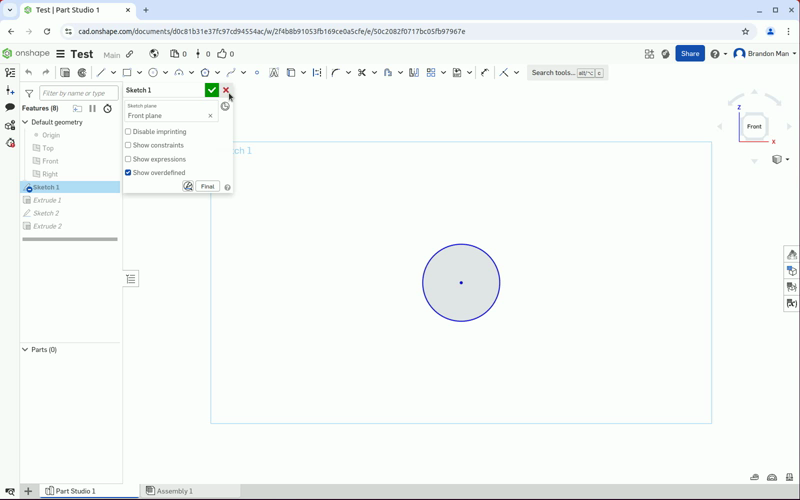
key(shift+s)
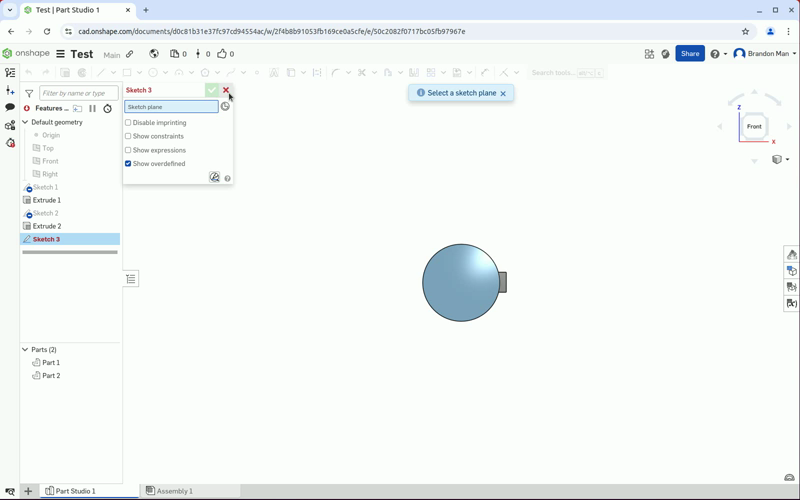
mouse_move(73, 163)
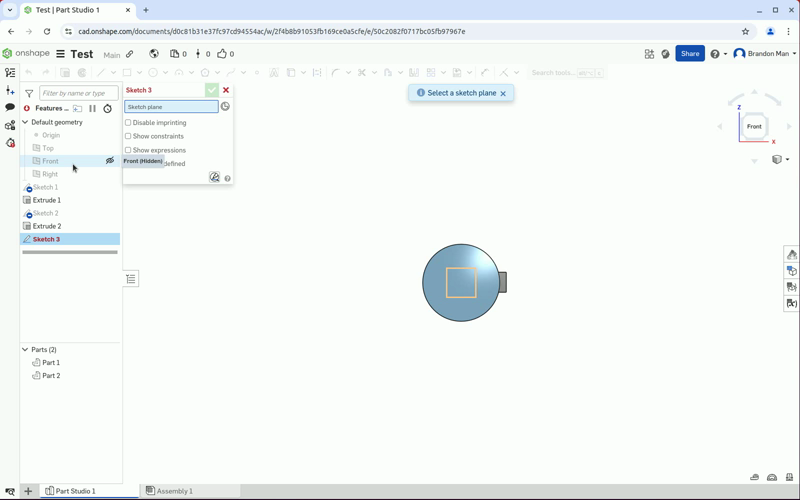
click(73, 163)
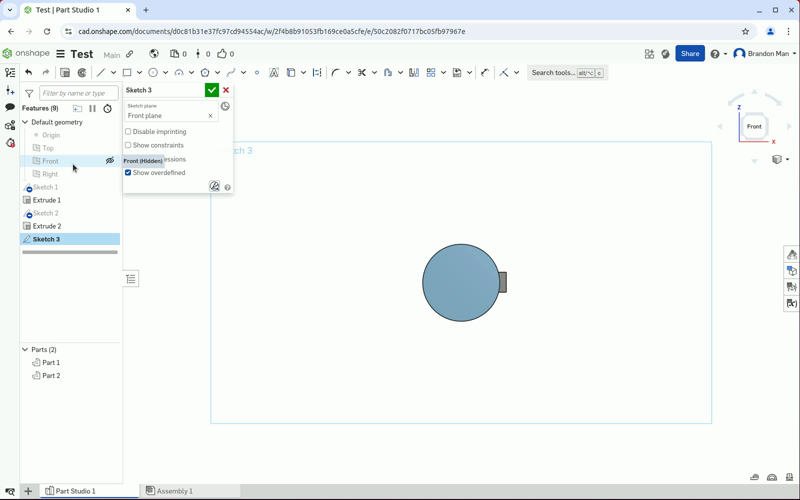
mouse_move(73, 352)
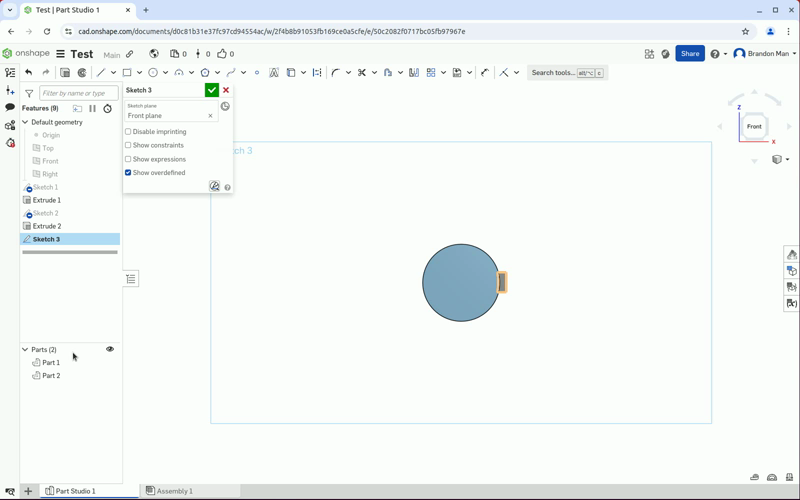
key(y)
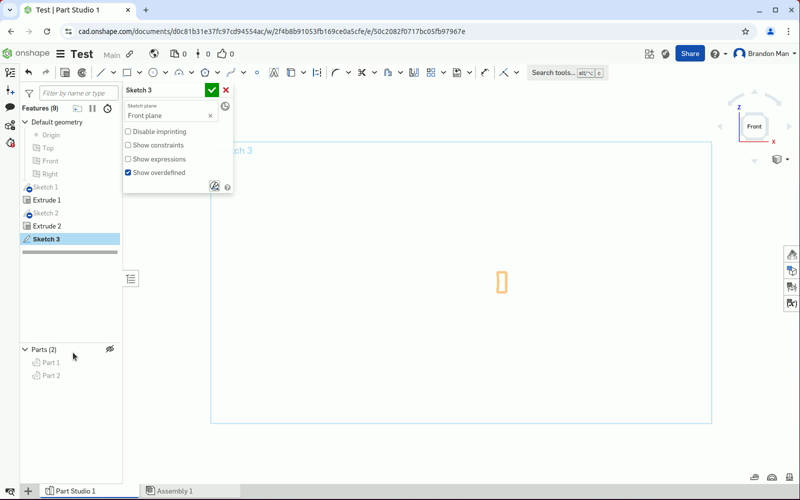
key(l)
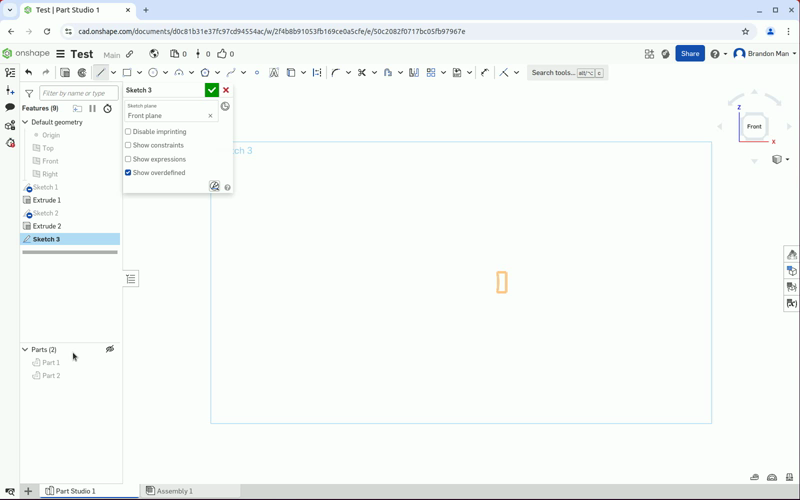
key_down(shift)
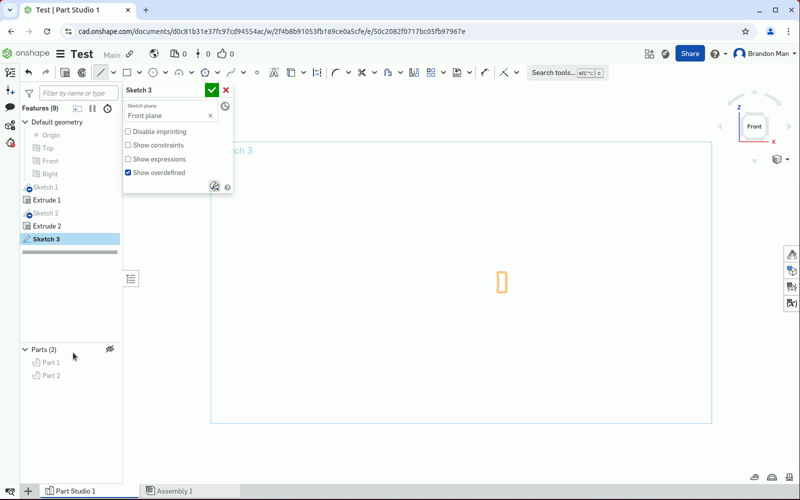
mouse_move(396, 282)
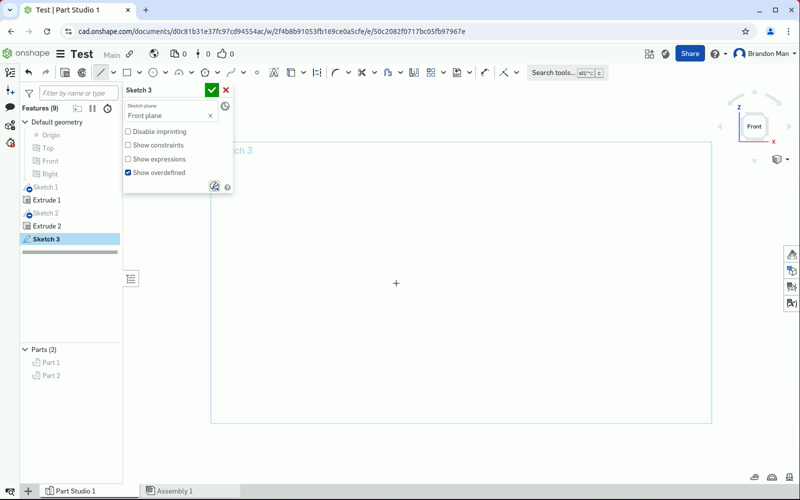
click(396, 282)
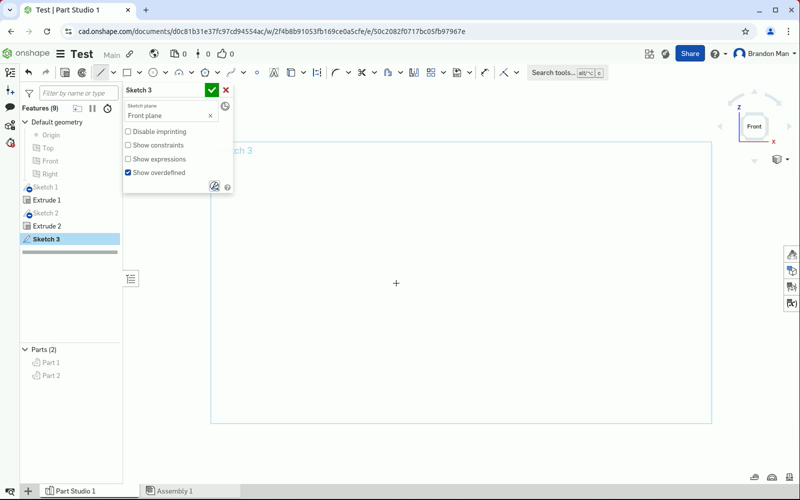
key_up(shift)
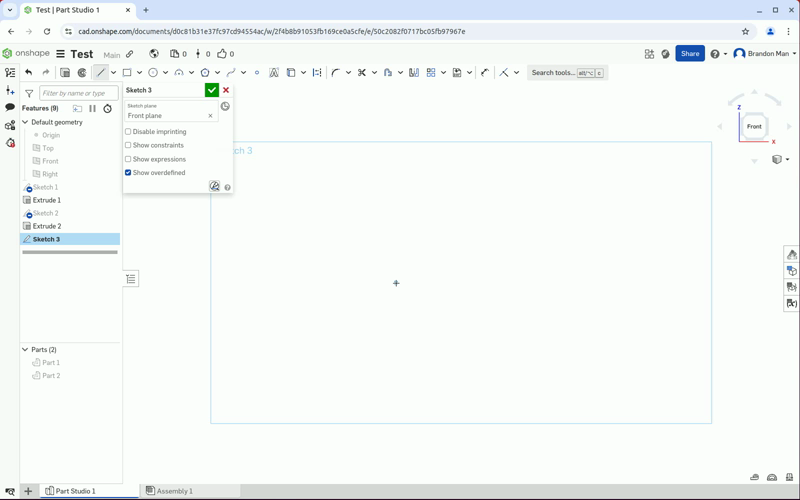
key_down(shift)
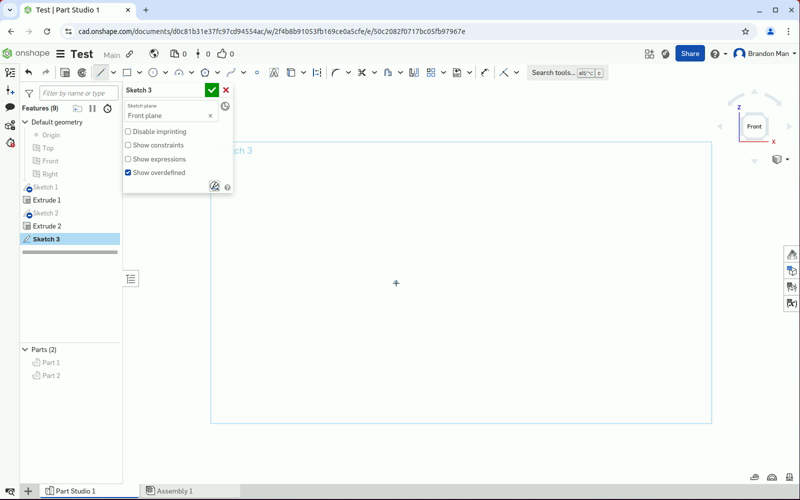
mouse_move(429, 339)
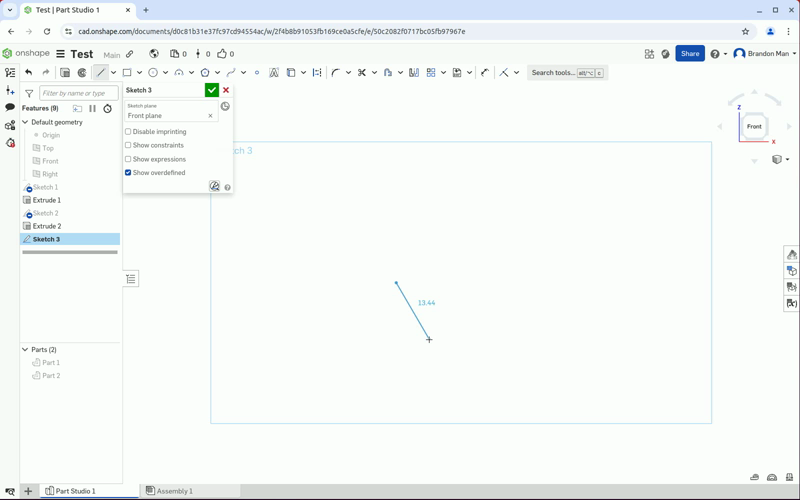
click(429, 339)
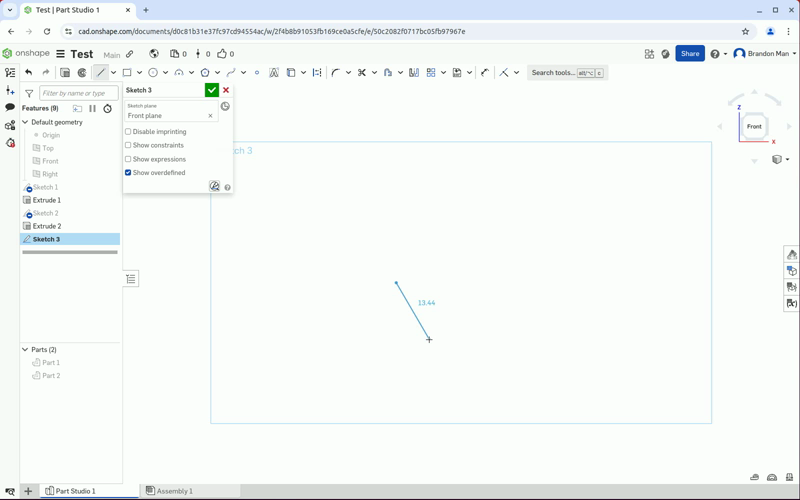
key_up(shift)
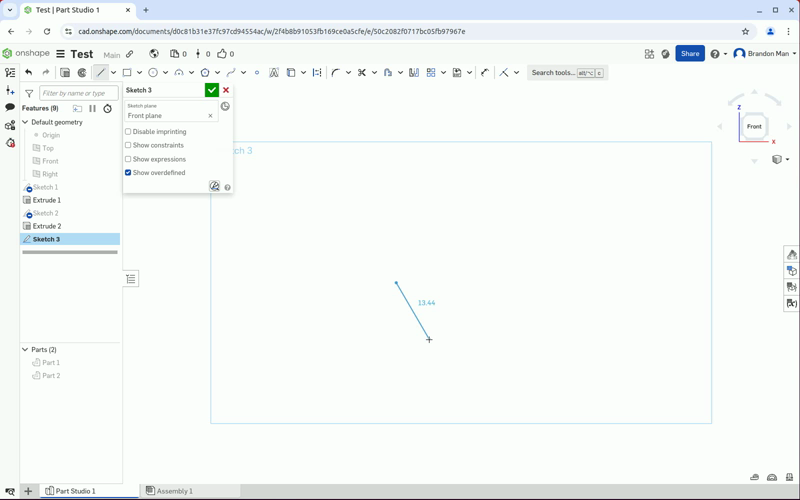
key_down(shift)
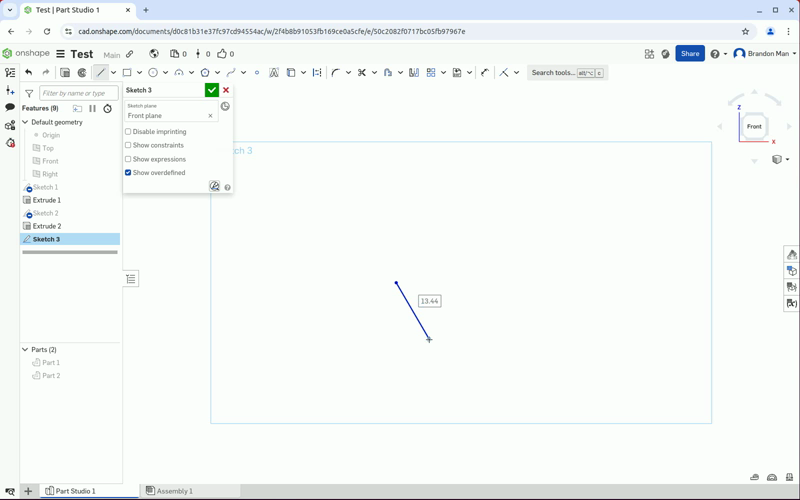
mouse_move(493, 339)
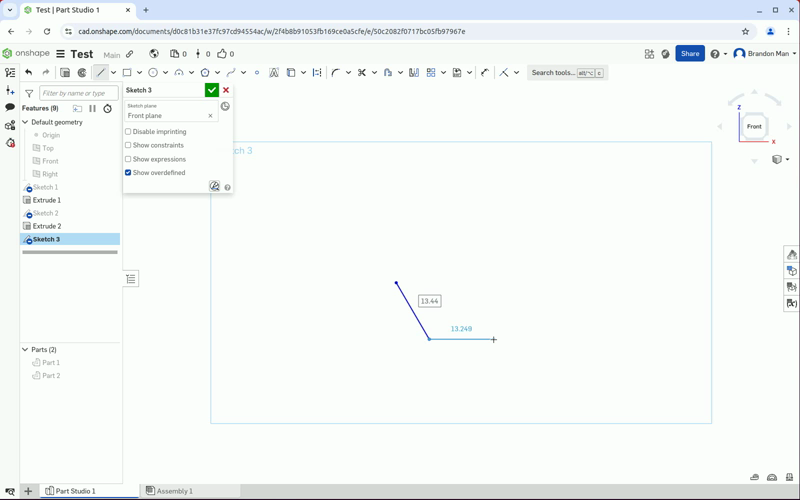
click(493, 339)
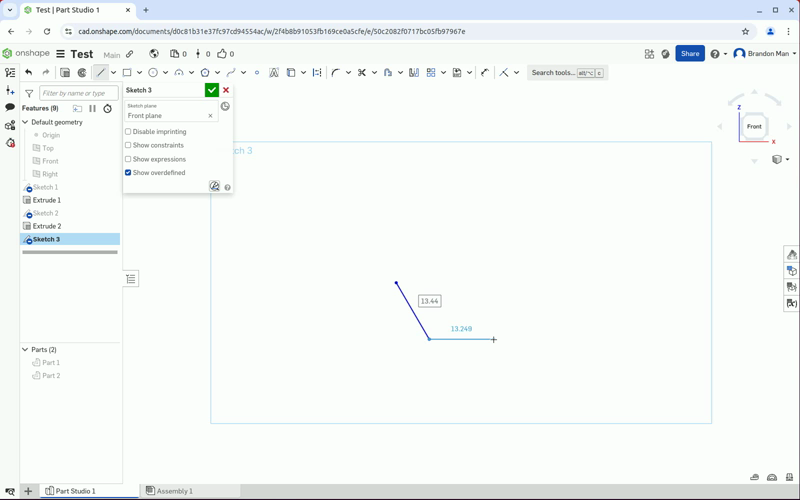
key_up(shift)
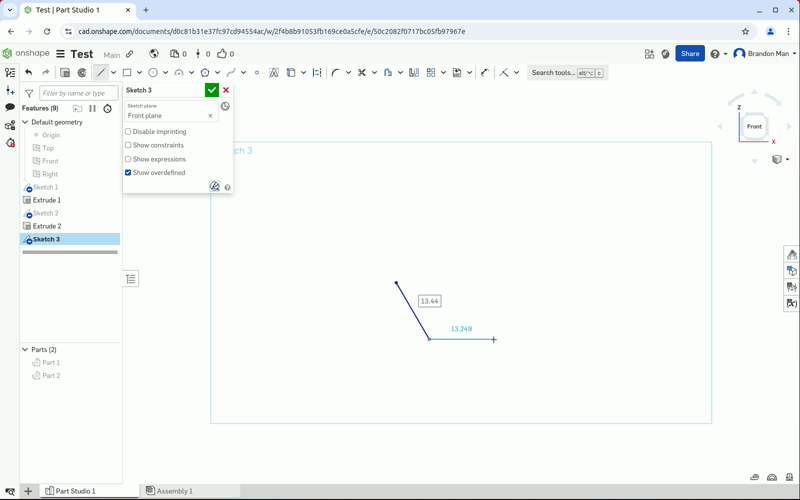
key_down(shift)
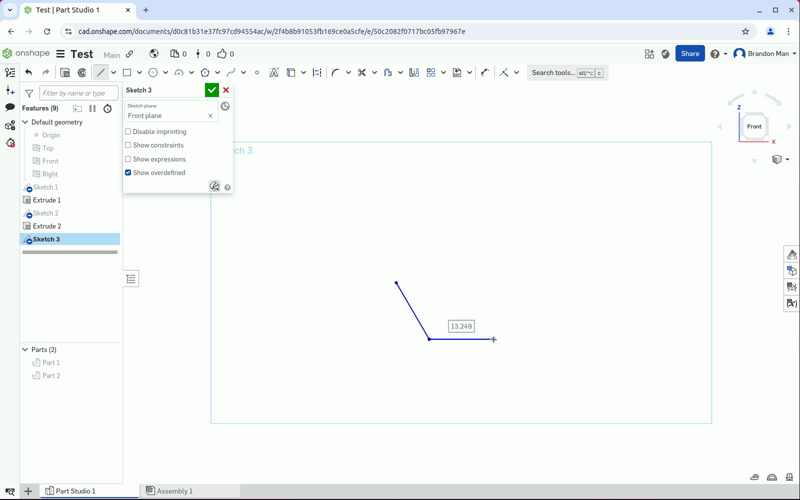
mouse_move(526, 282)
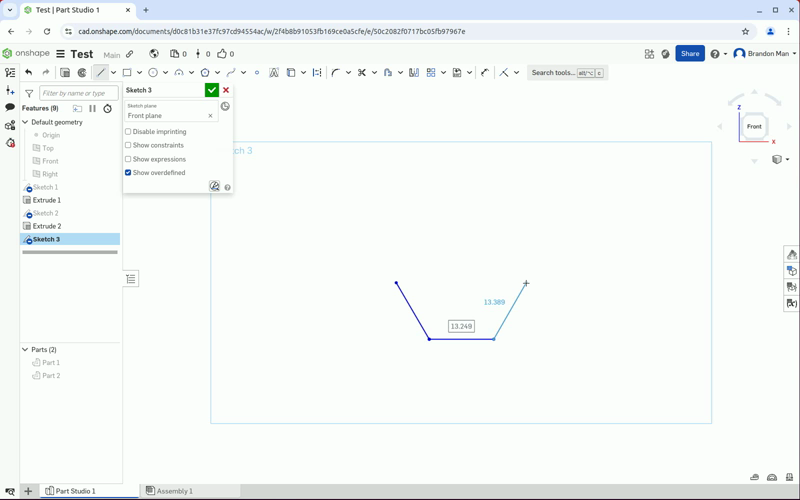
click(526, 282)
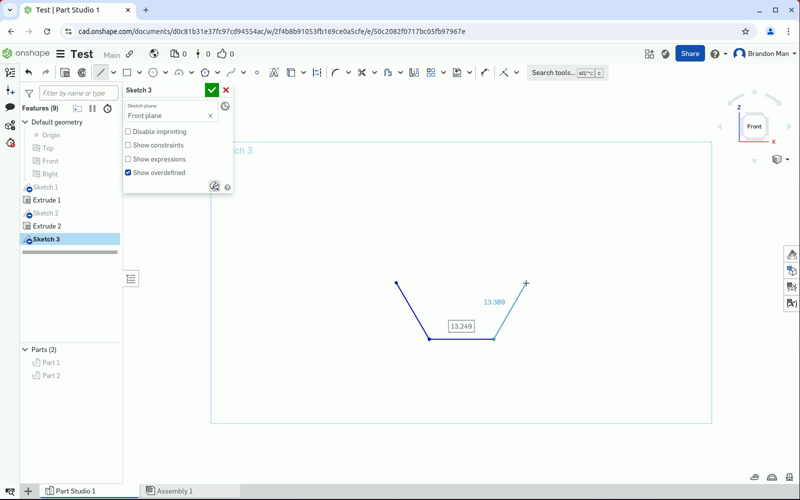
key_up(shift)
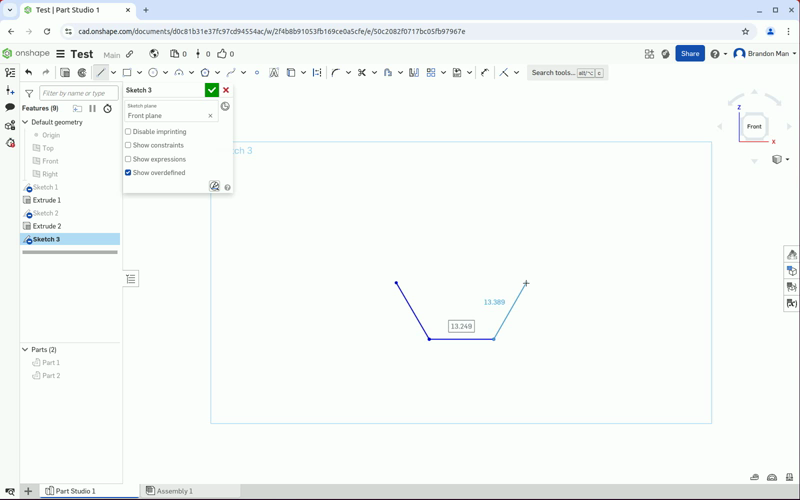
key_down(shift)
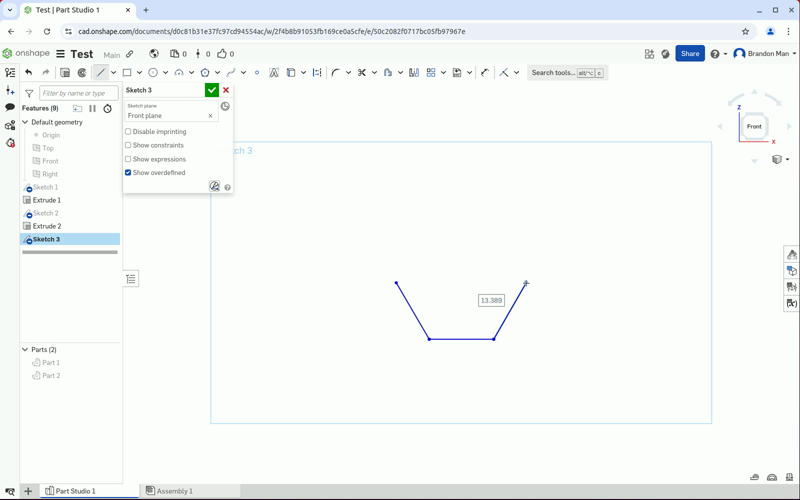
mouse_move(493, 226)
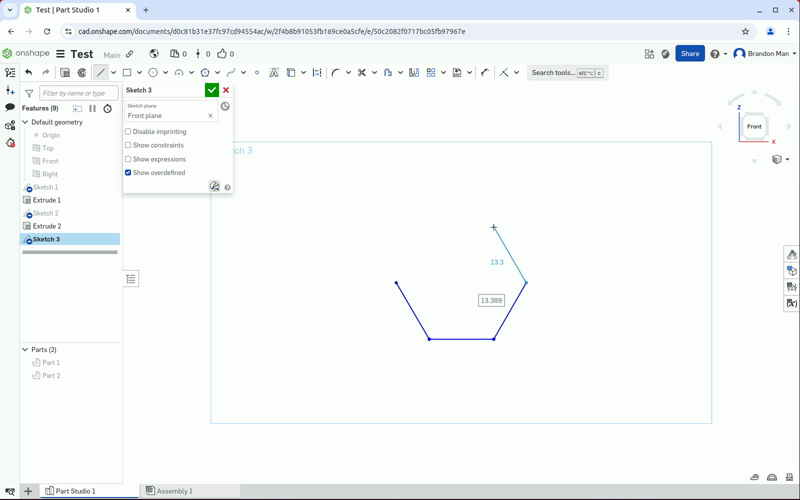
click(493, 226)
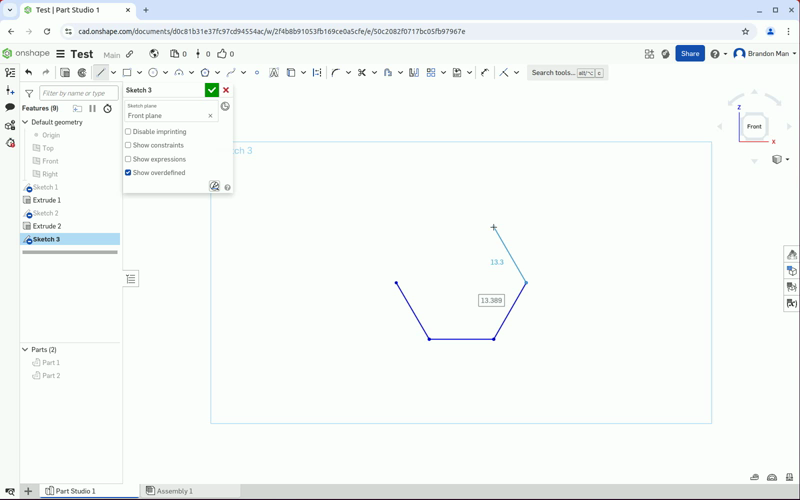
key_up(shift)
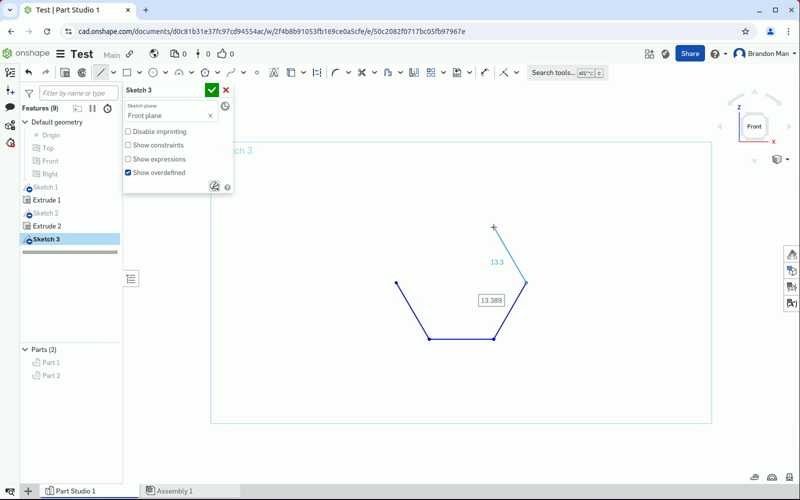
key_down(shift)
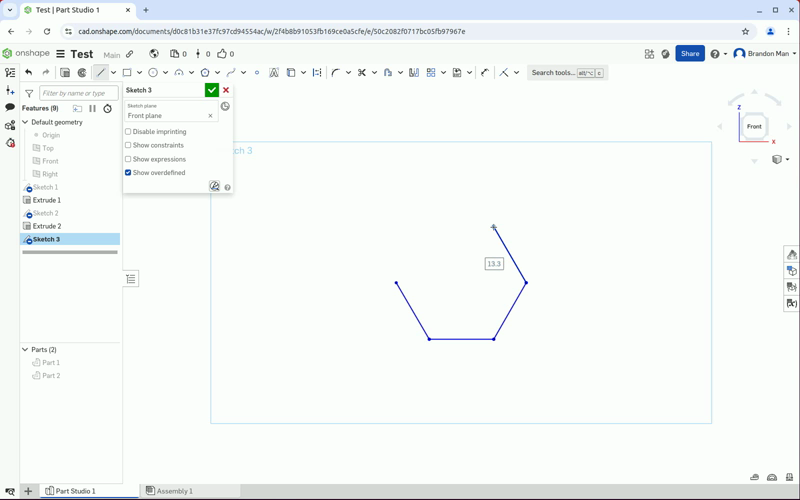
mouse_move(429, 226)
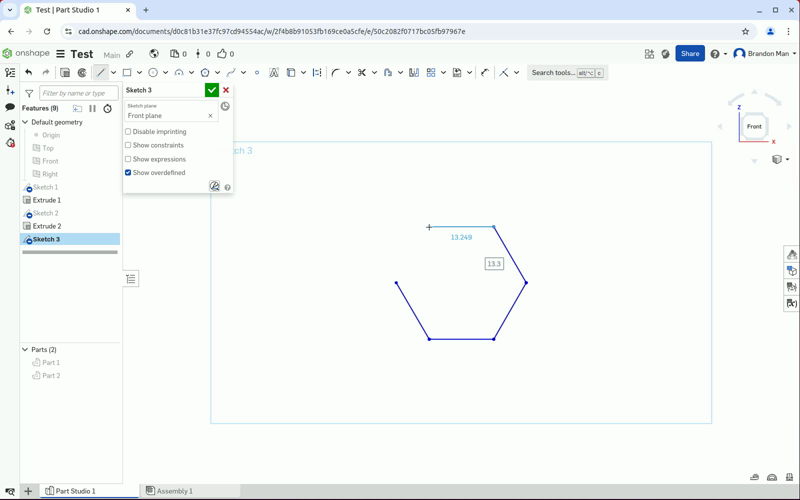
click(429, 226)
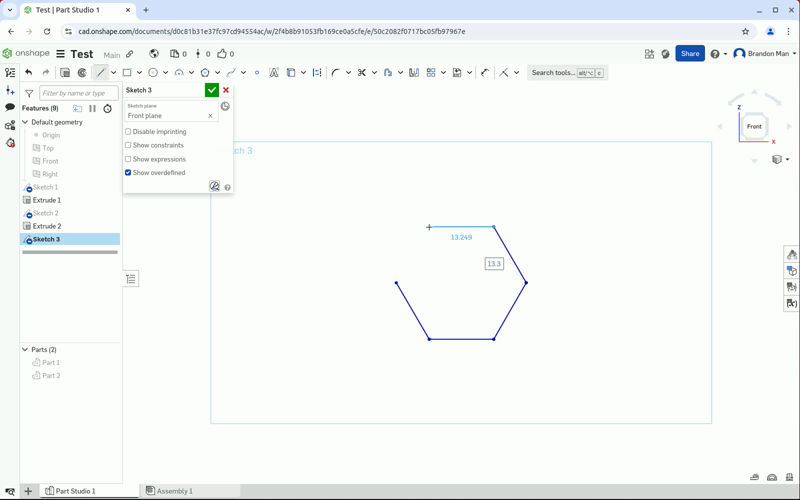
key_up(shift)
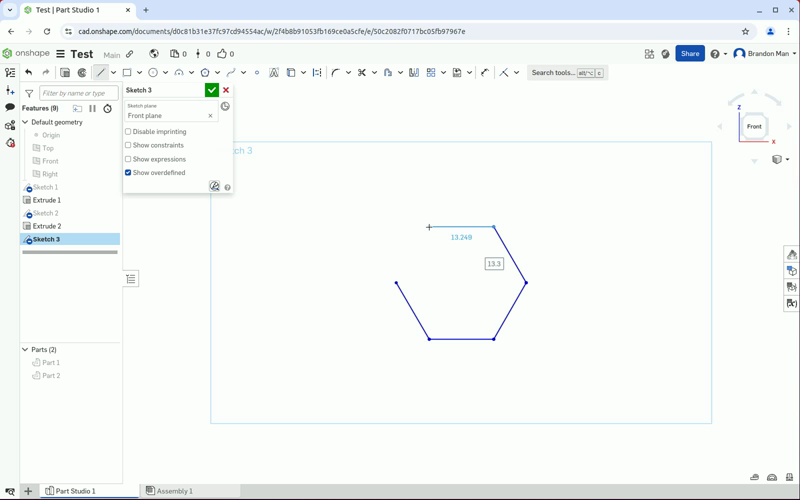
key_down(shift)
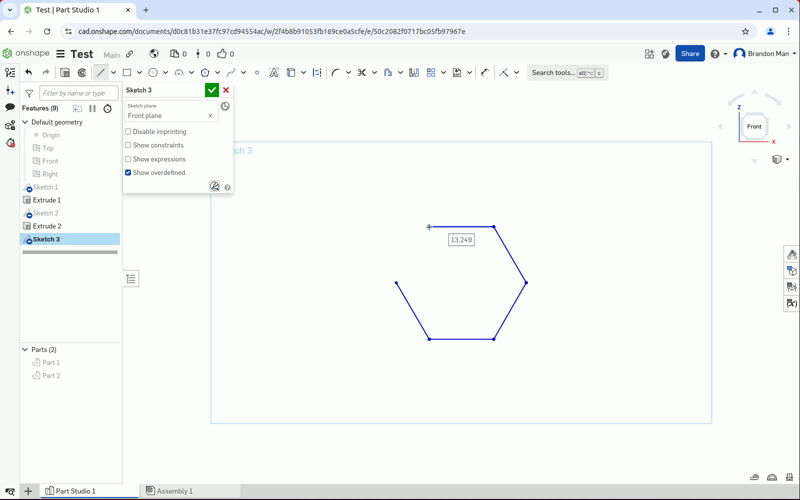
mouse_move(396, 282)
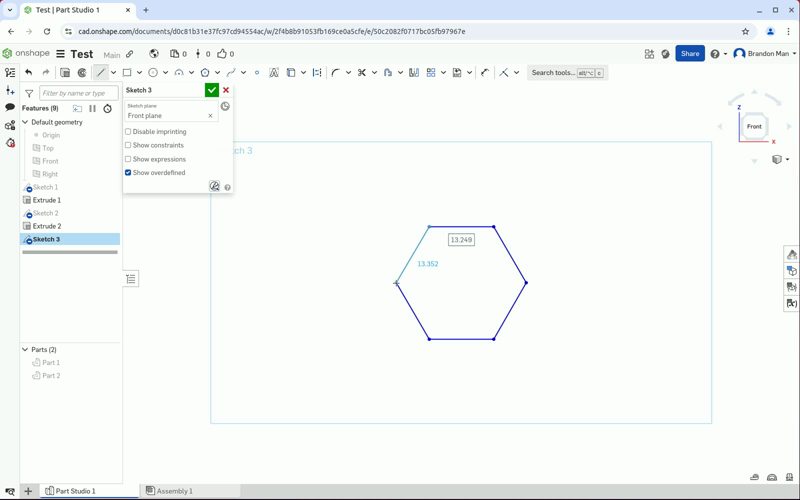
key_up(shift)
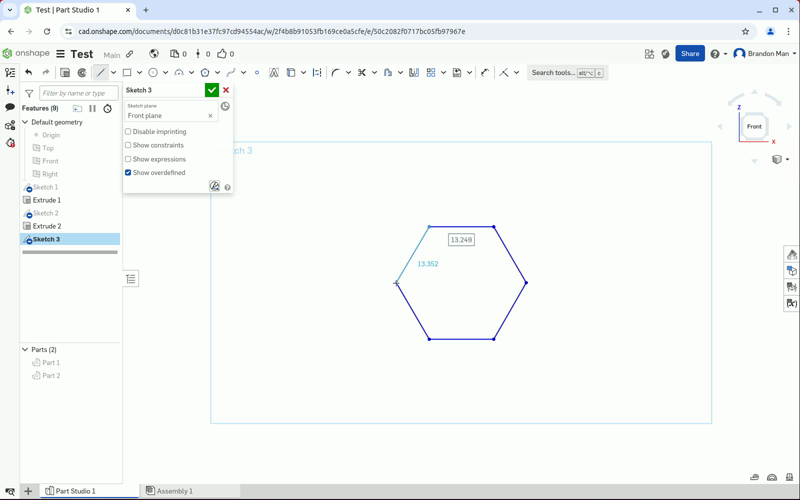
click(396, 282)
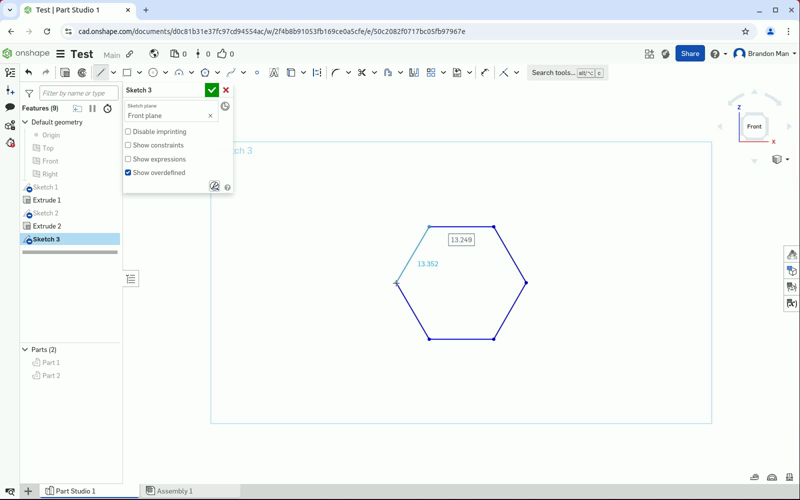
key(esc)
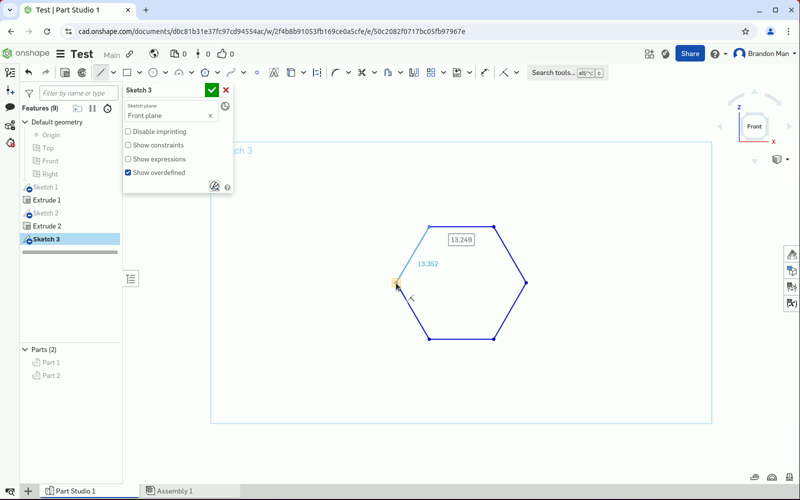
key(c)
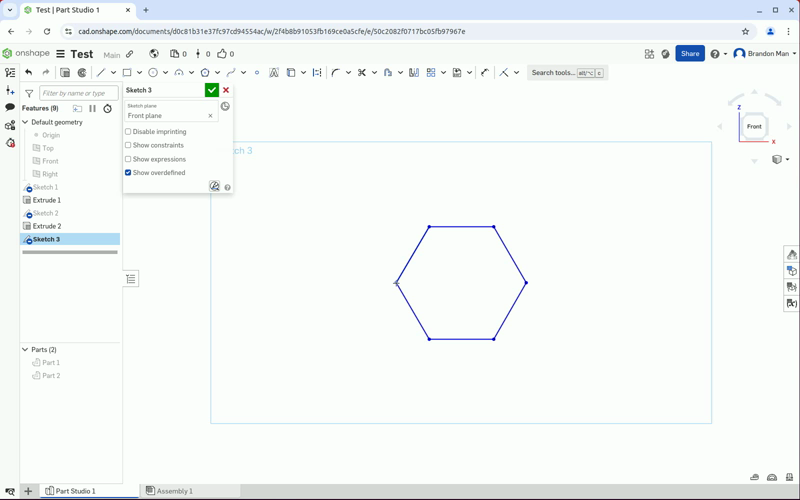
key_down(shift)
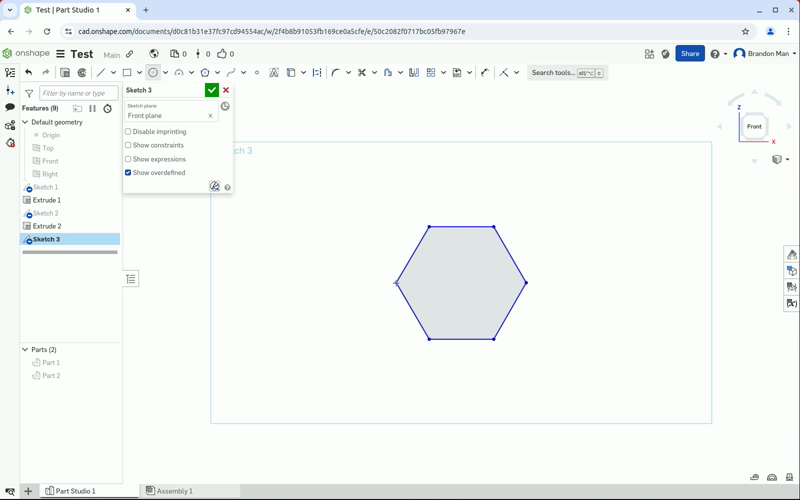
mouse_move(461, 282)
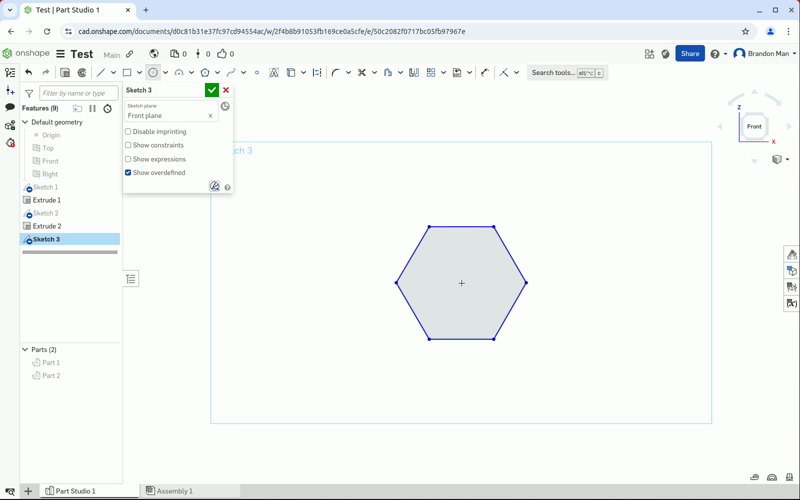
click(461, 282)
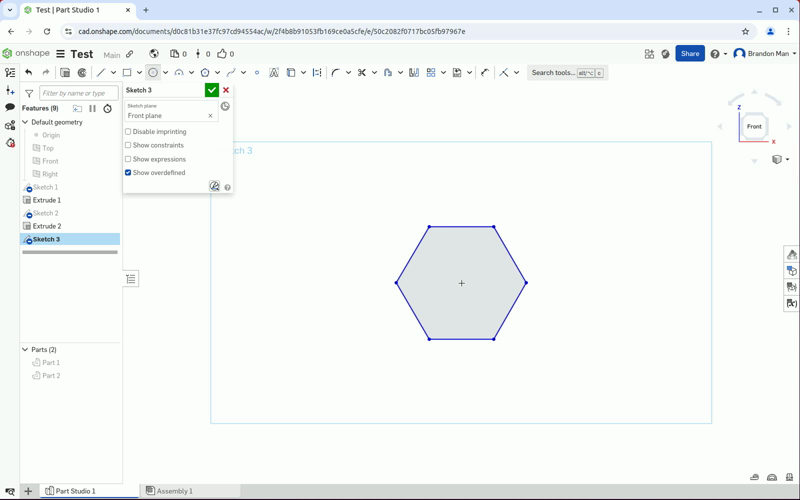
key_up(shift)
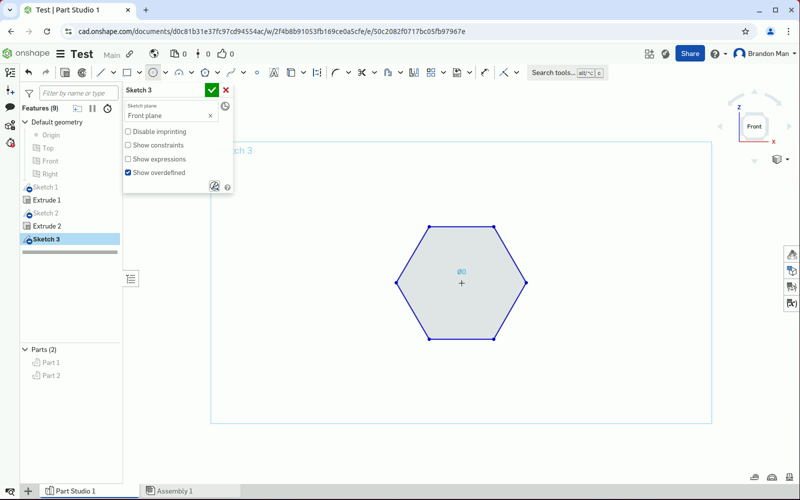
mouse_move(498, 282)
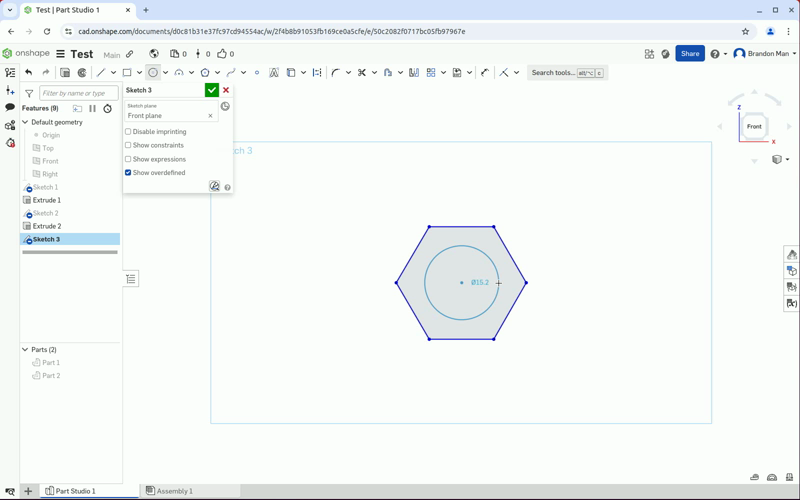
click(498, 282)
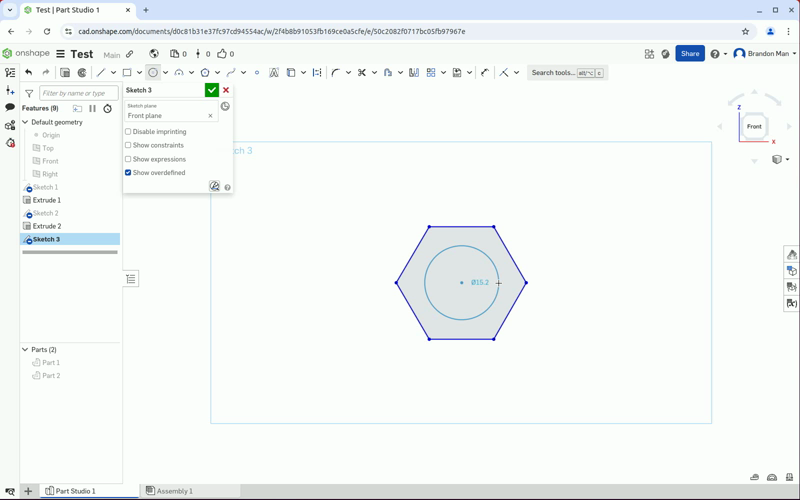
key(esc)
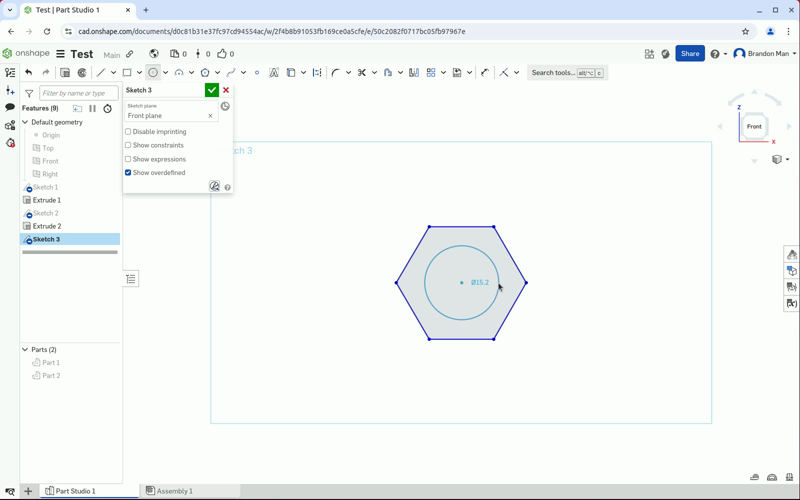
mouse_move(427, 325)
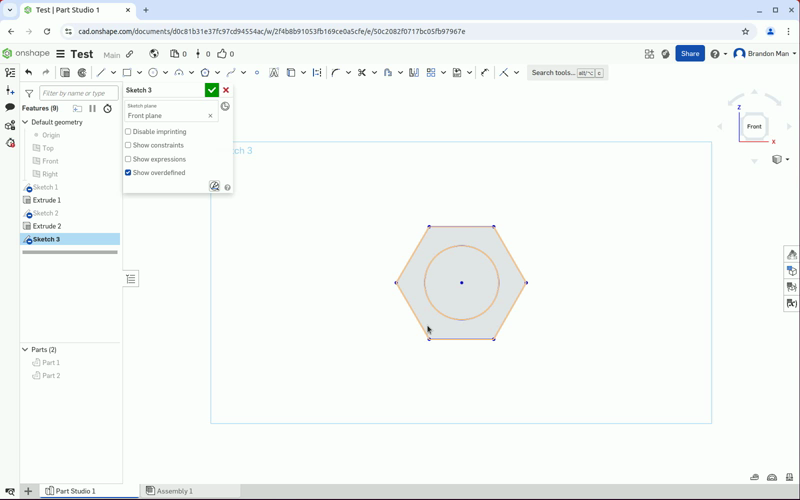
click(427, 325)
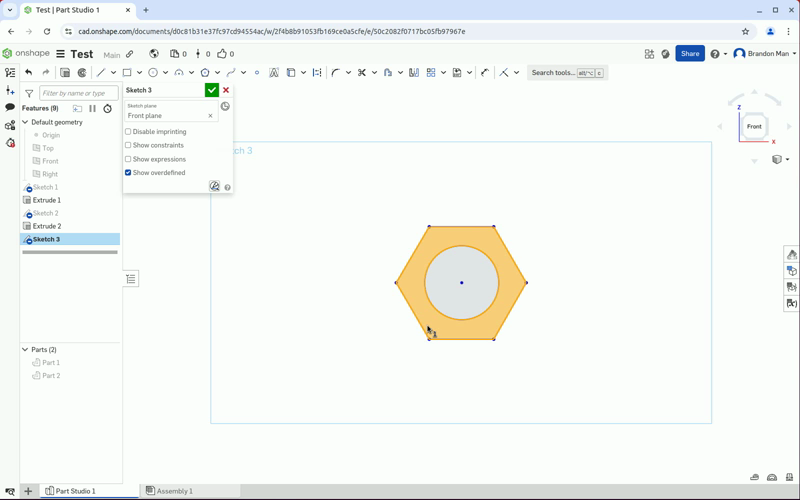
mouse_move(73, 352)
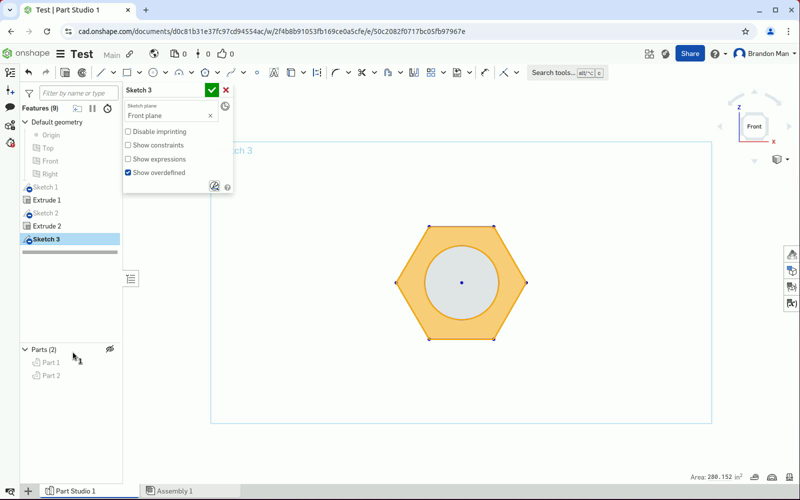
key(shift+y)
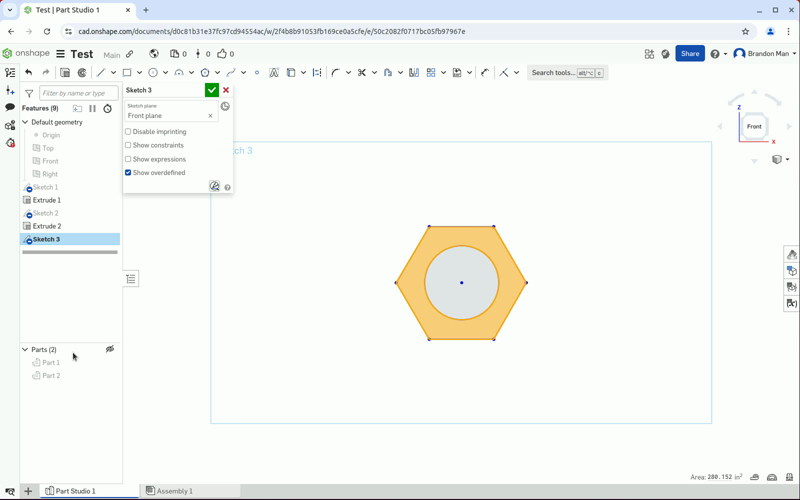
key(shift+e)
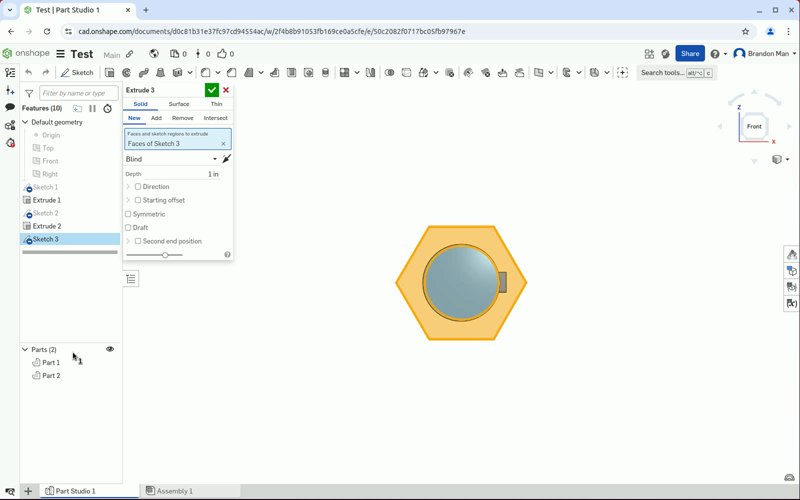
mouse_move(143, 106)
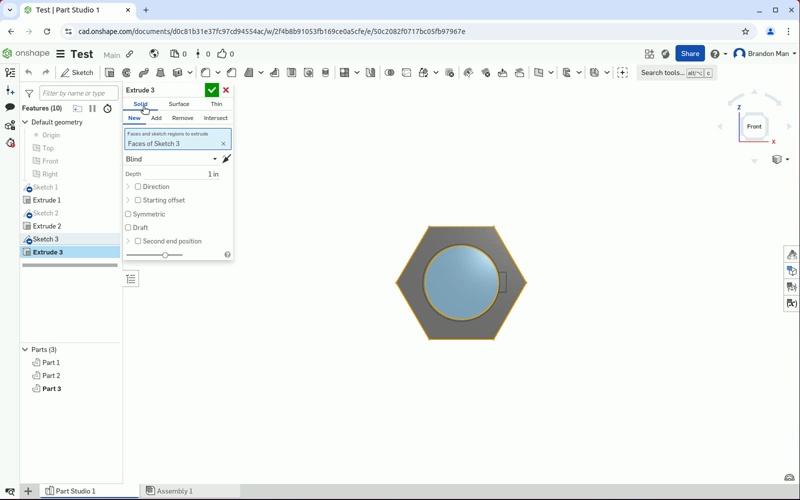
click(143, 106)
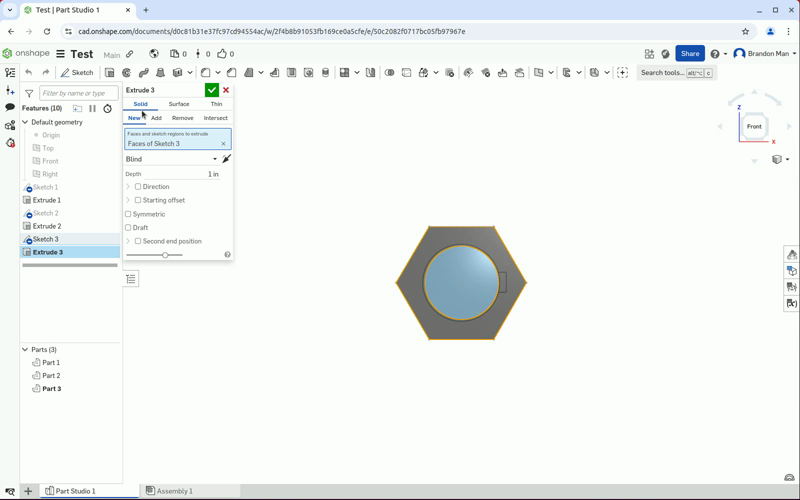
mouse_move(137, 120)
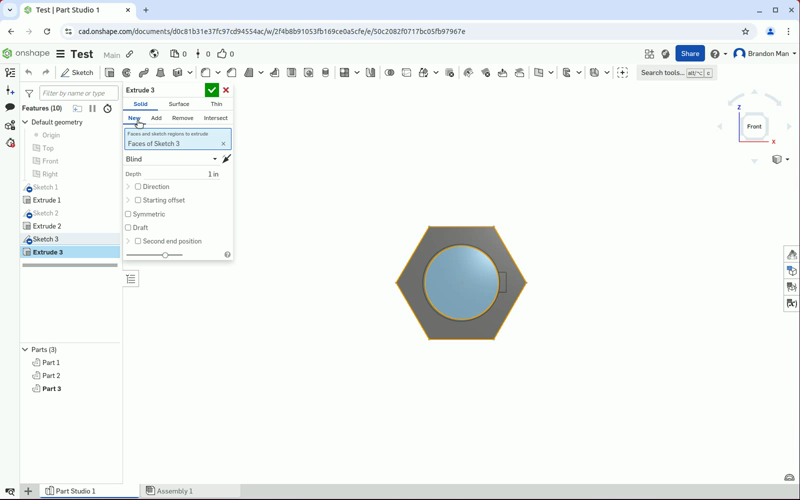
click(137, 120)
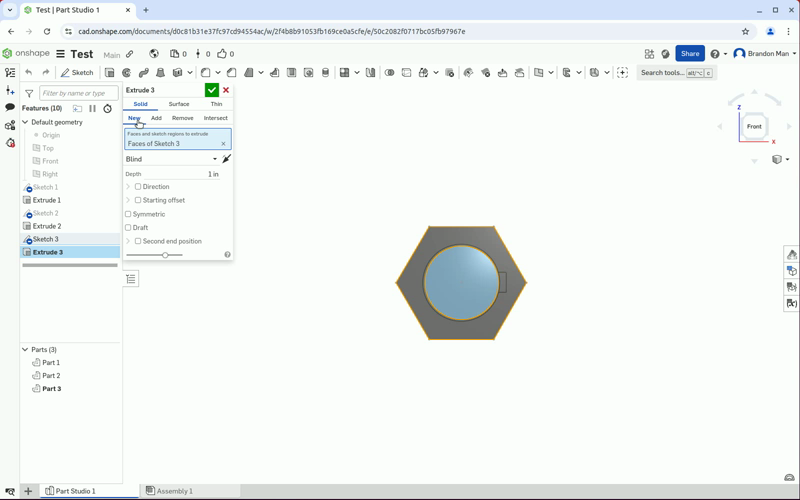
key(tab, 4)
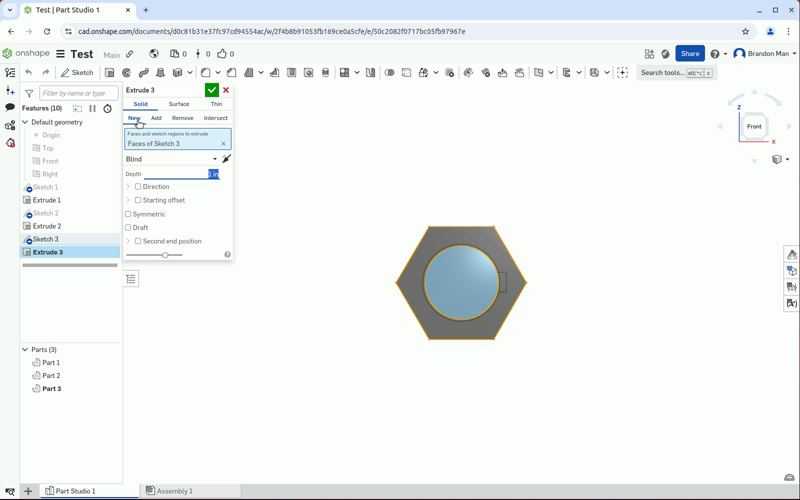
text(-7.703)
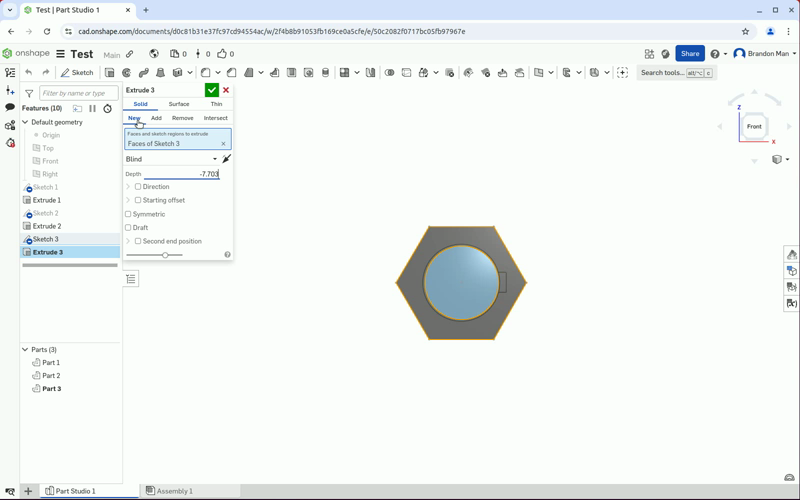
key(enter)
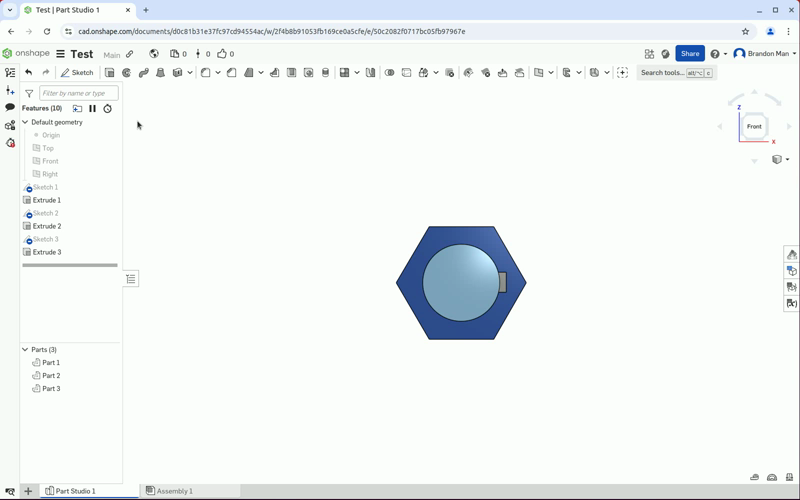
key(shift+h)
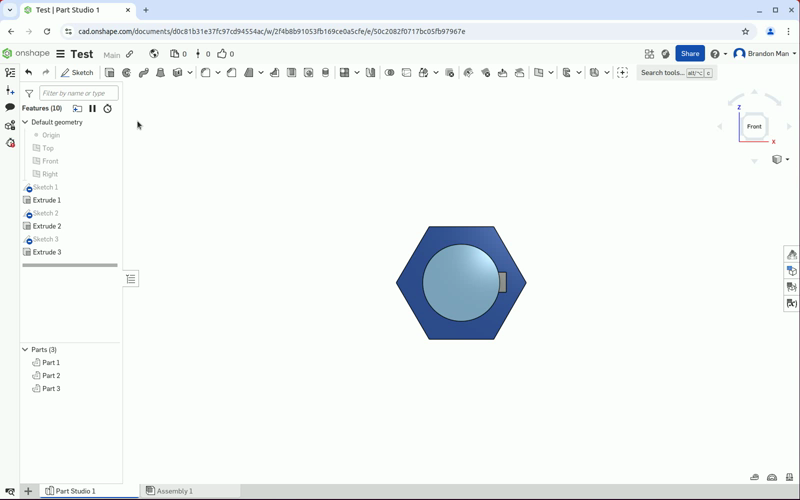
key(shift+h)
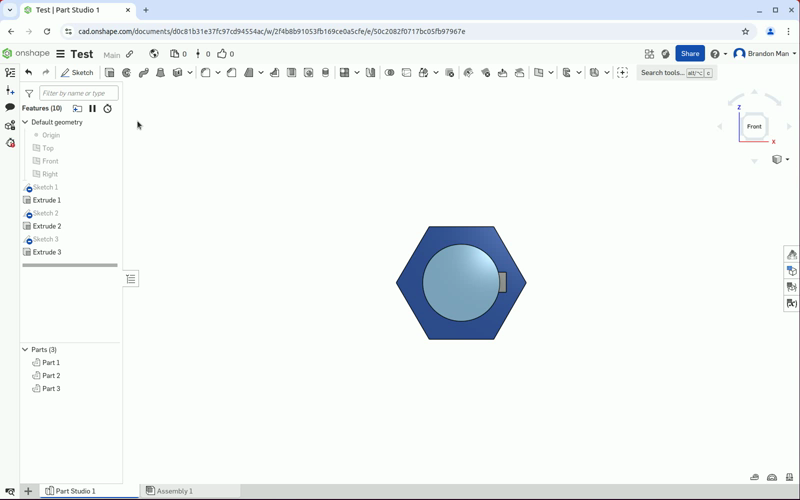
mouse_move(73, 189)
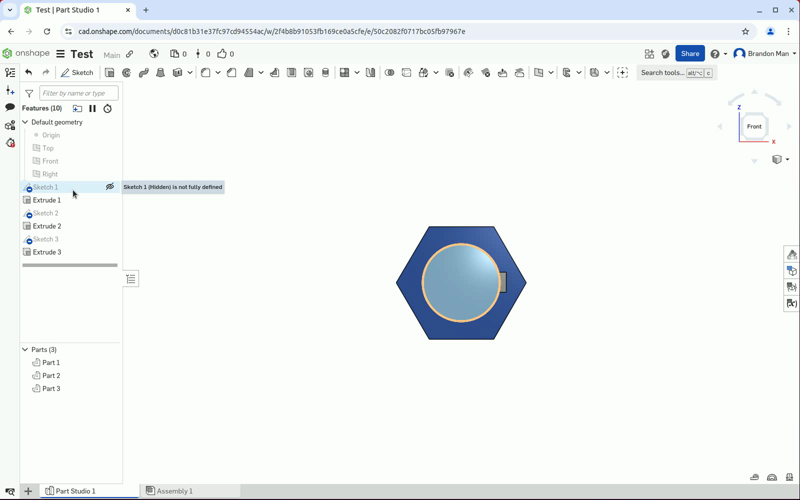
click(73, 189)
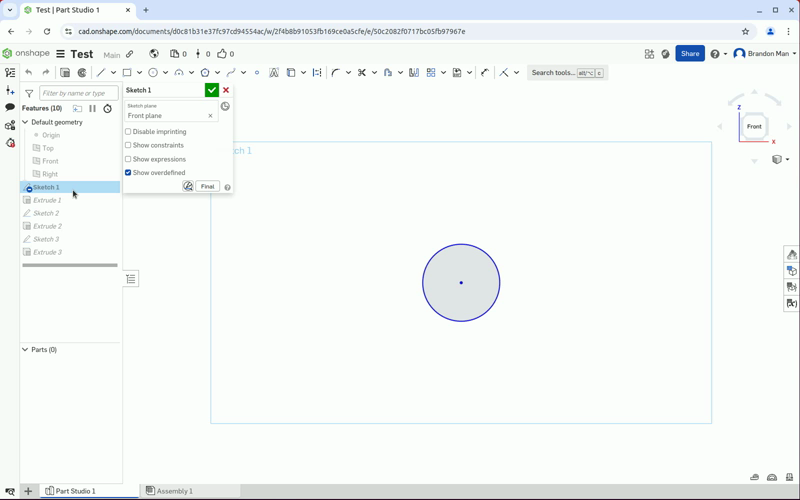
mouse_move(229, 92)
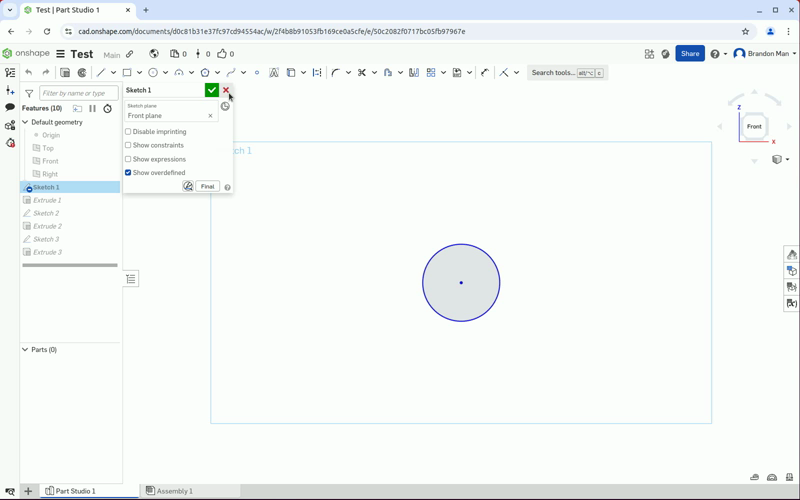
click(229, 92)
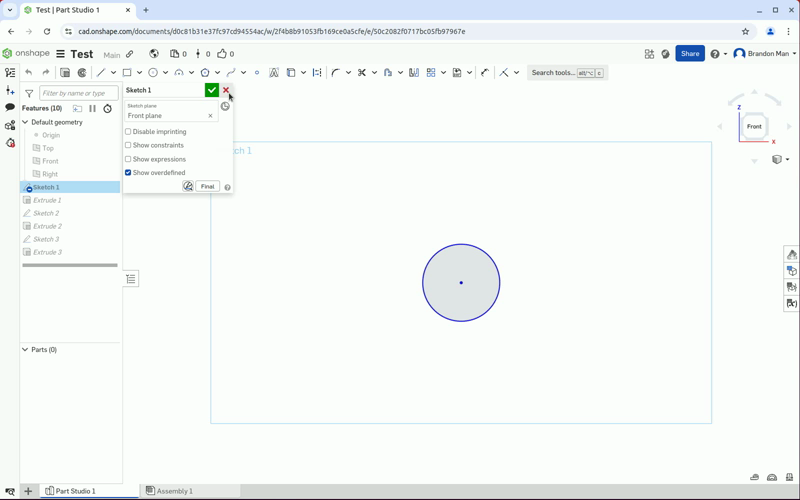
key(shift+s)
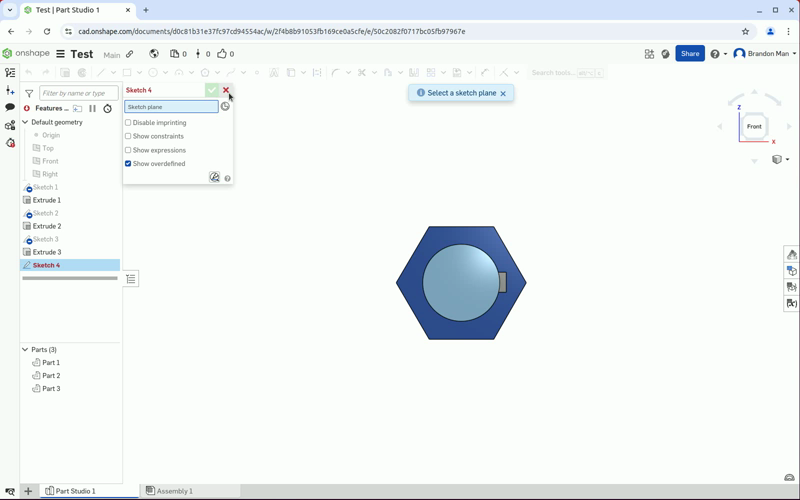
mouse_move(73, 163)
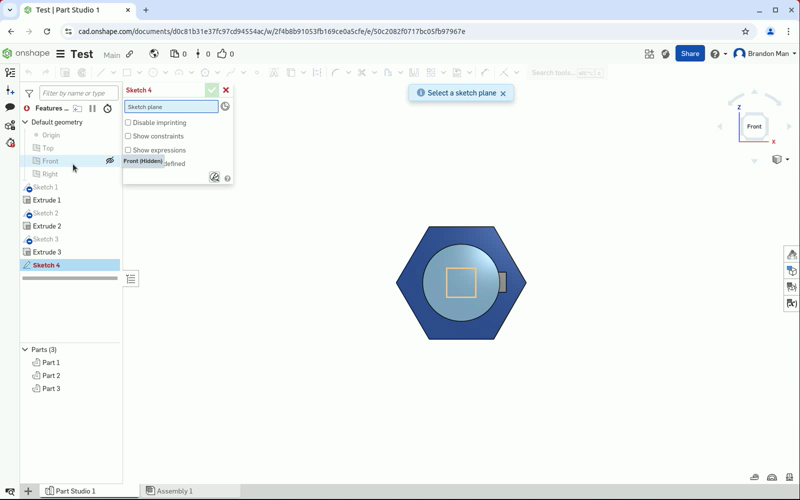
click(73, 163)
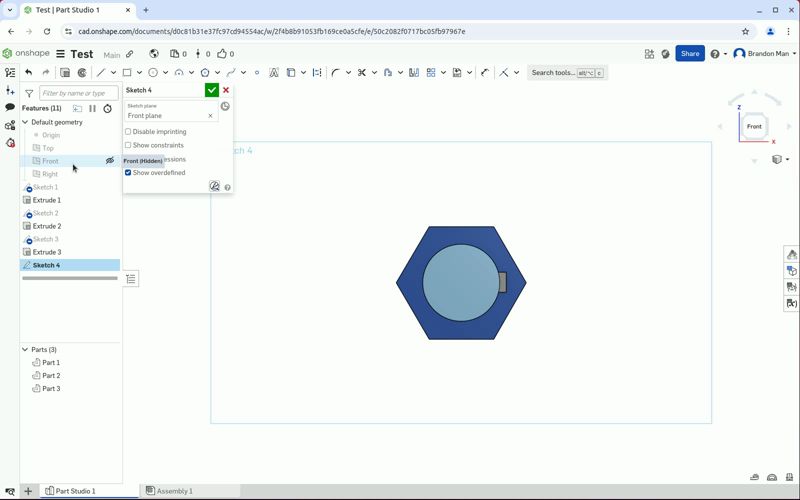
mouse_move(73, 352)
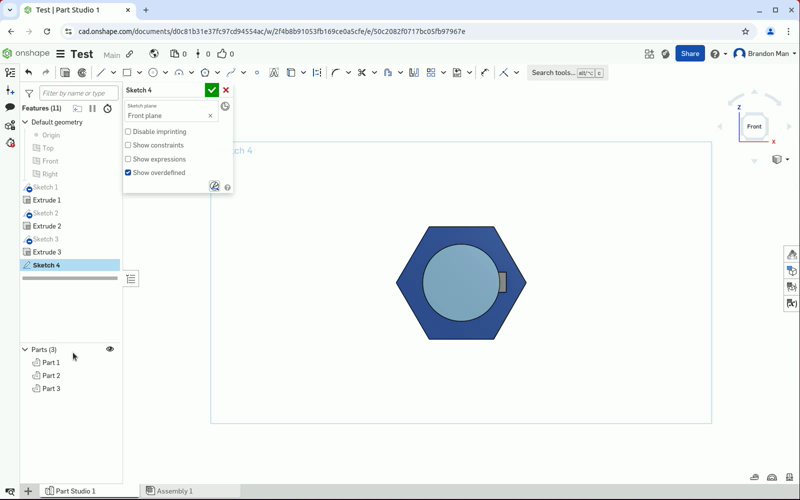
key(y)
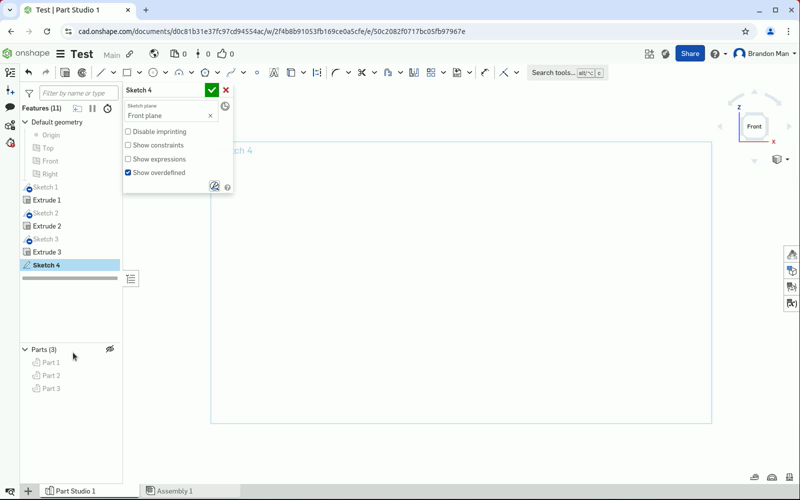
key(c)
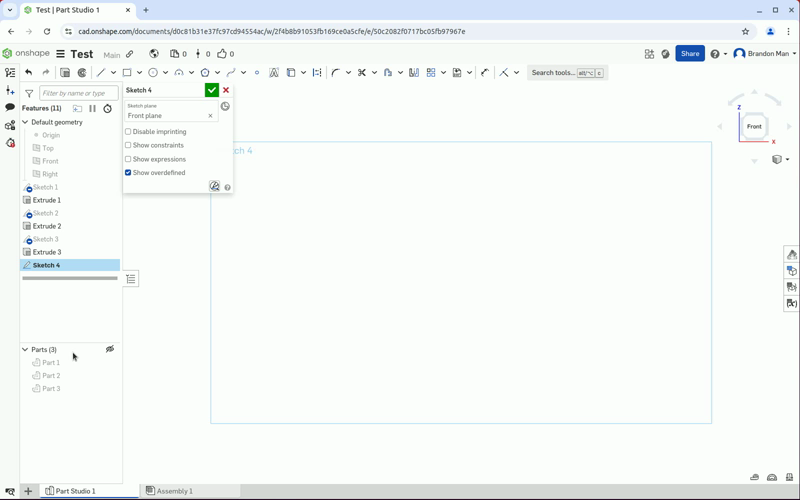
key_down(shift)
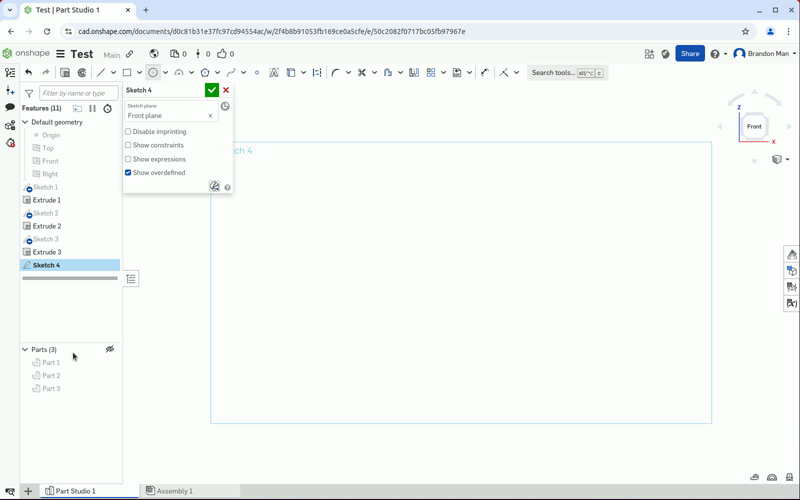
mouse_move(461, 282)
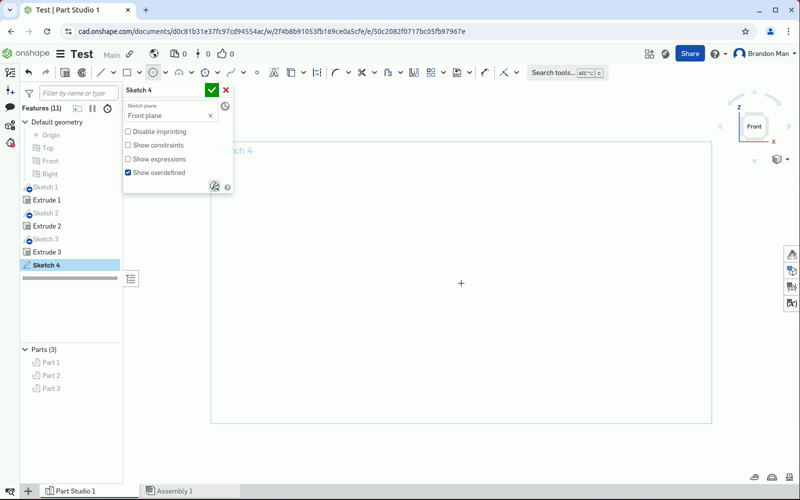
click(461, 282)
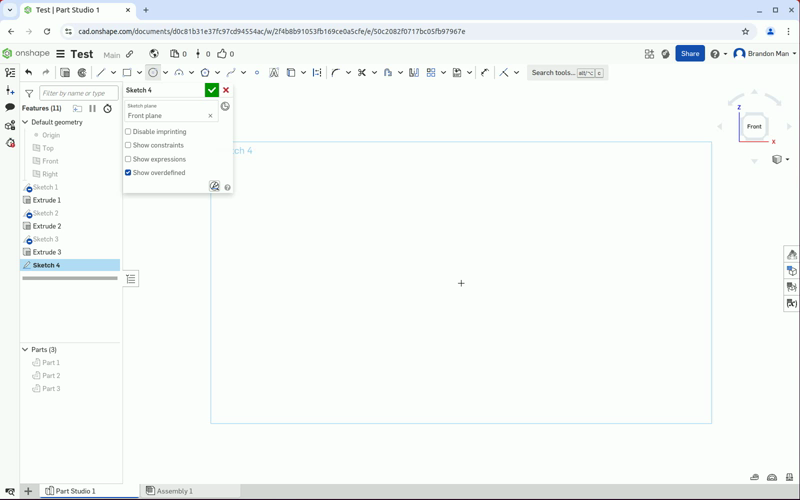
key_up(shift)
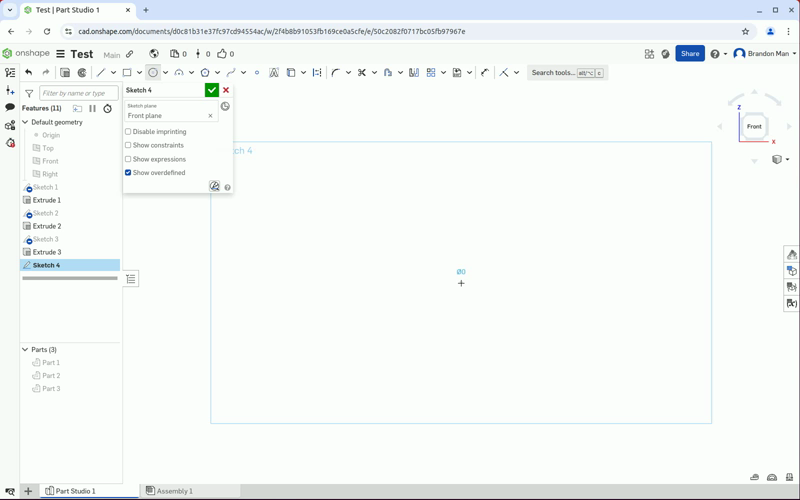
mouse_move(499, 282)
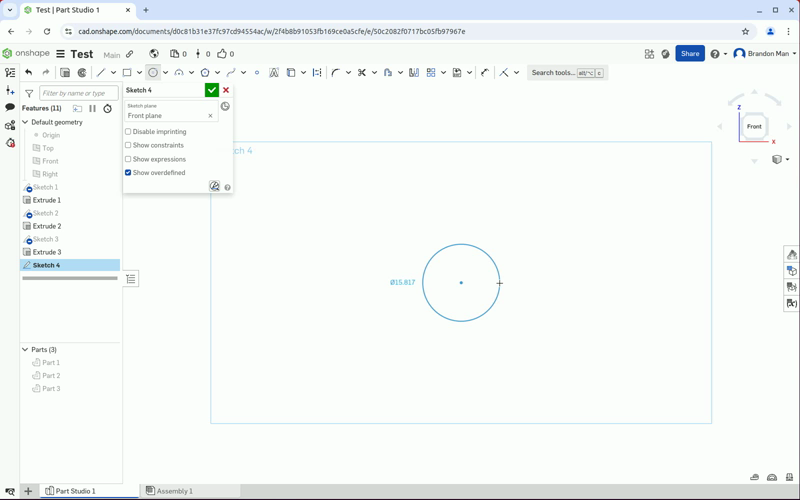
click(499, 282)
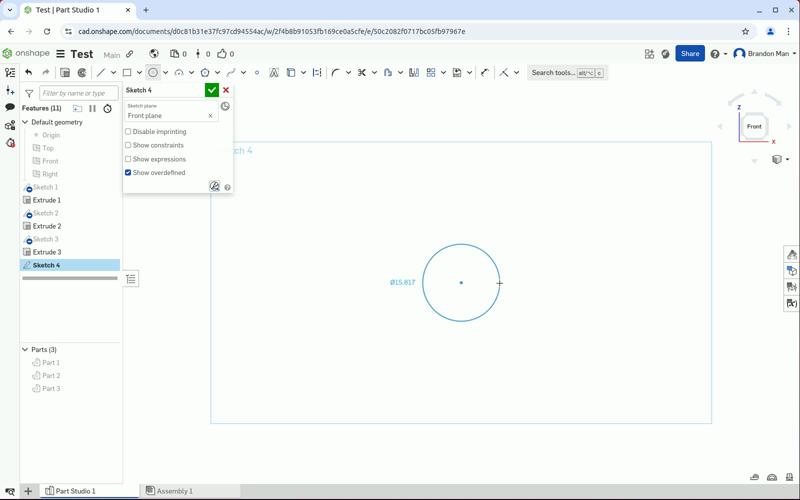
key(esc)
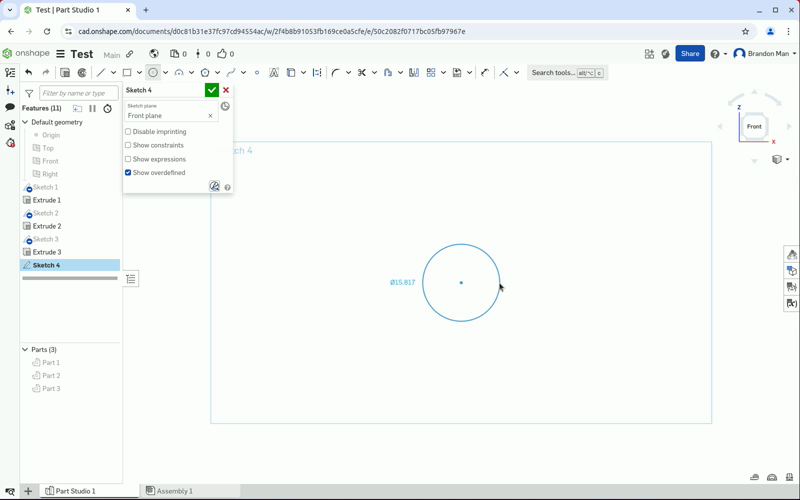
mouse_move(469, 277)
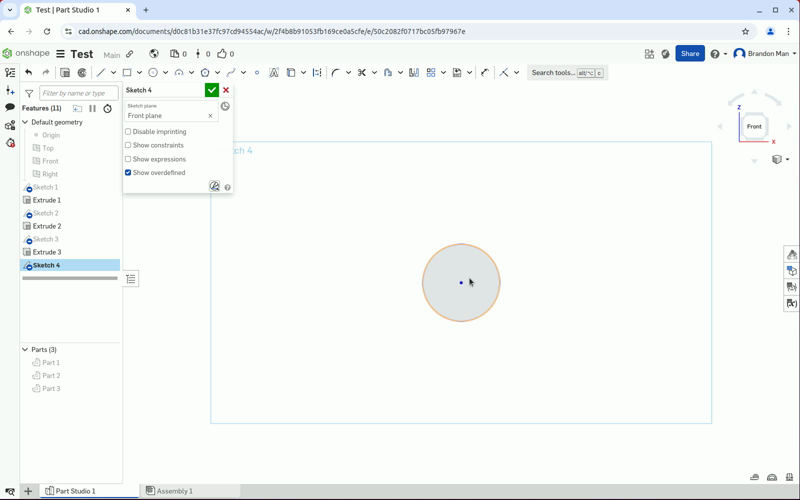
click(469, 277)
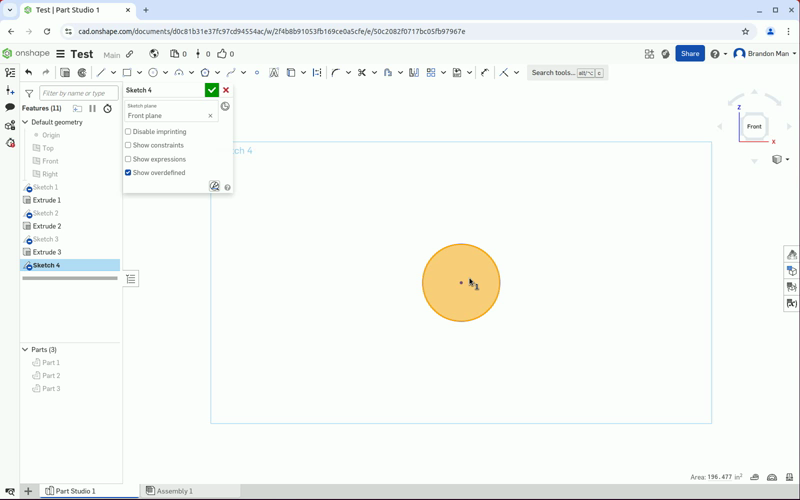
mouse_move(73, 352)
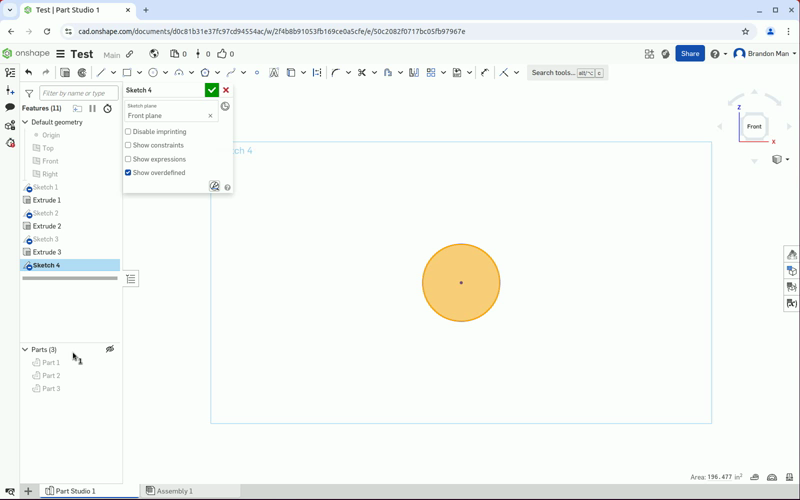
key(shift+y)
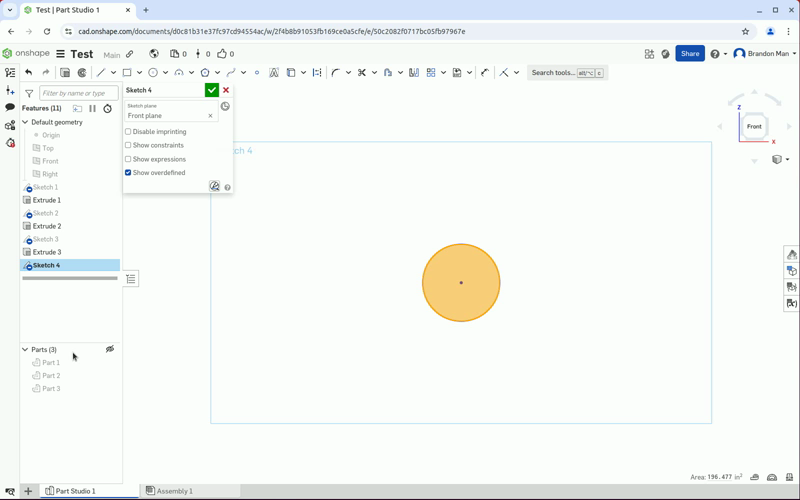
key(shift+e)
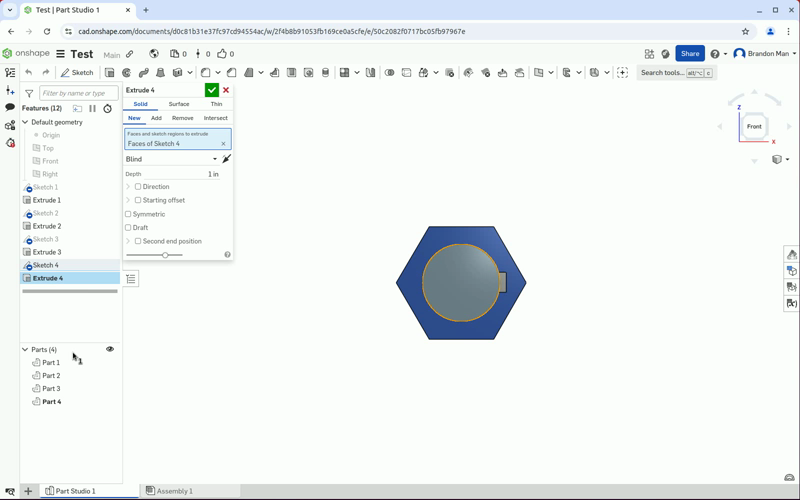
mouse_move(143, 106)
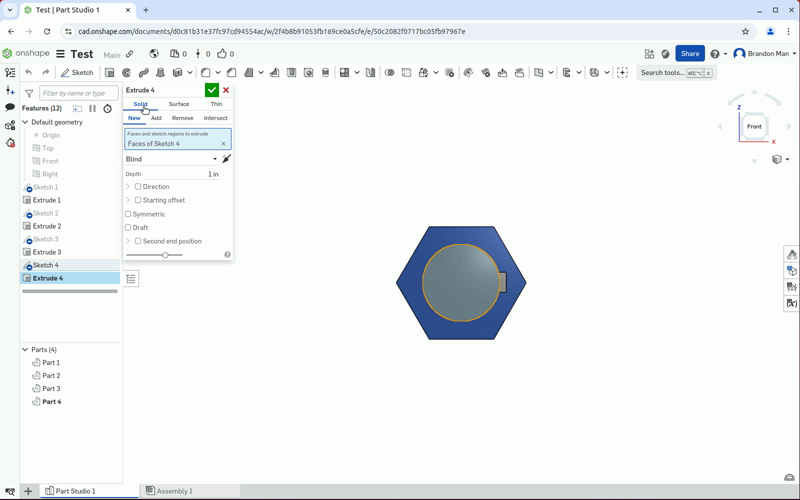
click(143, 106)
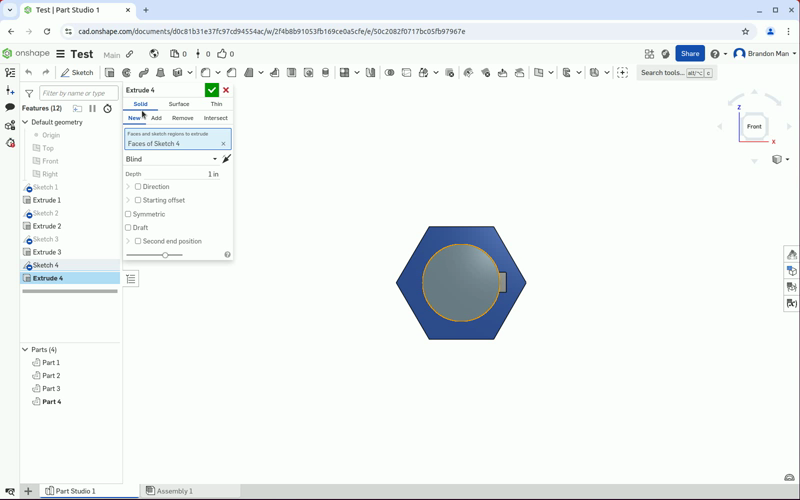
mouse_move(137, 120)
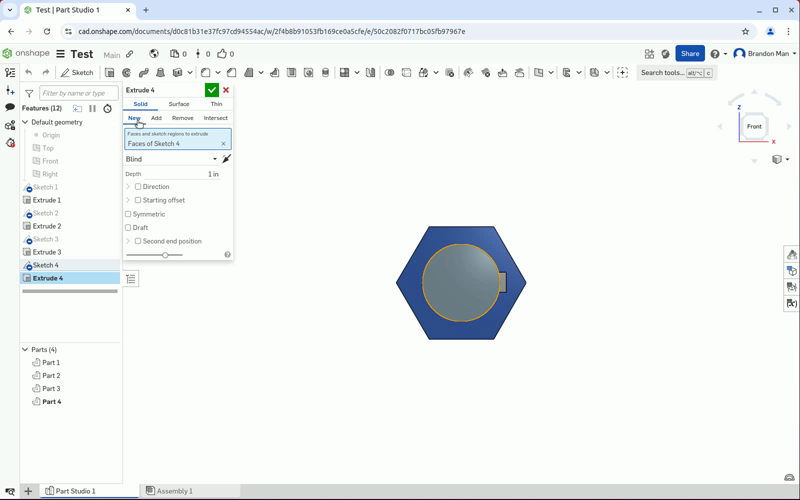
click(137, 120)
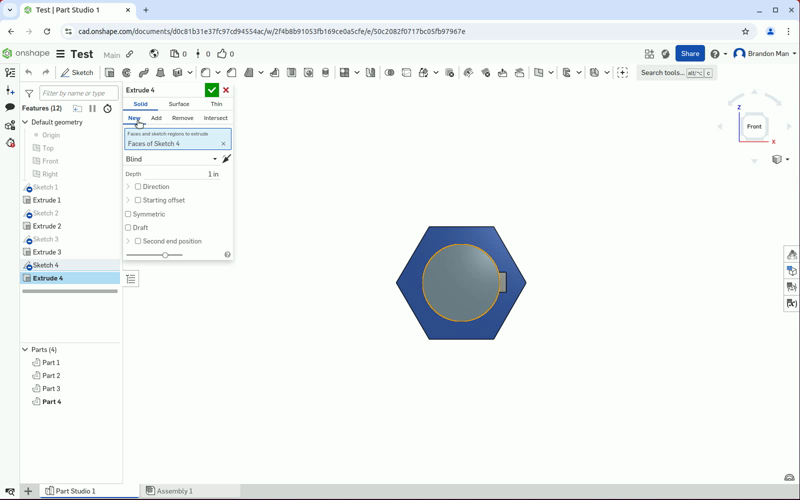
key(tab, 4)
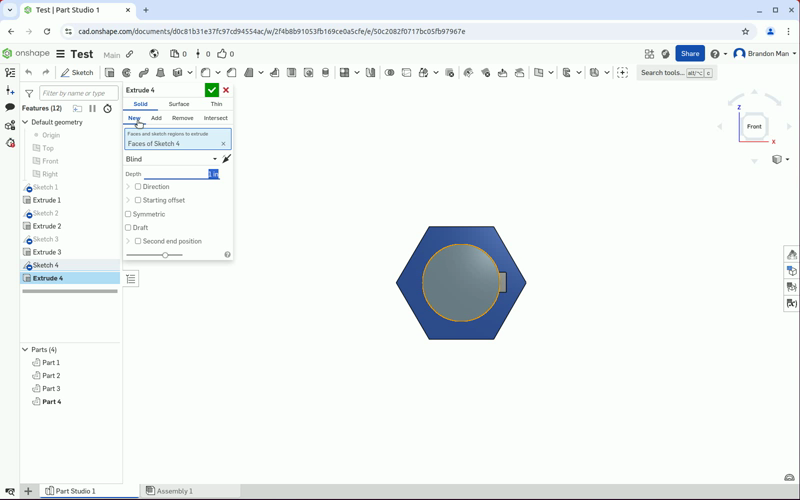
text(-7.703)
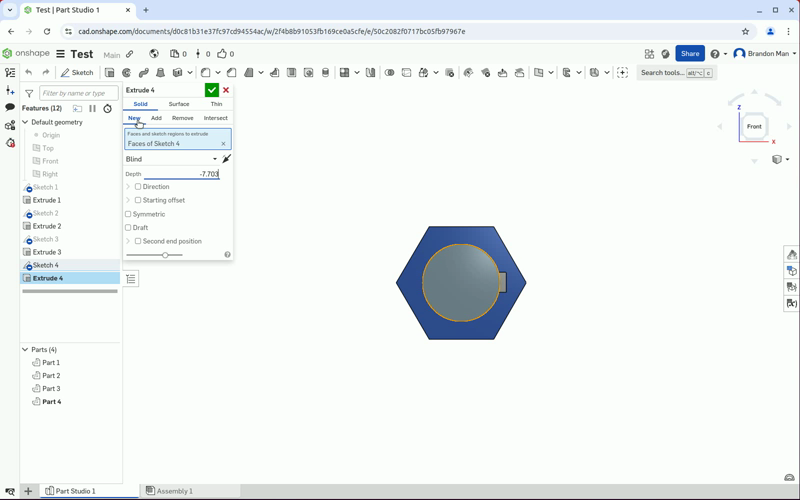
key(enter)
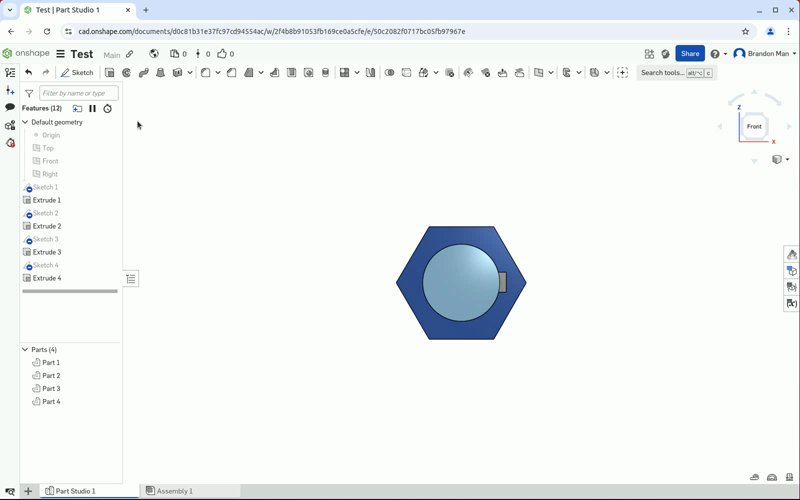
key(shift+h)
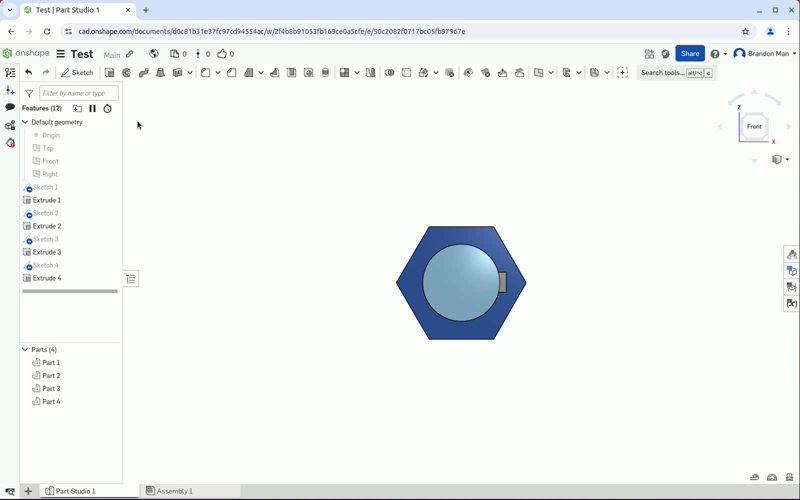
key(shift+h)
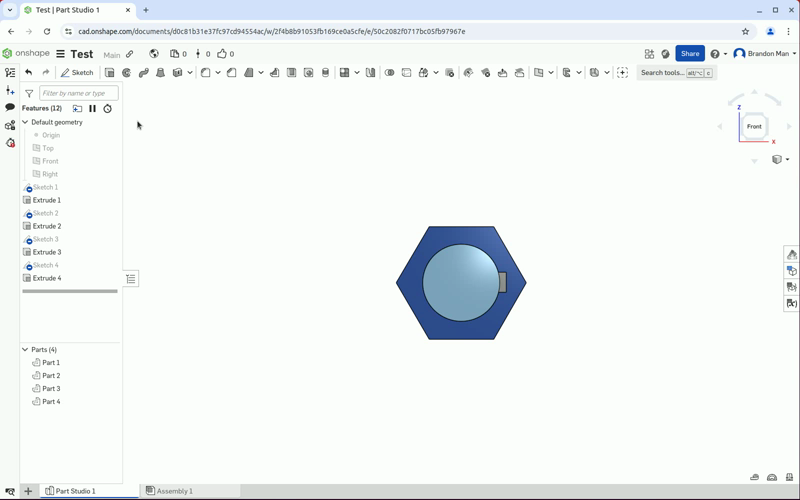
mouse_move(73, 189)
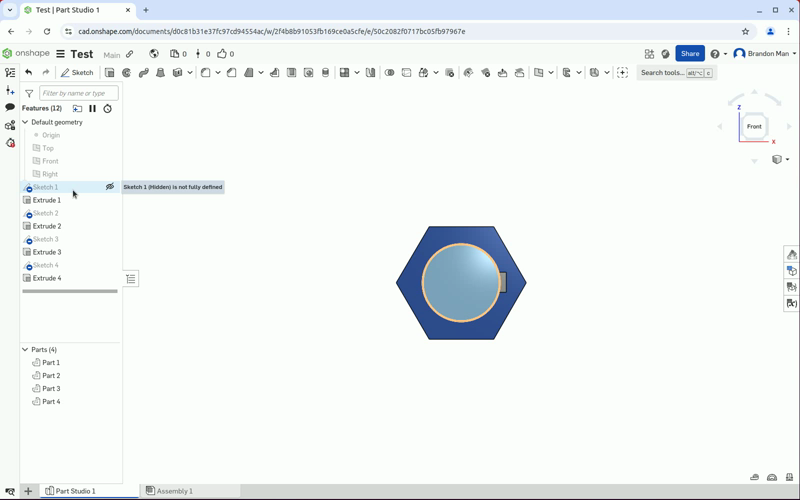
click(73, 189)
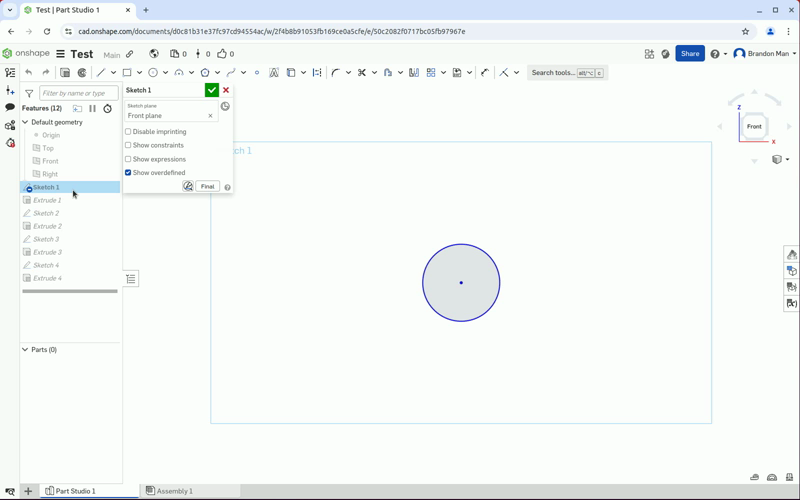
mouse_move(229, 92)
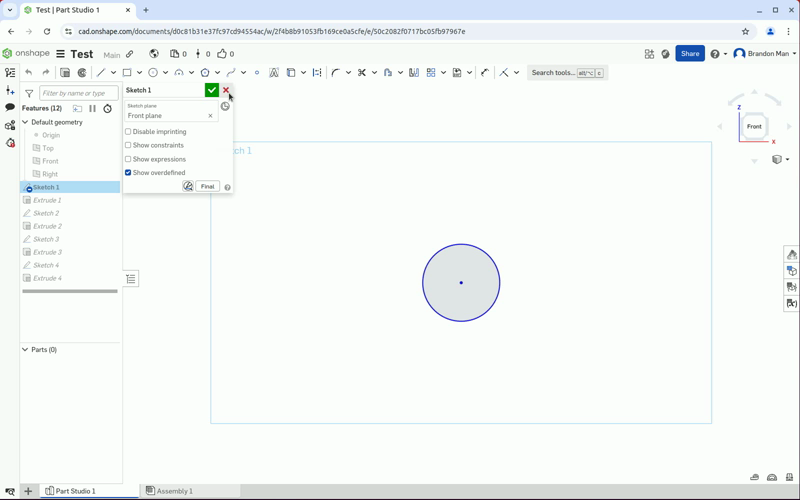
click(229, 92)
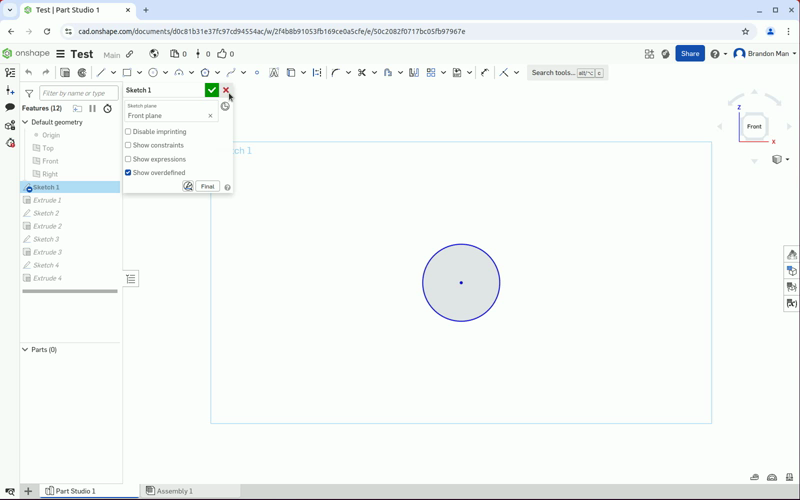
key(shift+s)
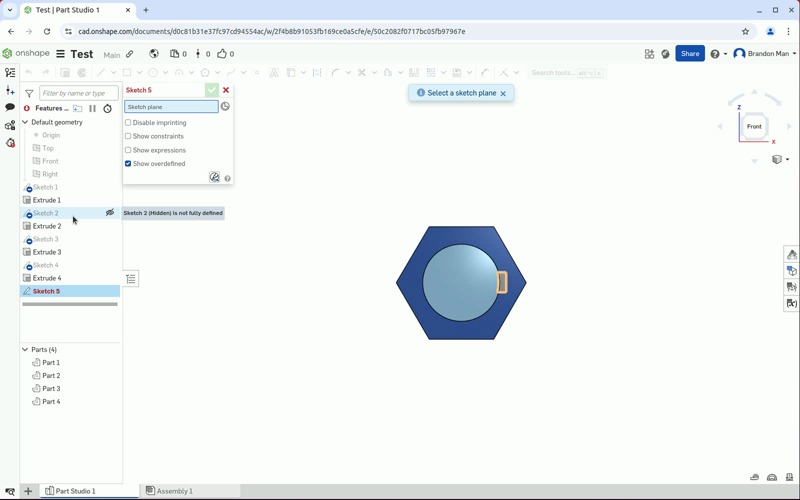
scroll(3)
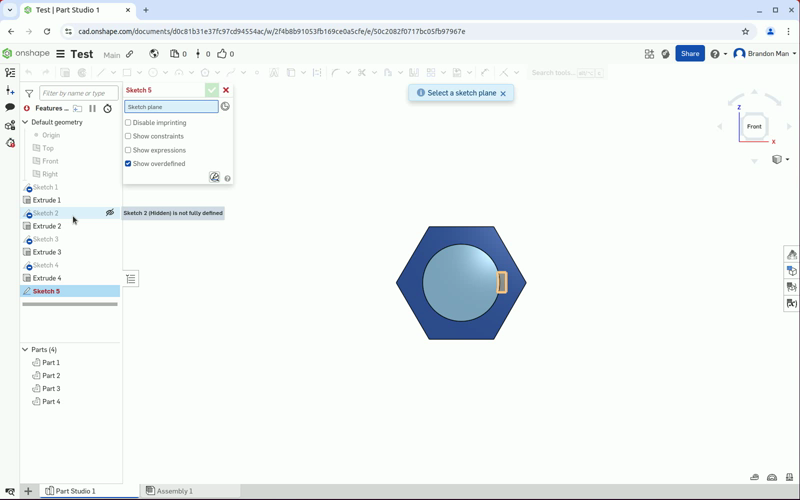
mouse_move(73, 163)
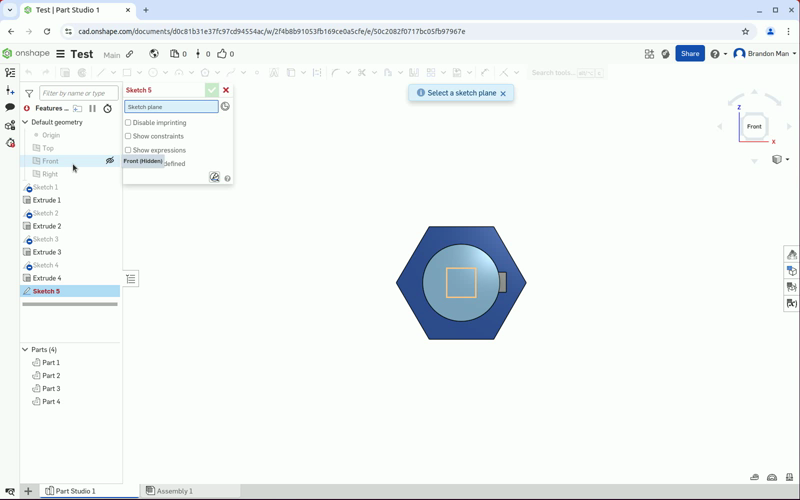
click(73, 163)
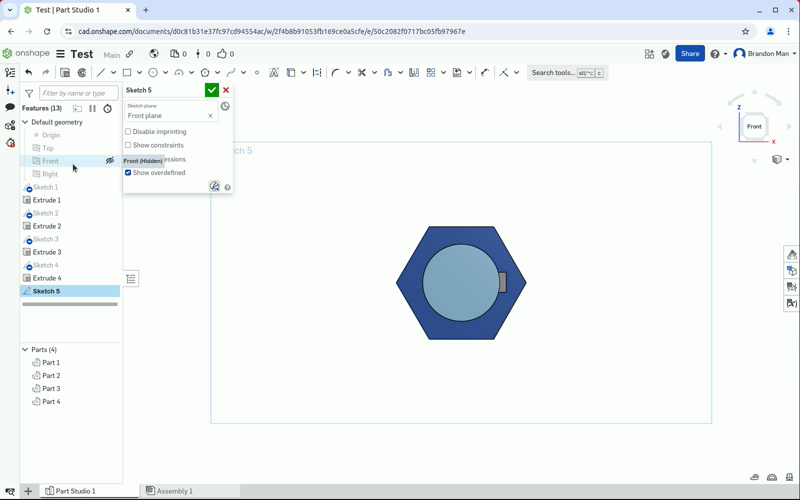
mouse_move(73, 352)
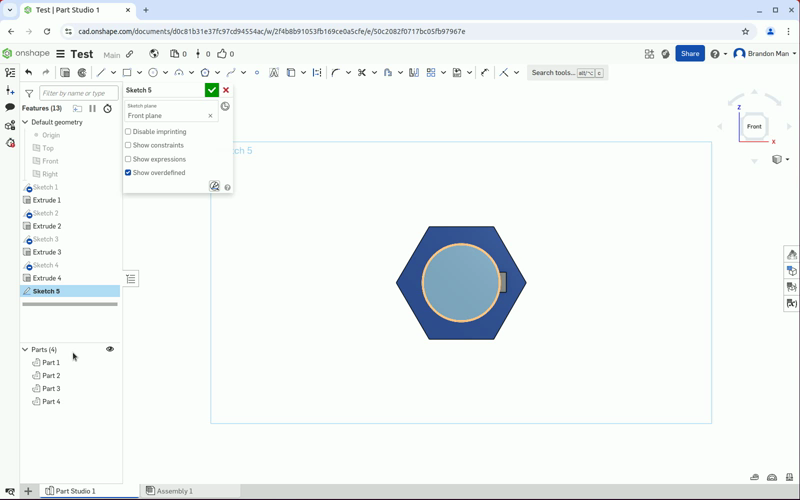
key(y)
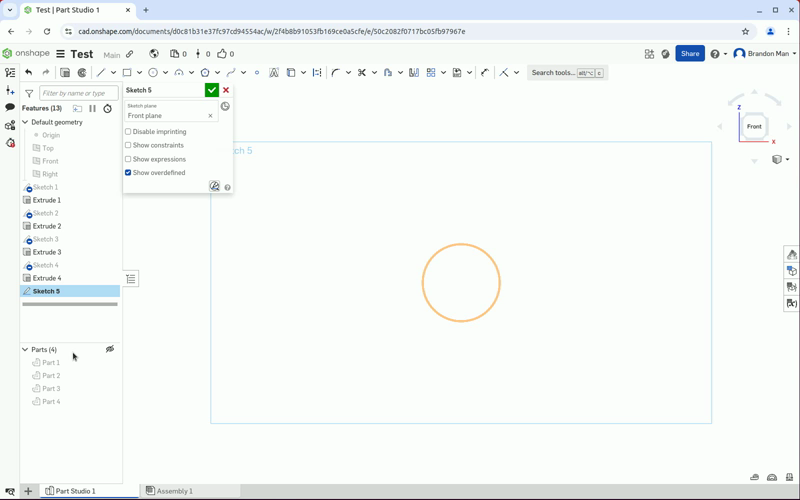
key(l)
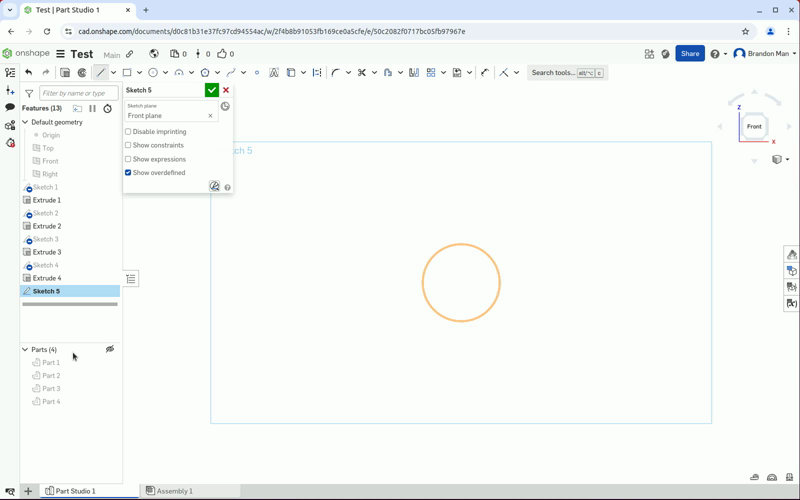
key_down(shift)
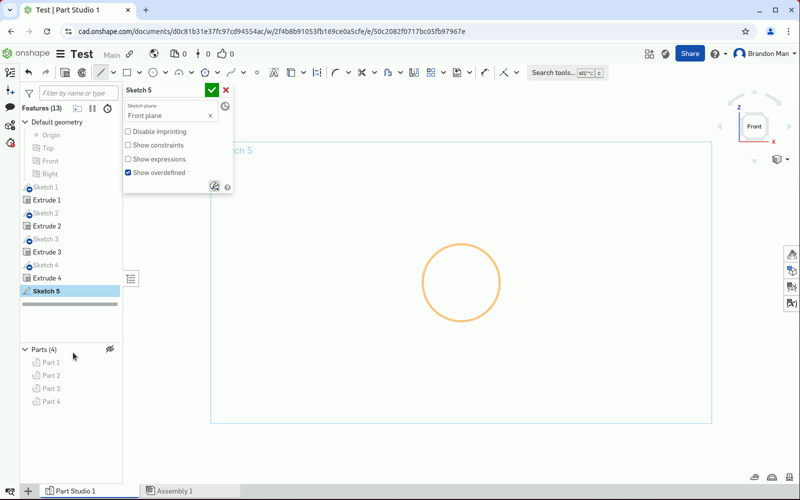
mouse_move(396, 282)
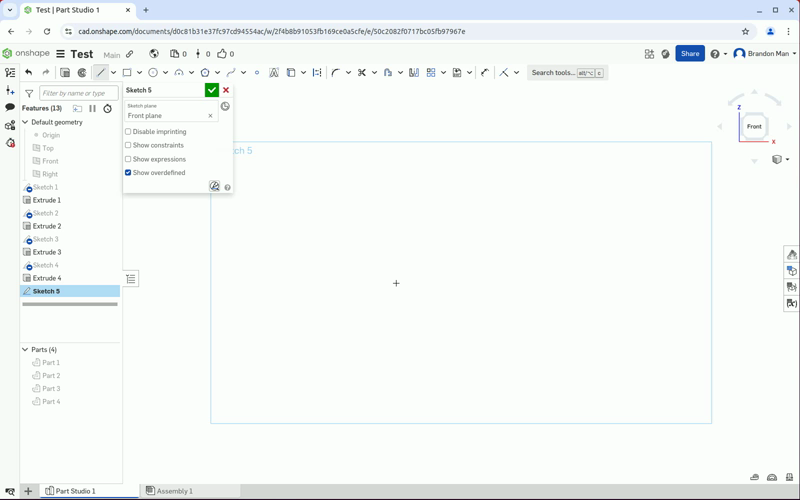
click(396, 282)
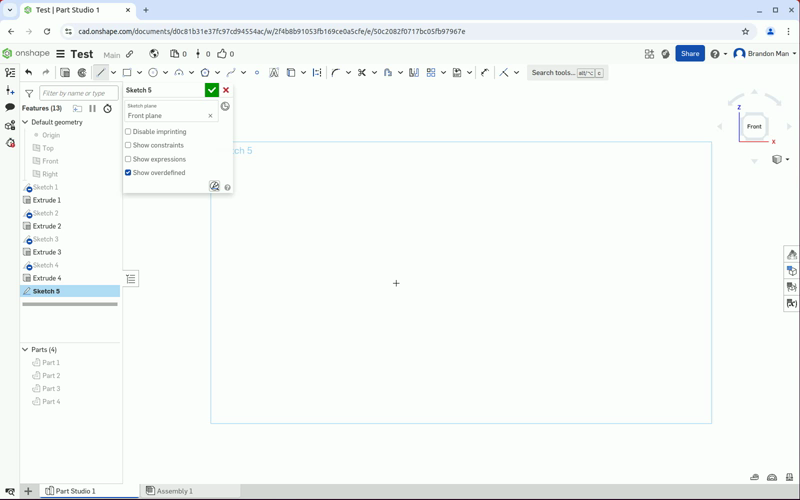
key_up(shift)
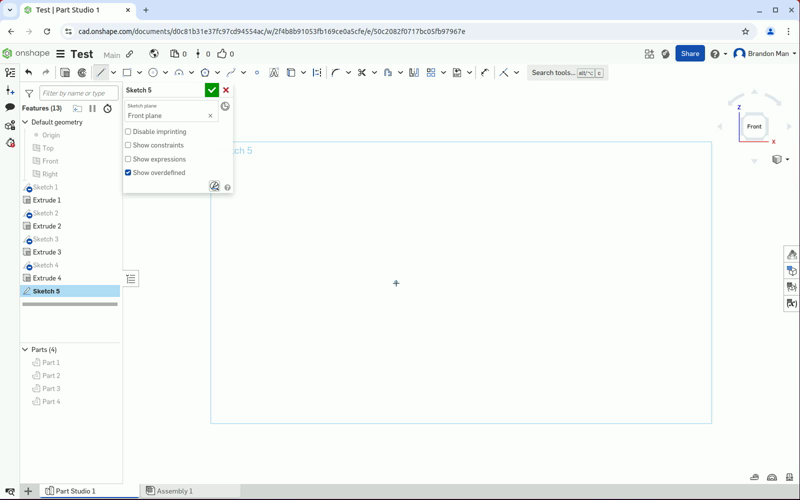
key_down(shift)
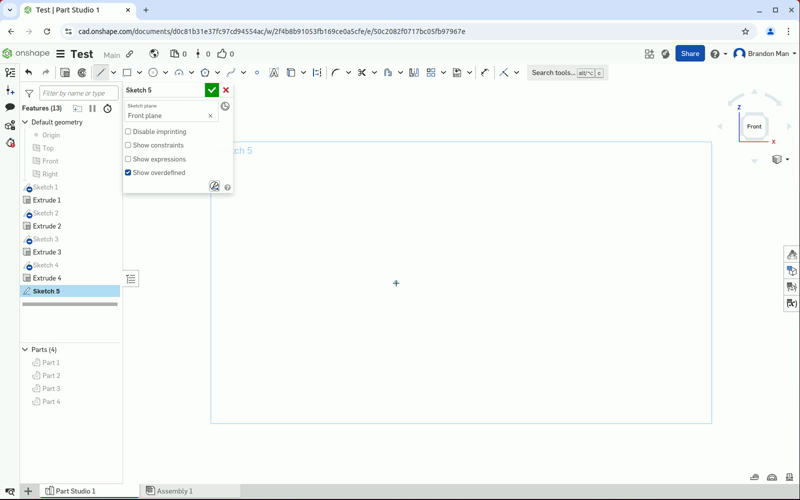
mouse_move(429, 339)
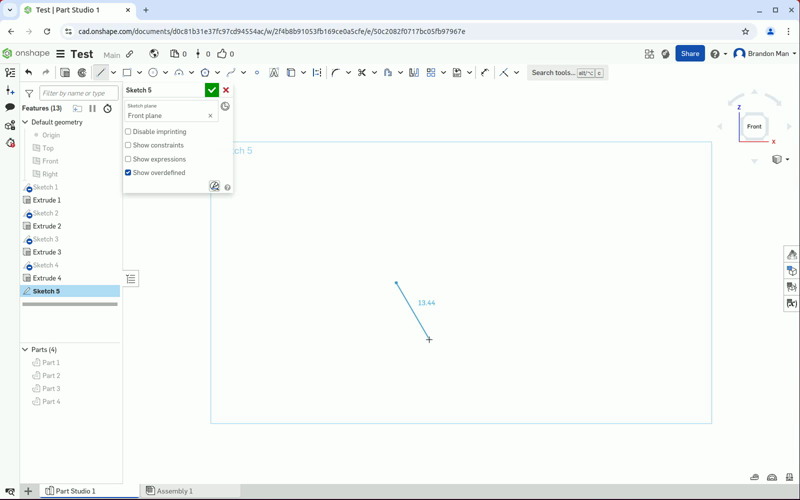
click(429, 339)
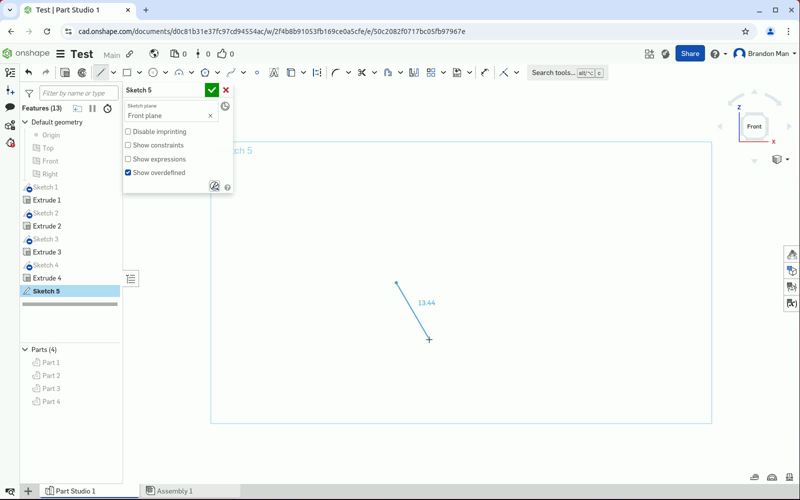
key_up(shift)
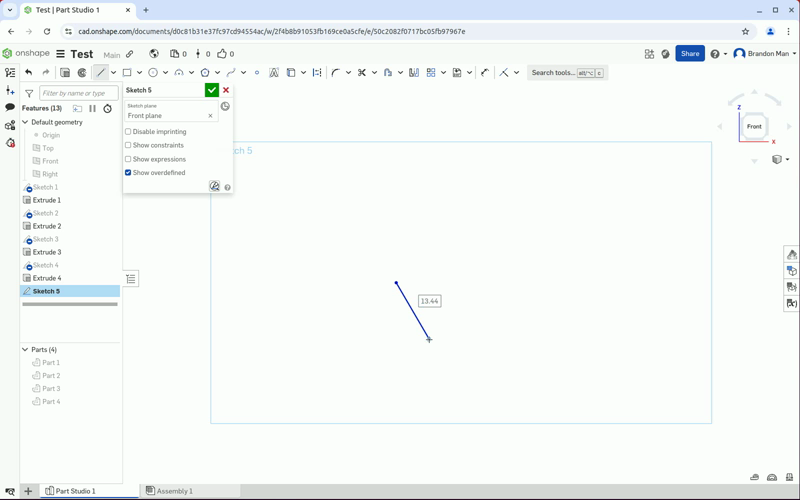
key_down(shift)
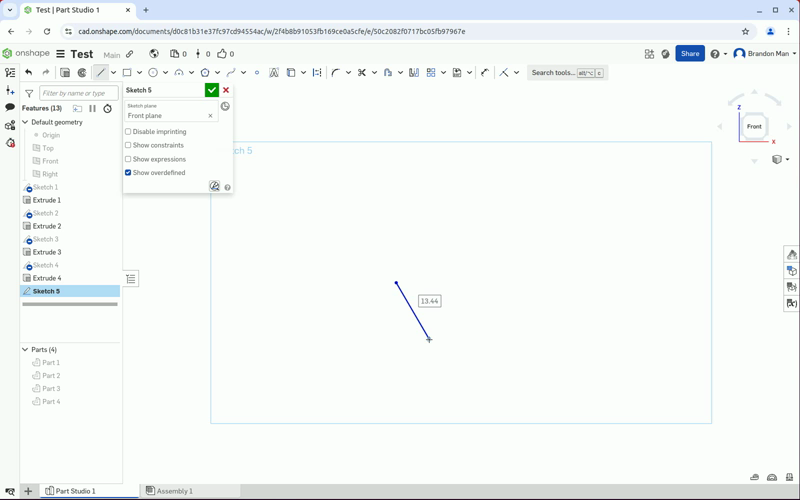
mouse_move(493, 339)
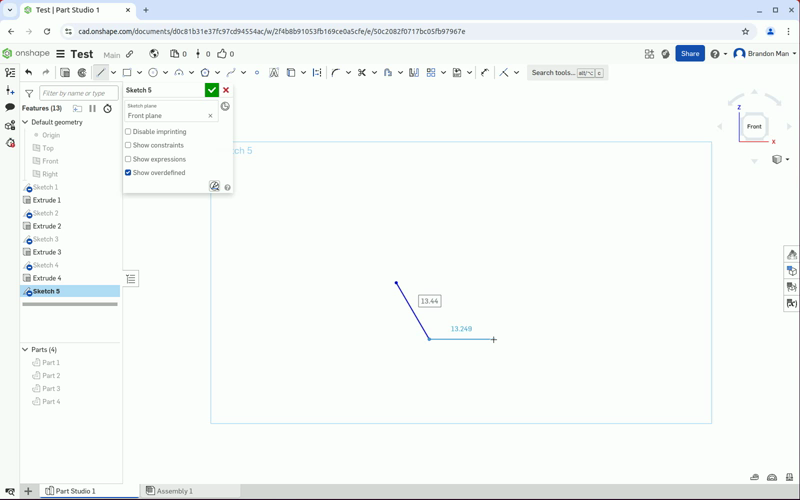
click(493, 339)
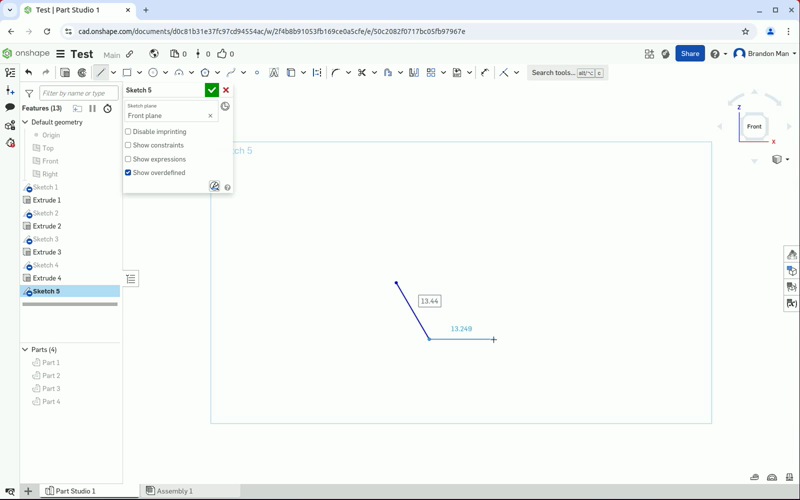
key_up(shift)
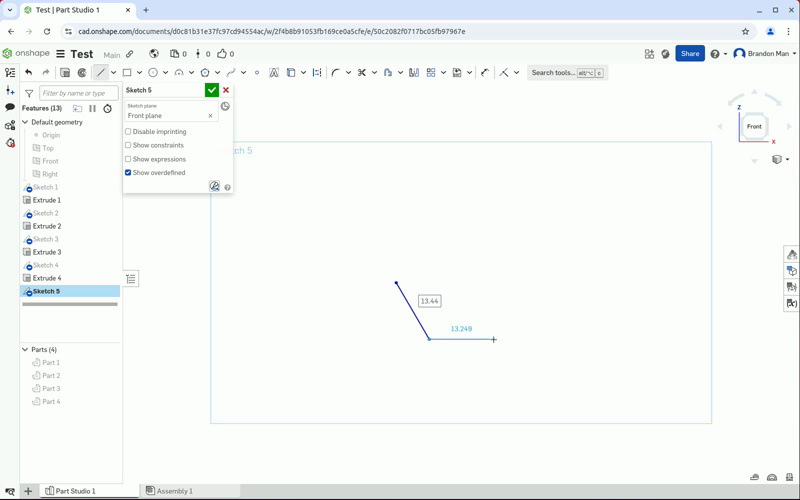
key_down(shift)
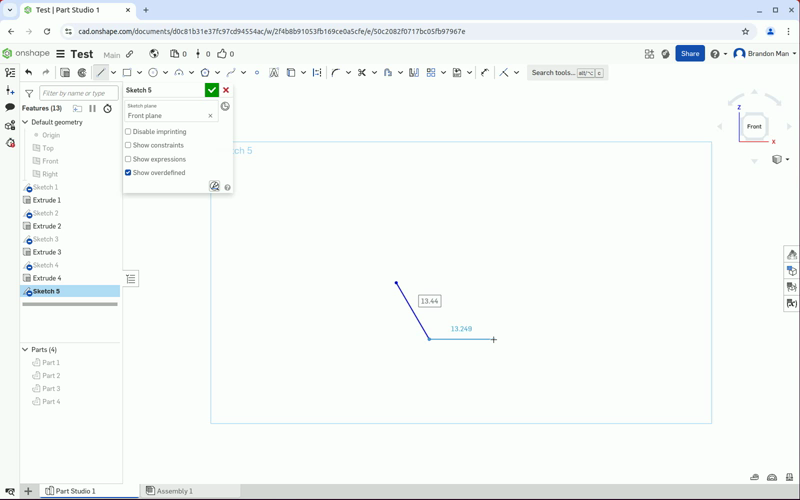
mouse_move(526, 282)
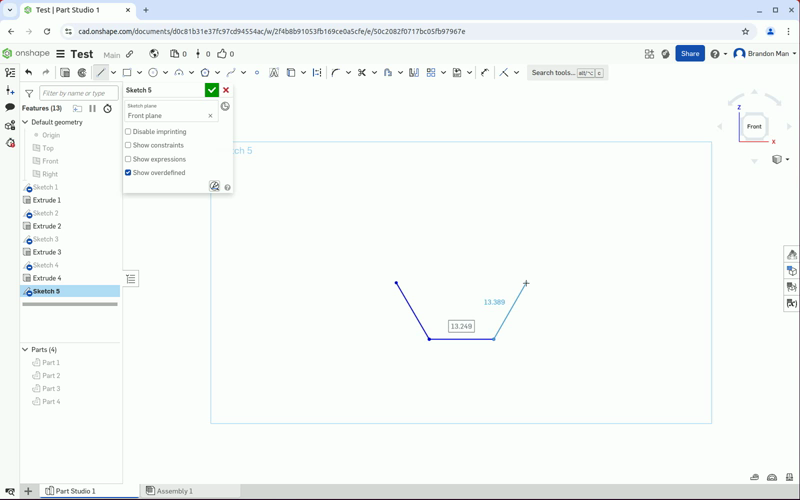
click(526, 282)
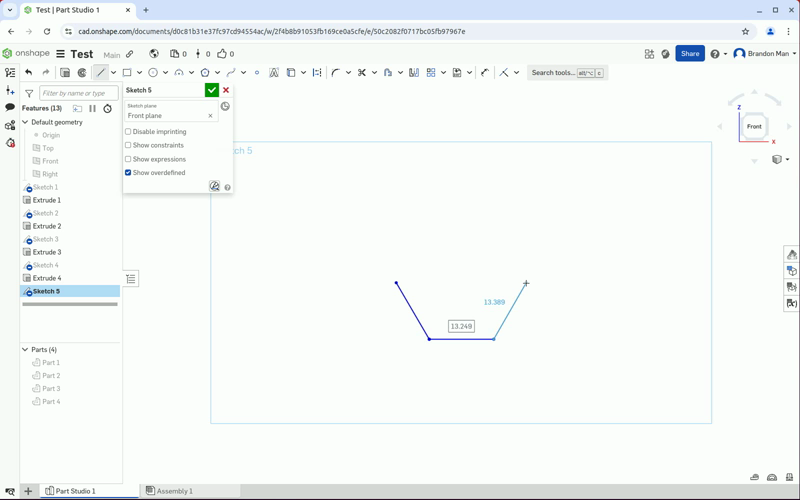
key_up(shift)
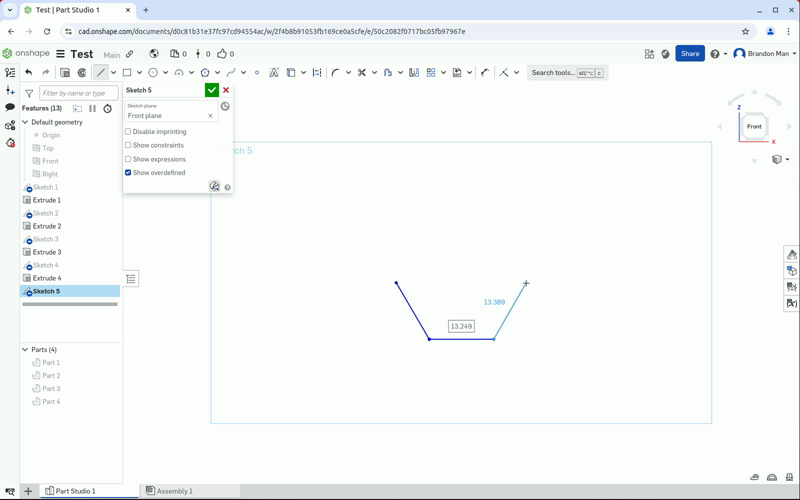
key_down(shift)
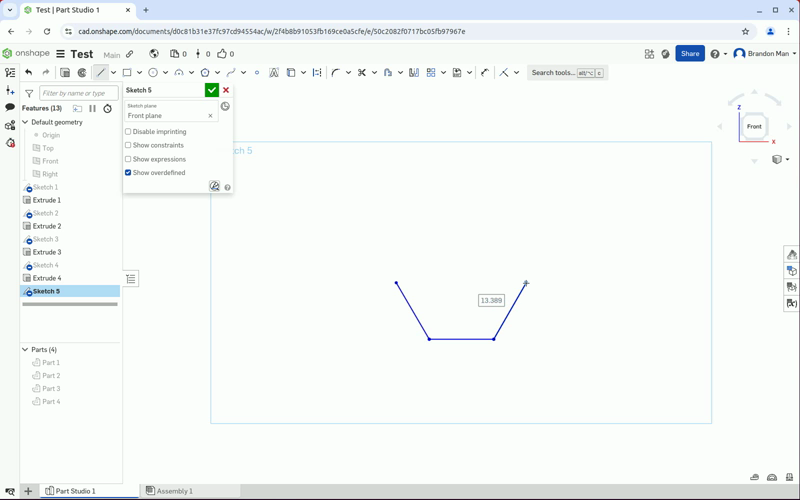
mouse_move(493, 226)
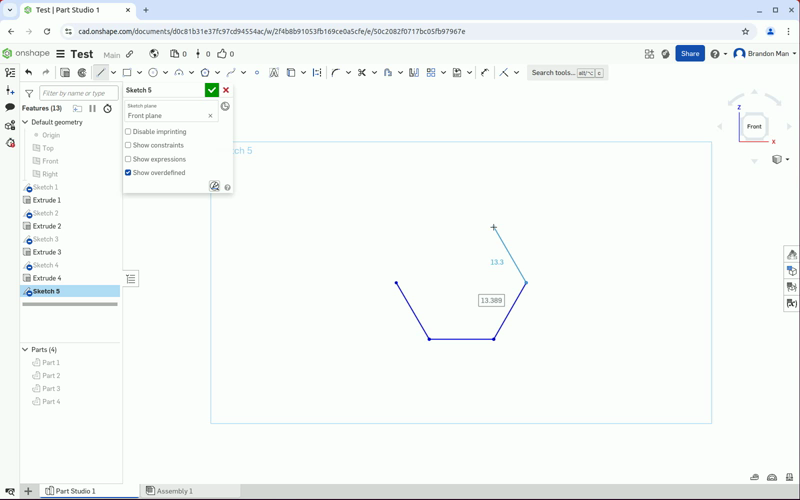
click(493, 226)
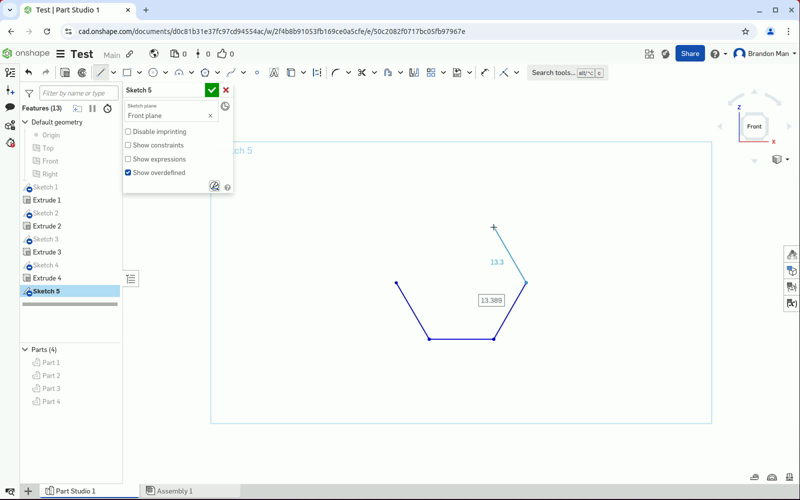
key_up(shift)
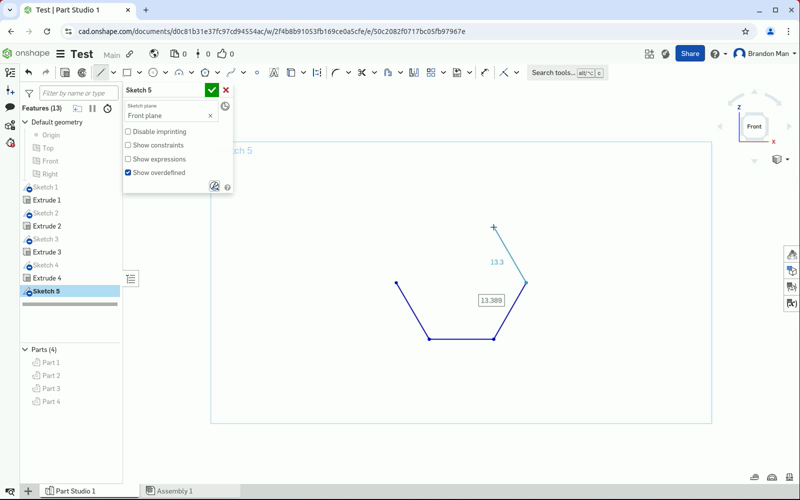
key_down(shift)
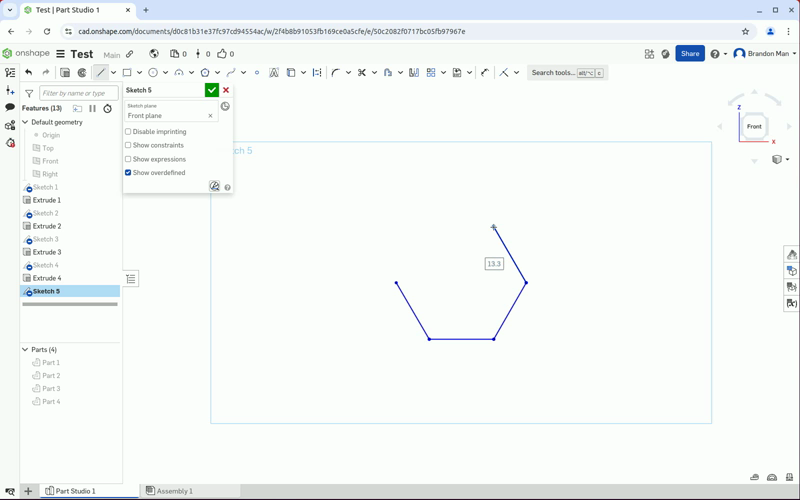
mouse_move(429, 226)
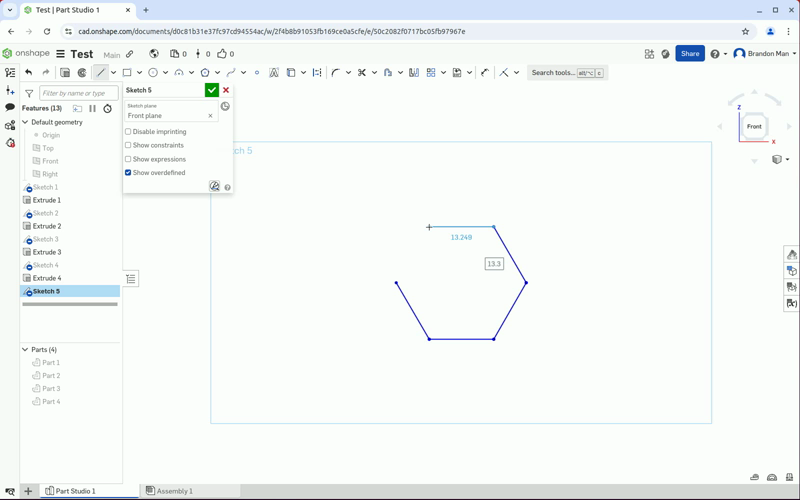
click(429, 226)
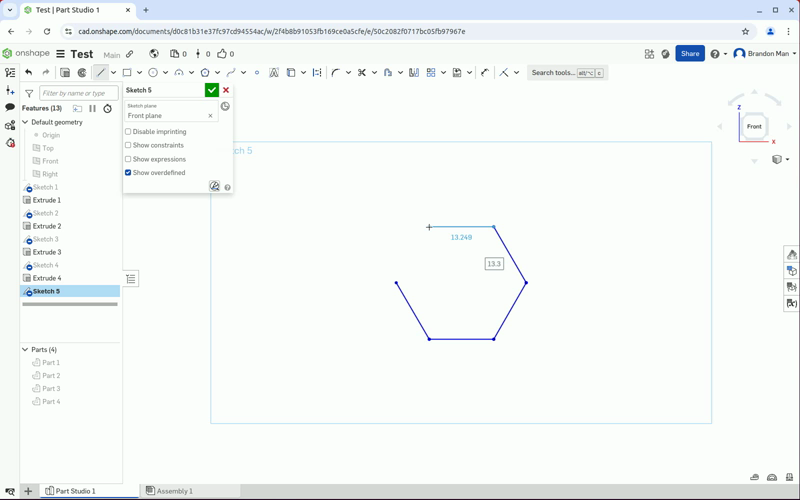
key_up(shift)
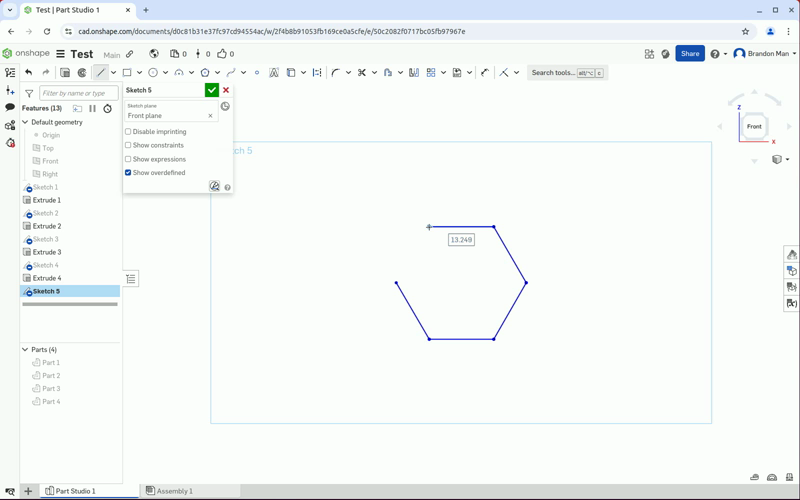
key_down(shift)
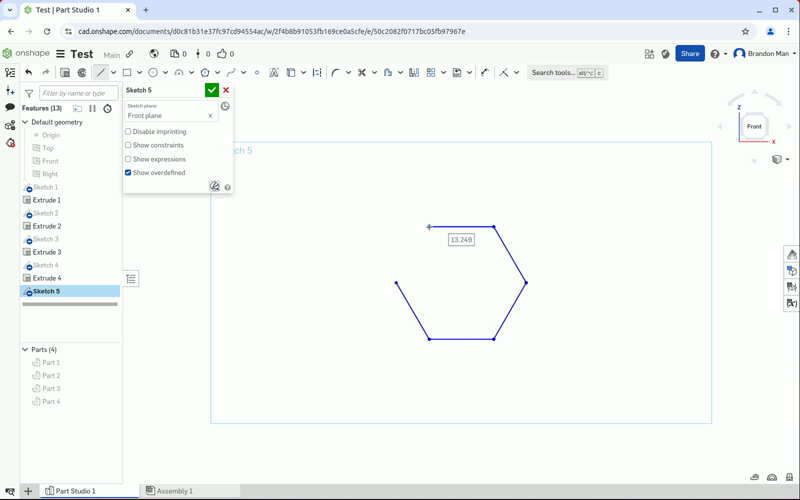
mouse_move(396, 282)
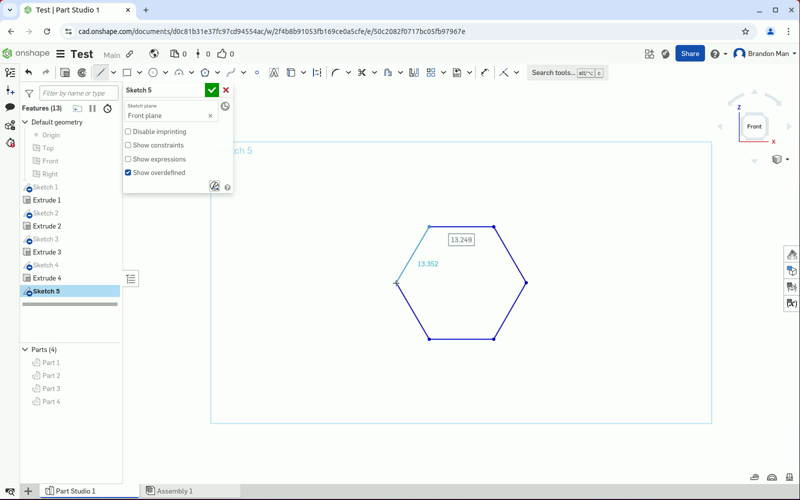
key_up(shift)
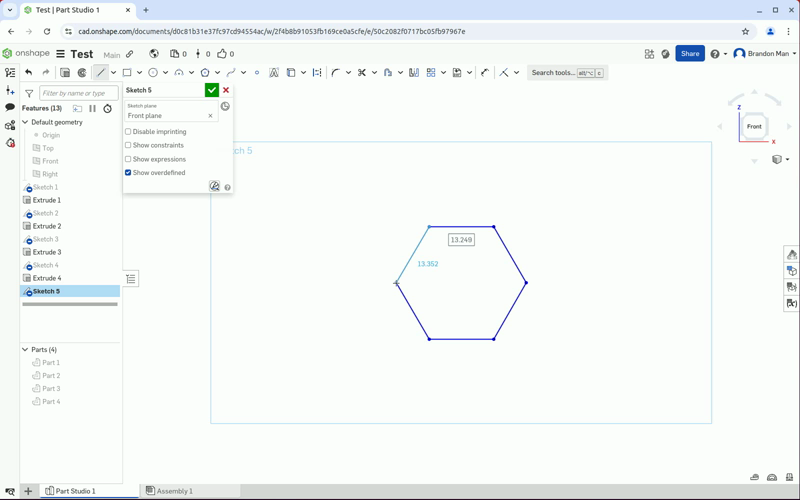
click(396, 282)
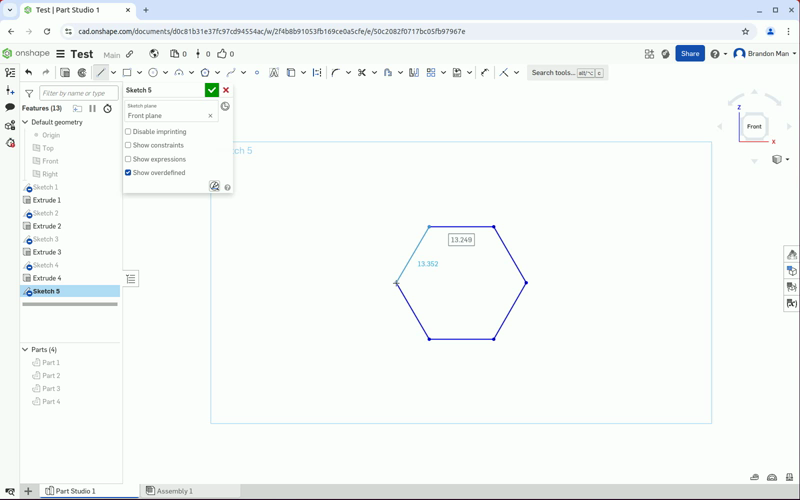
key(esc)
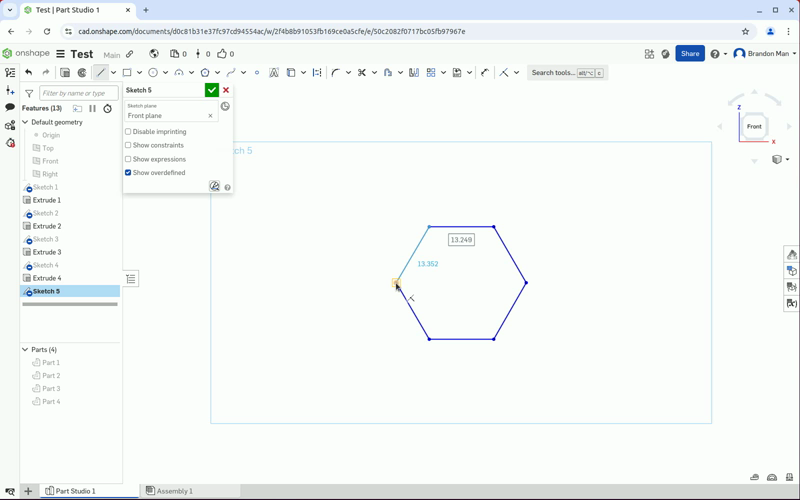
key(l)
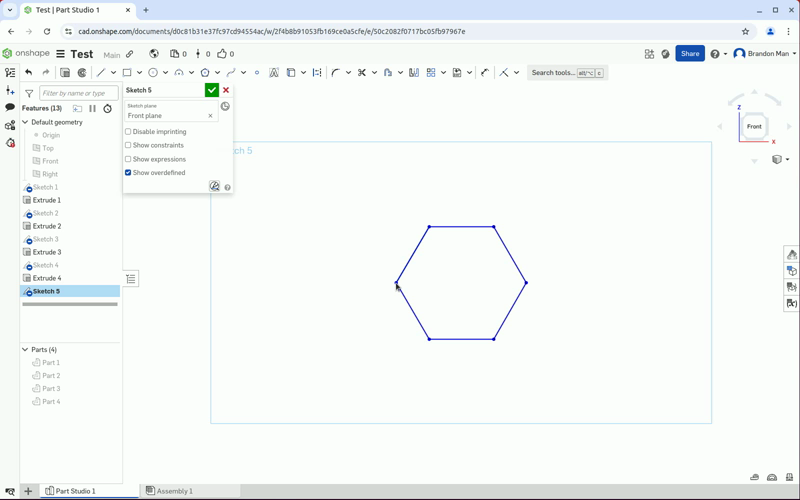
key_down(shift)
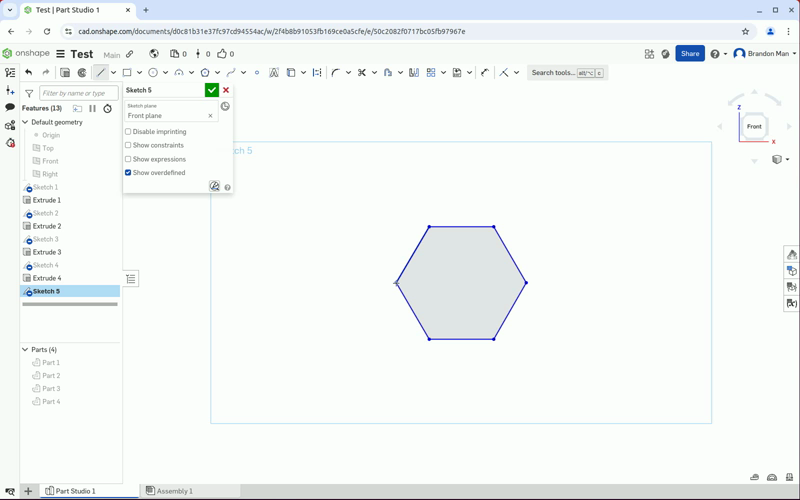
mouse_move(497, 292)
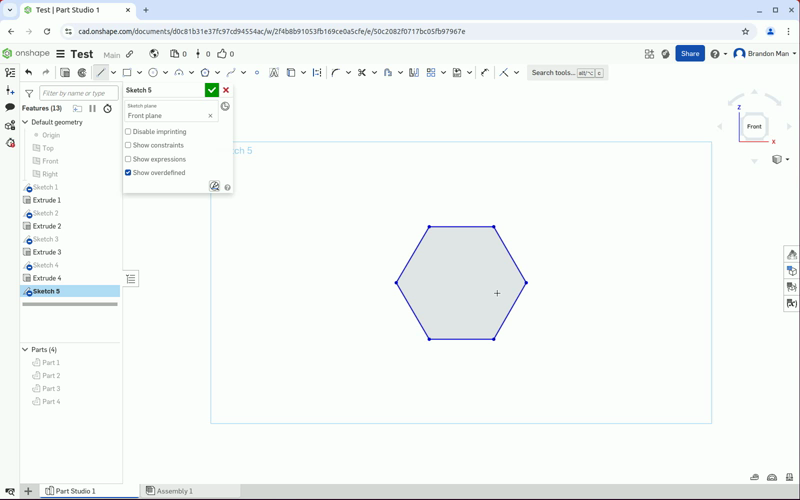
click(497, 292)
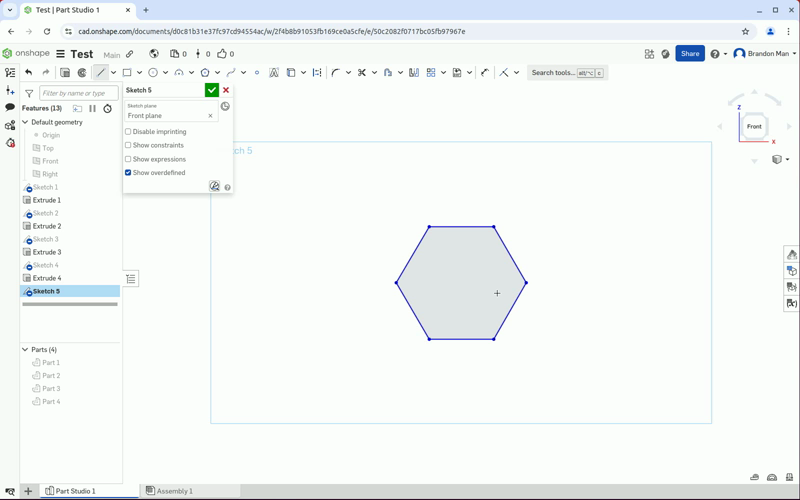
key_up(shift)
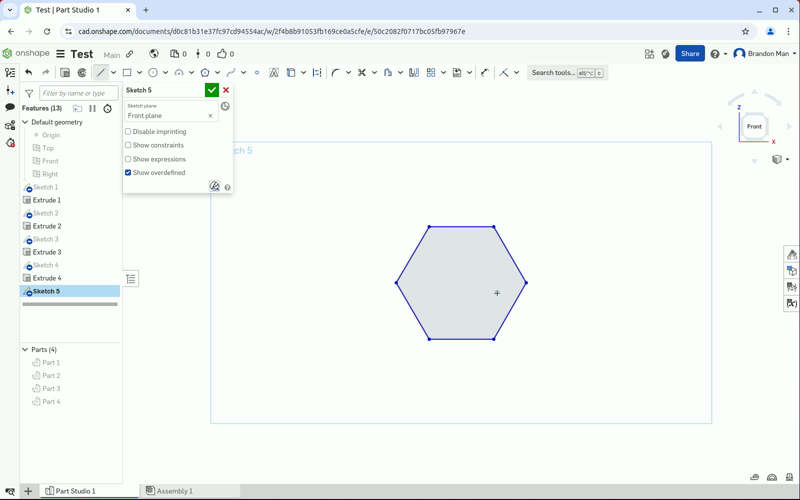
key_down(shift)
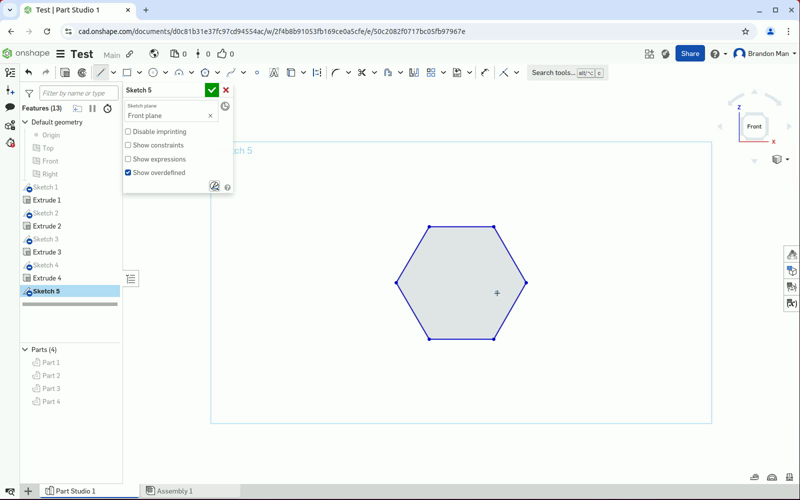
mouse_move(527, 292)
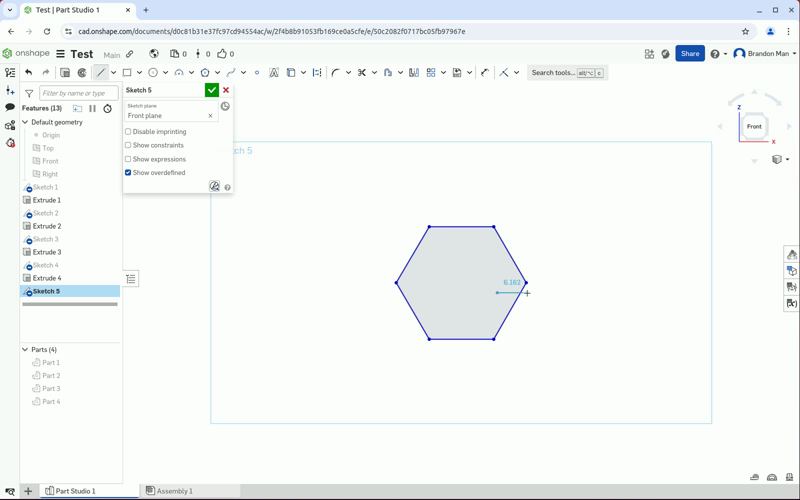
mouse_move(505, 292)
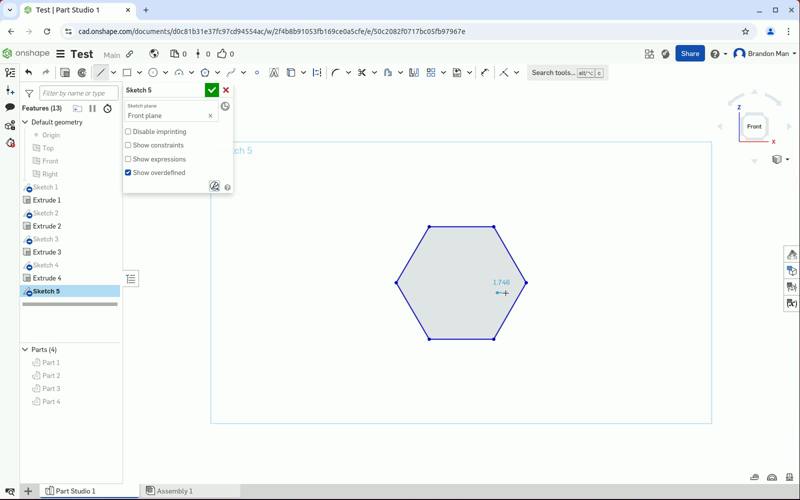
click(505, 292)
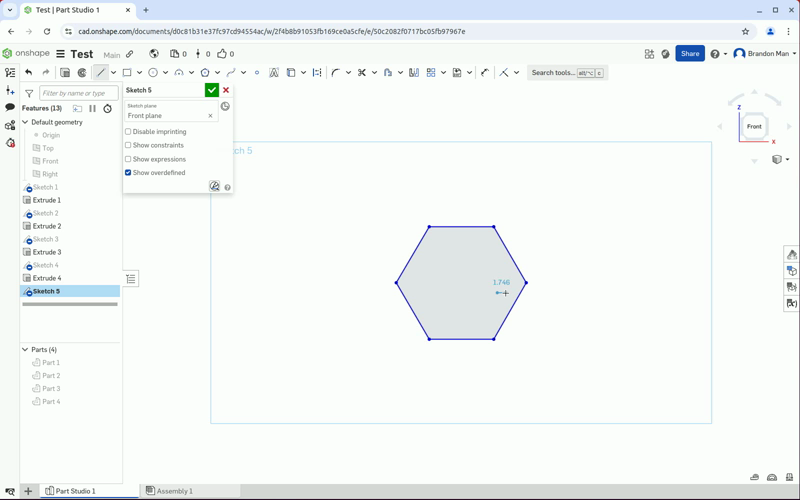
key_up(shift)
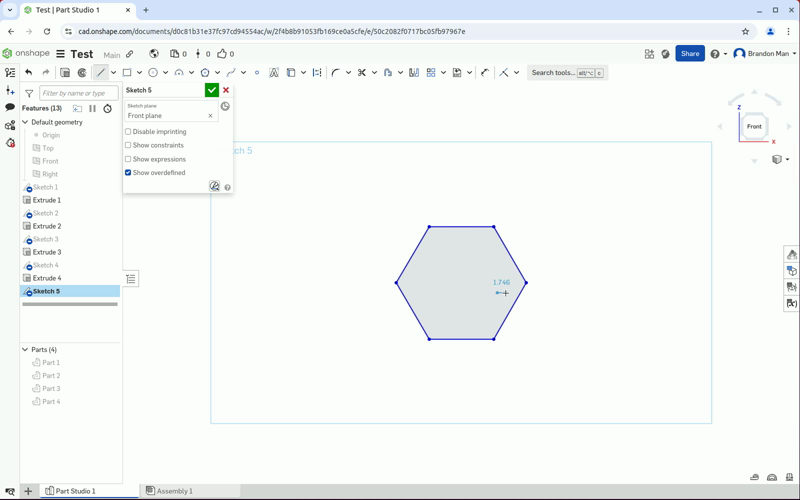
key_down(shift)
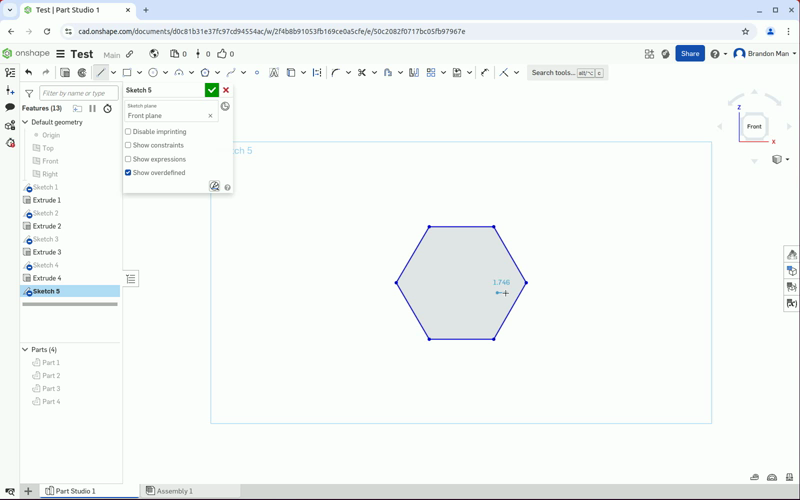
mouse_move(535, 292)
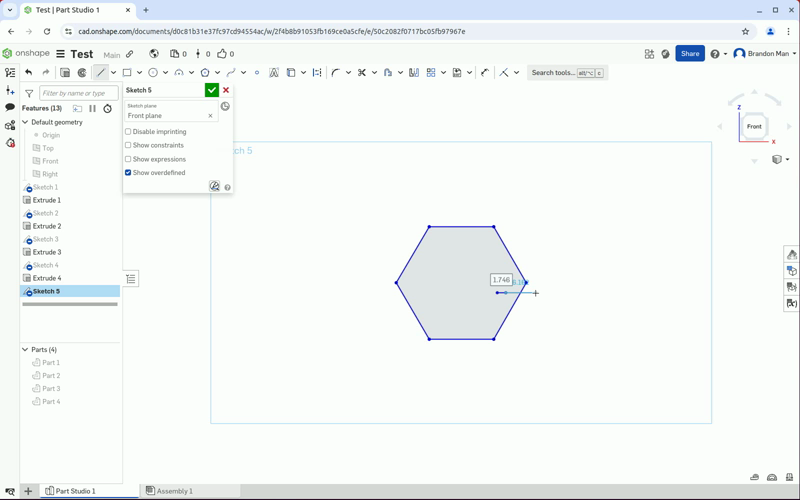
mouse_move(505, 273)
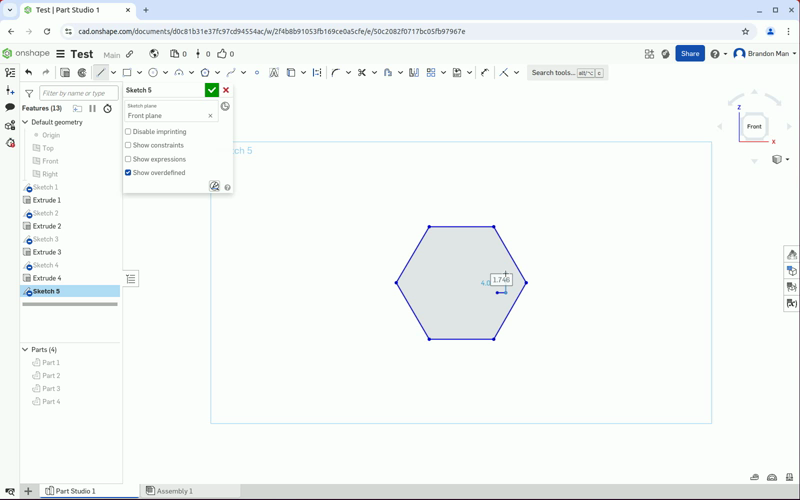
click(505, 273)
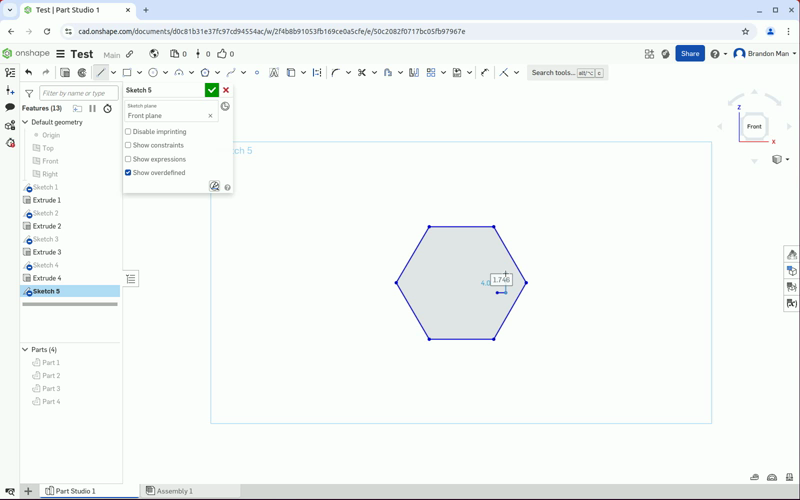
key_up(shift)
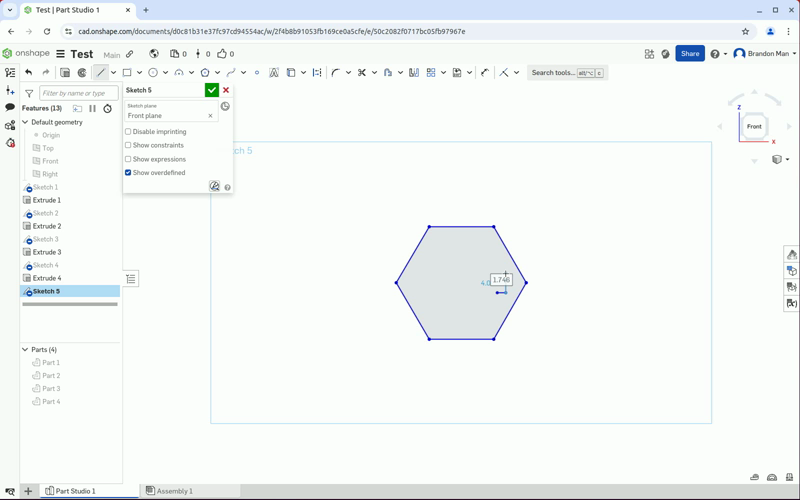
key_down(shift)
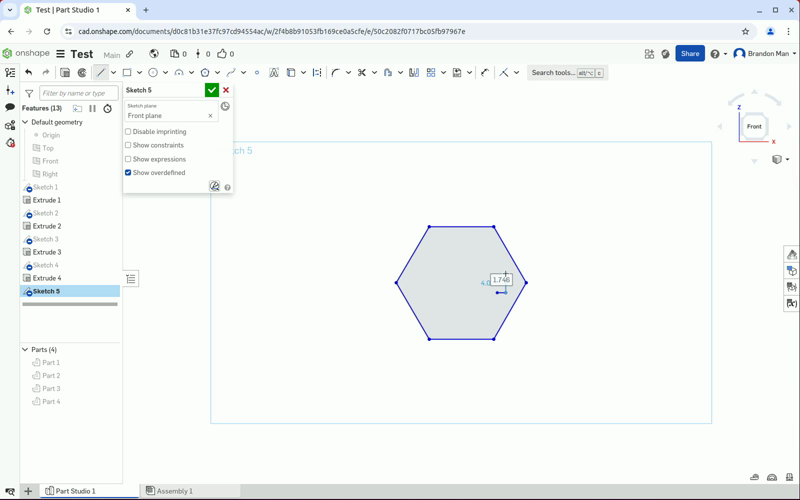
mouse_move(535, 273)
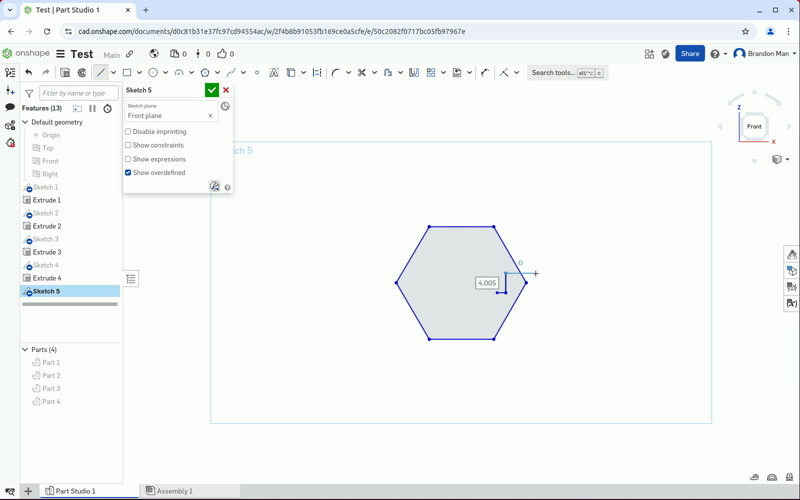
mouse_move(497, 273)
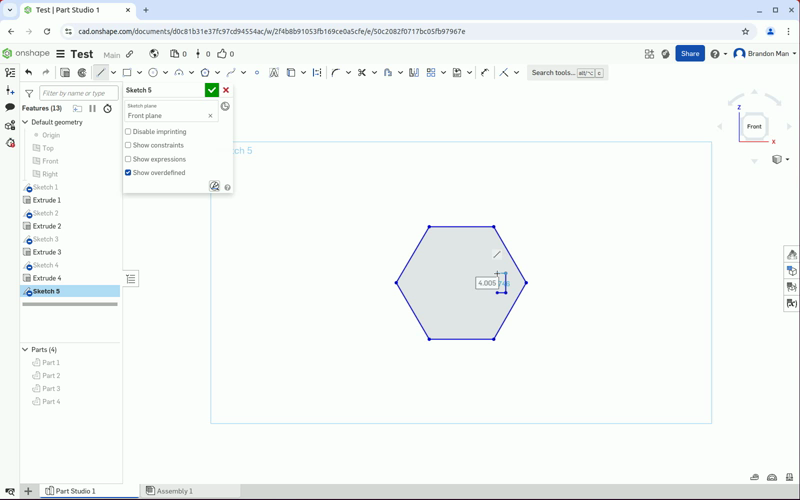
click(497, 273)
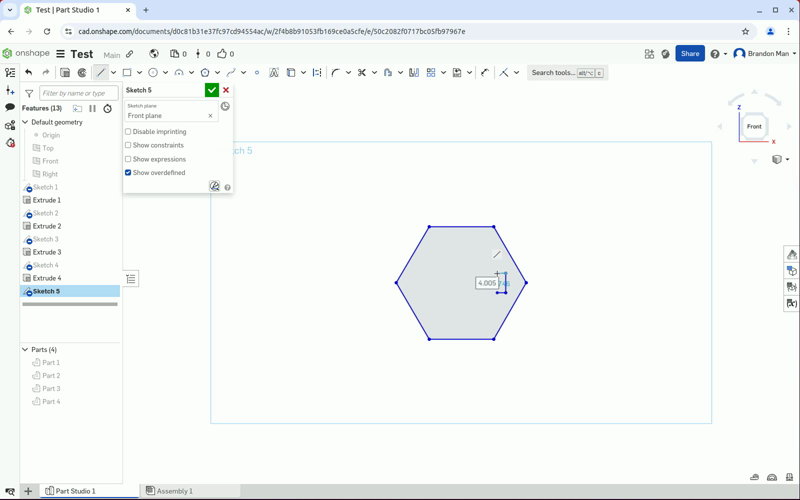
key_up(shift)
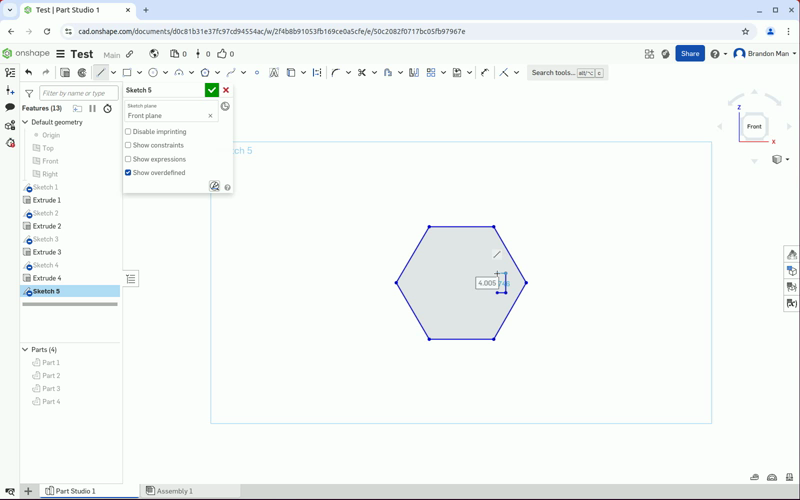
key(esc)
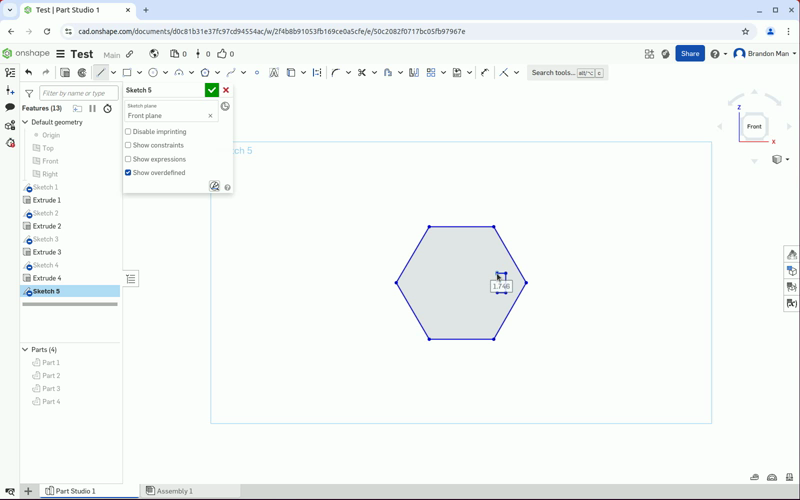
key(a)
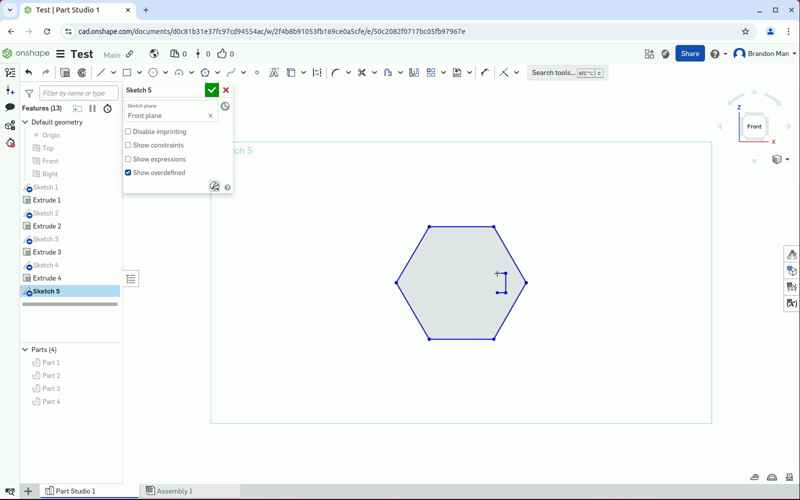
mouse_move(497, 273)
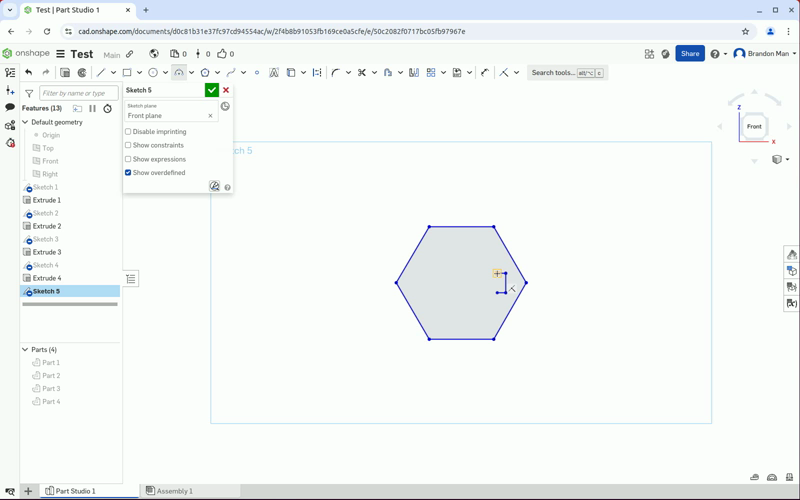
click(497, 273)
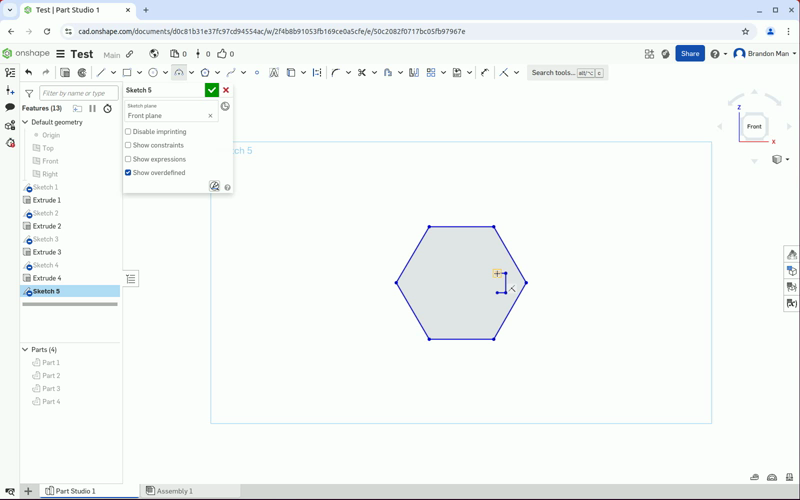
mouse_move(497, 292)
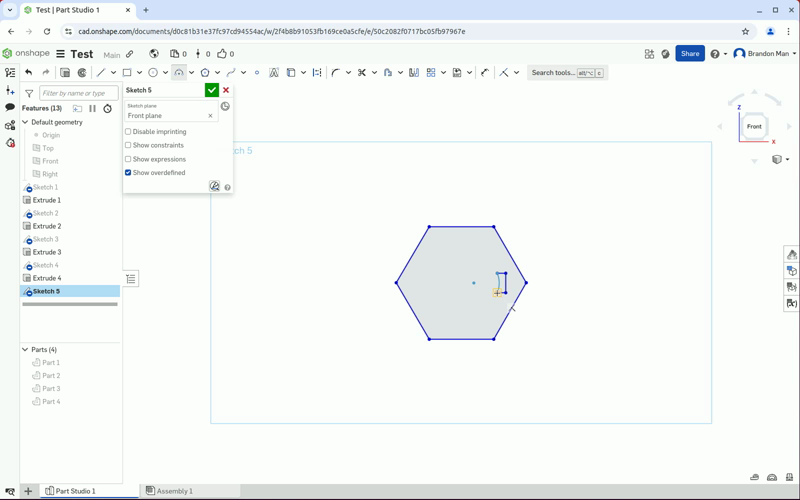
click(497, 292)
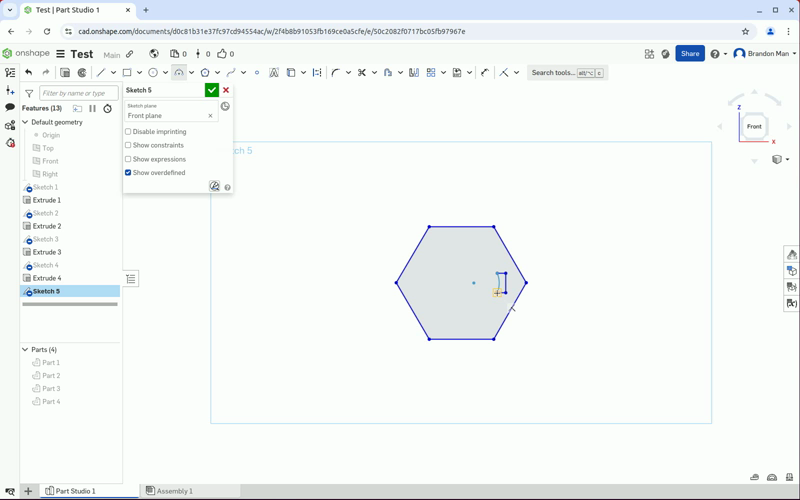
key_down(shift)
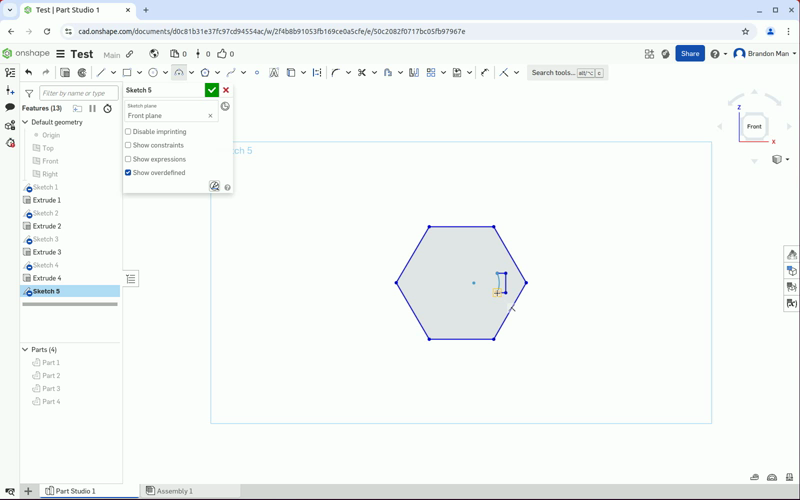
mouse_move(423, 282)
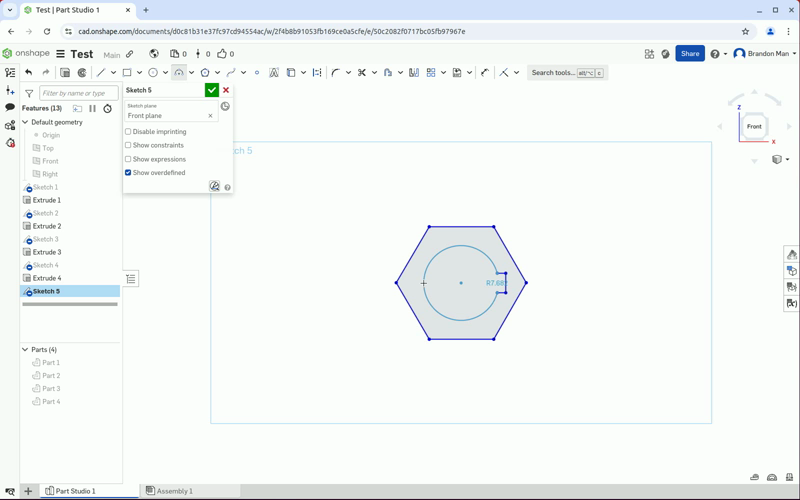
click(423, 282)
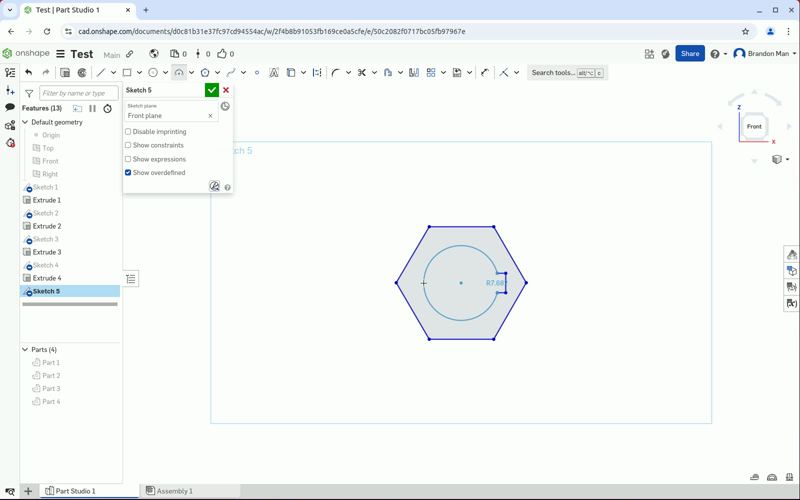
key_up(shift)
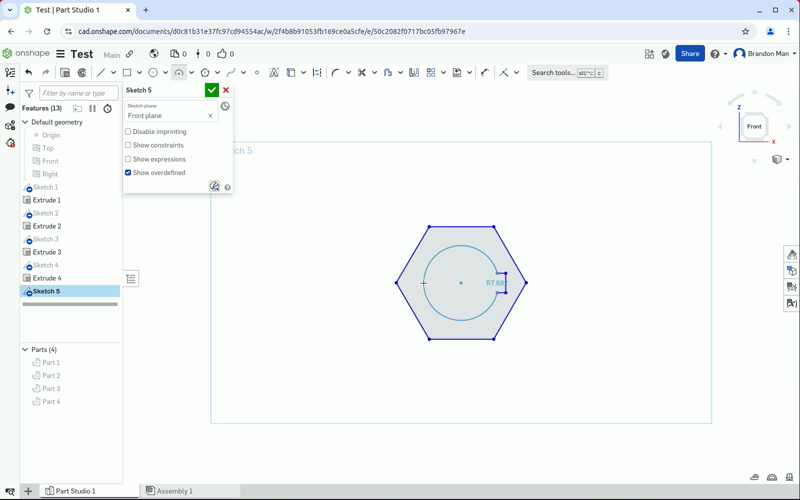
key(esc)
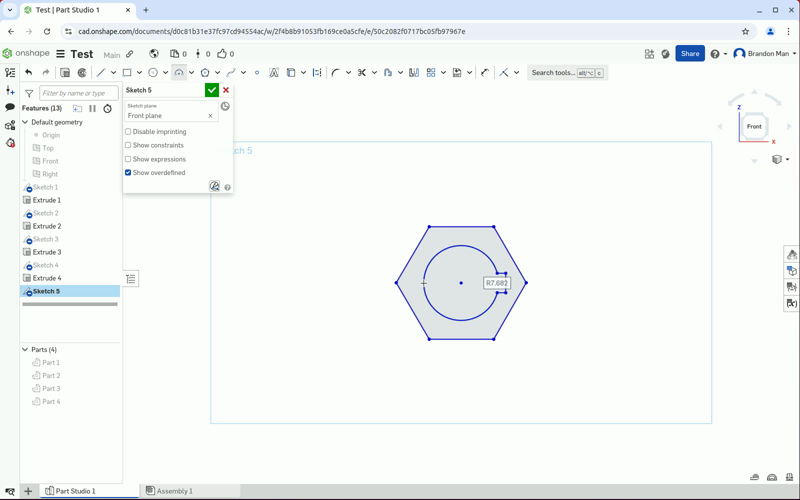
mouse_move(502, 304)
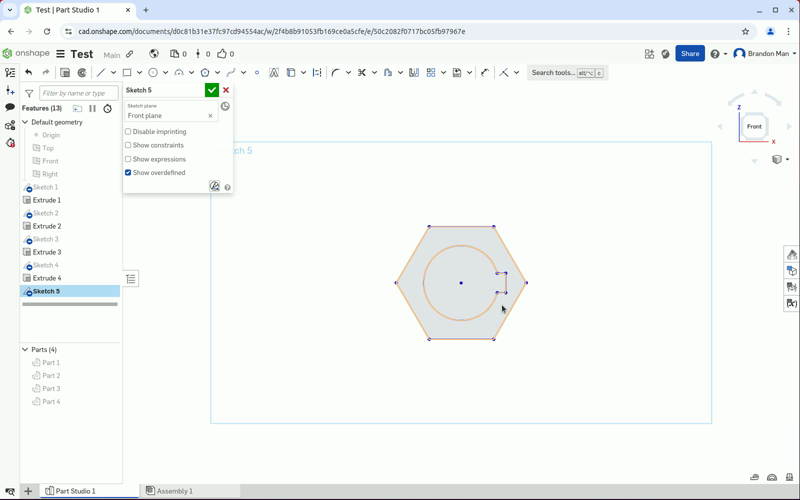
click(502, 304)
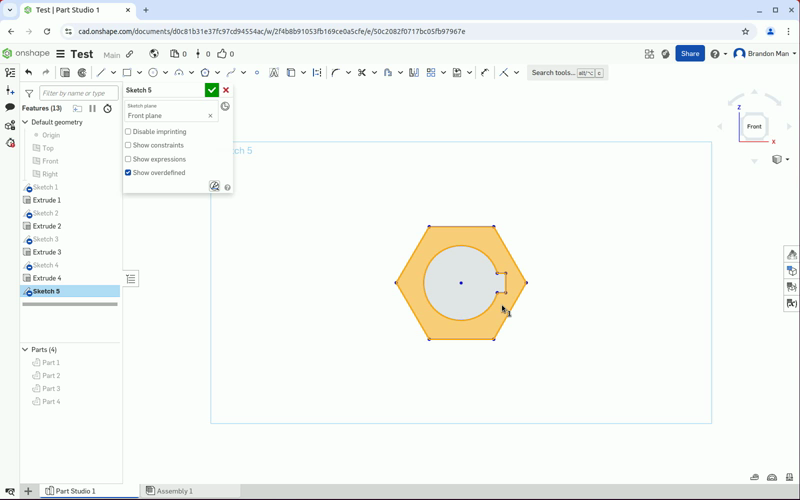
mouse_move(73, 352)
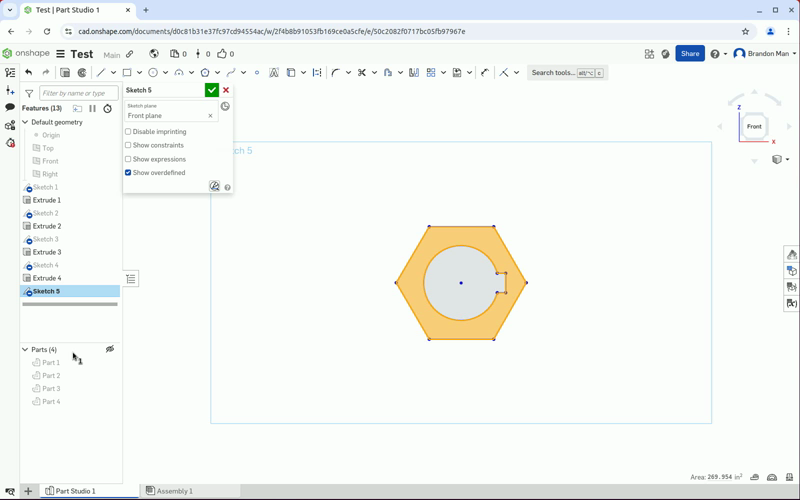
key(shift+y)
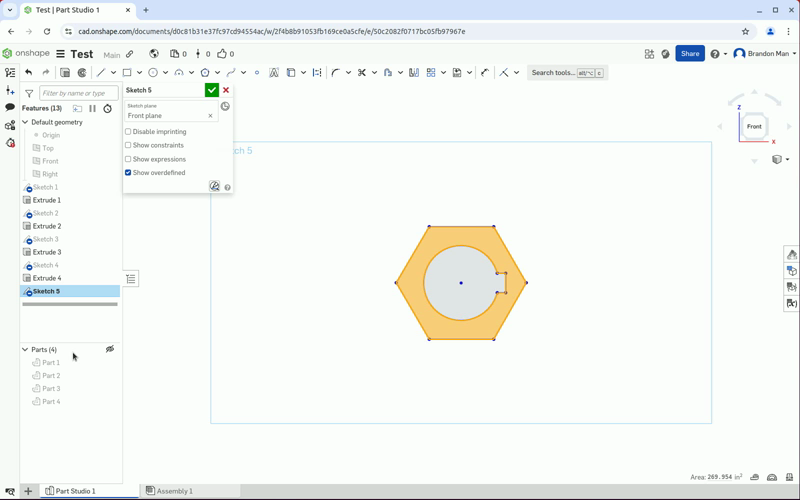
key(shift+e)
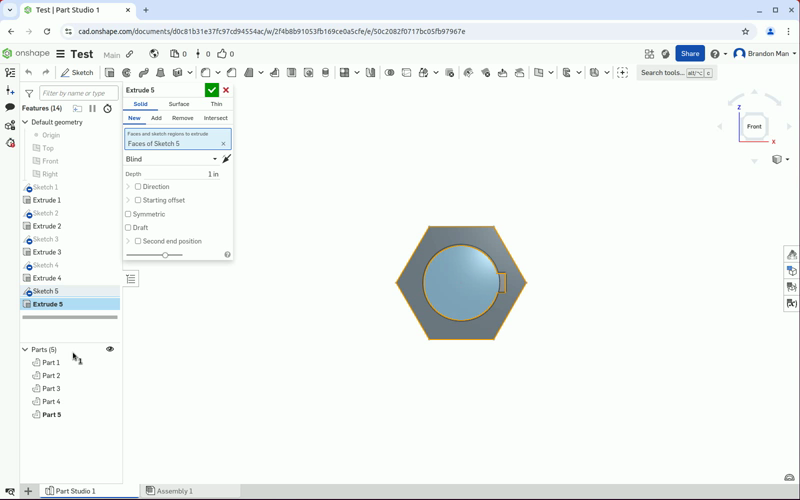
mouse_move(143, 106)
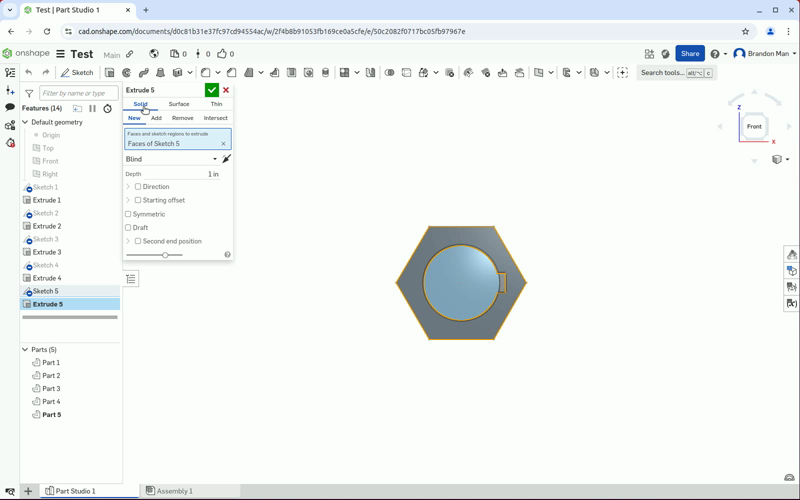
click(143, 106)
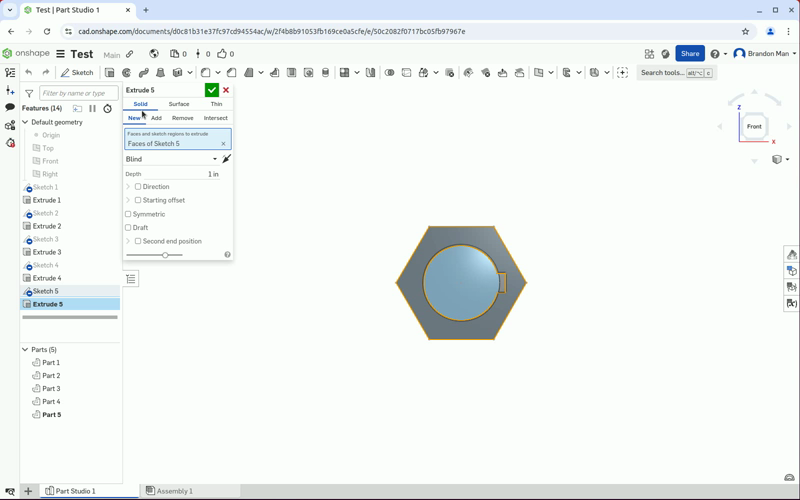
mouse_move(137, 120)
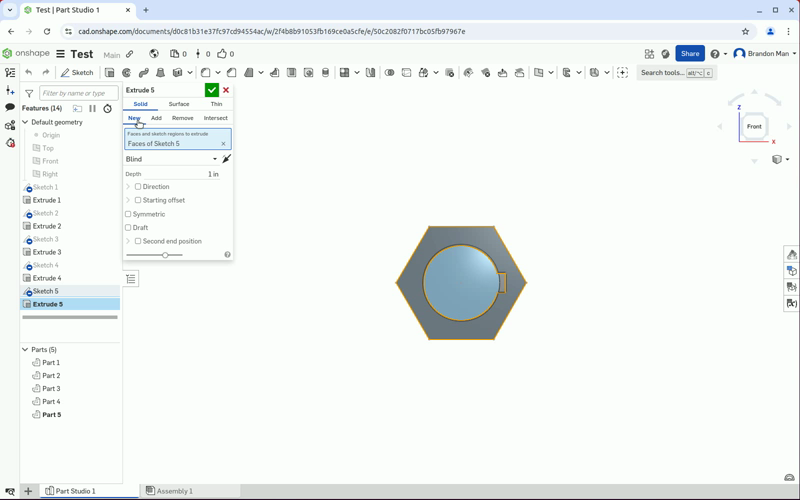
click(137, 120)
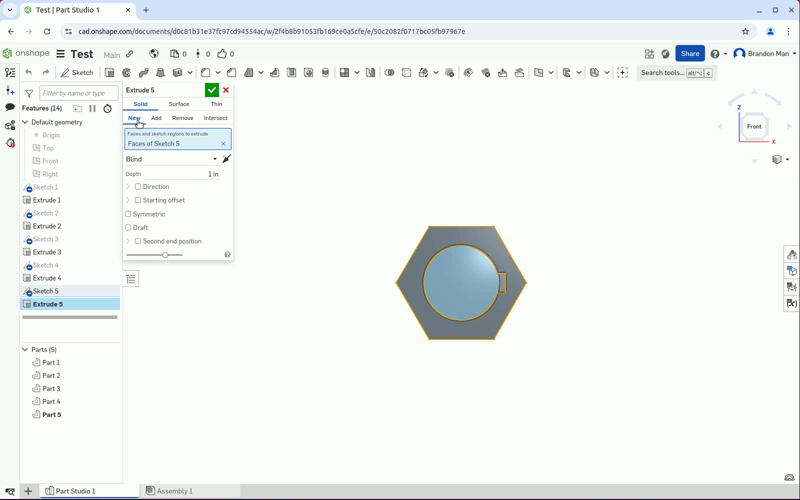
key(tab, 4)
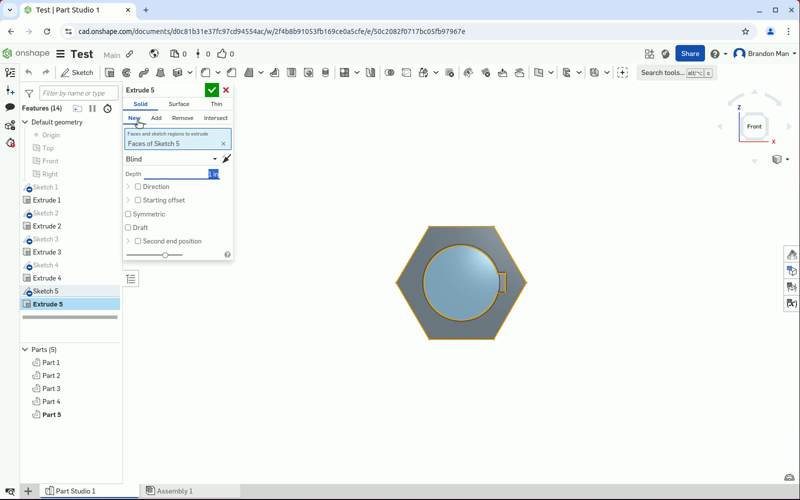
text(-7.703)
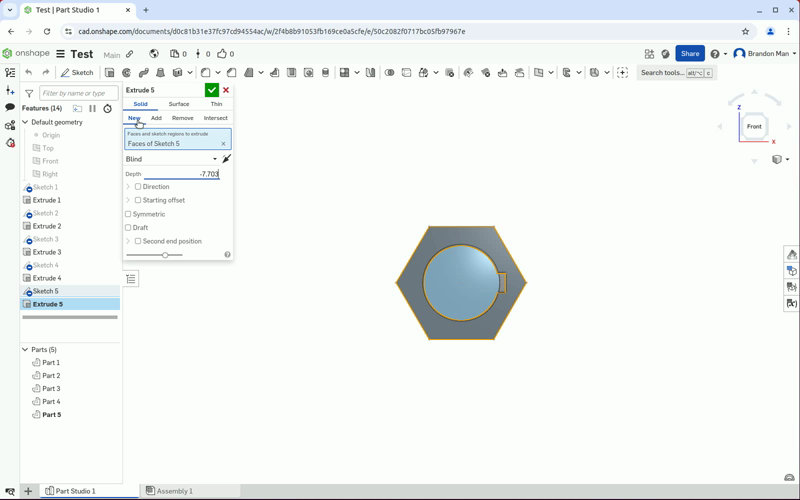
key(enter)
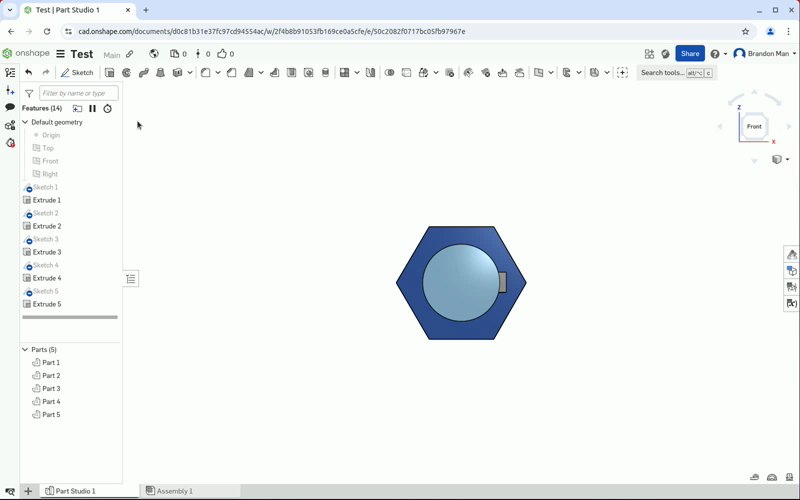
key(shift+h)
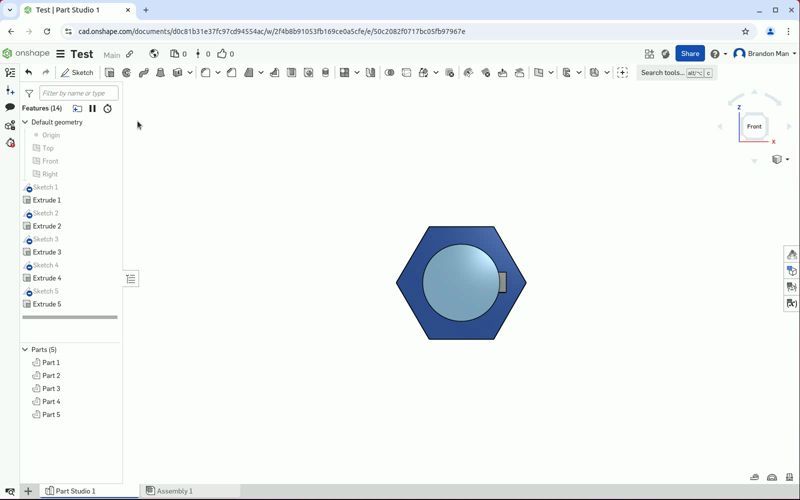
key(shift+h)
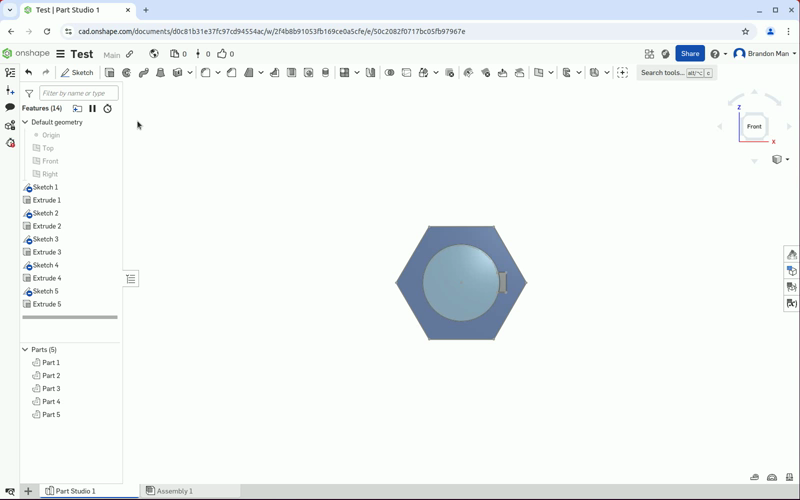
key(shift+7)
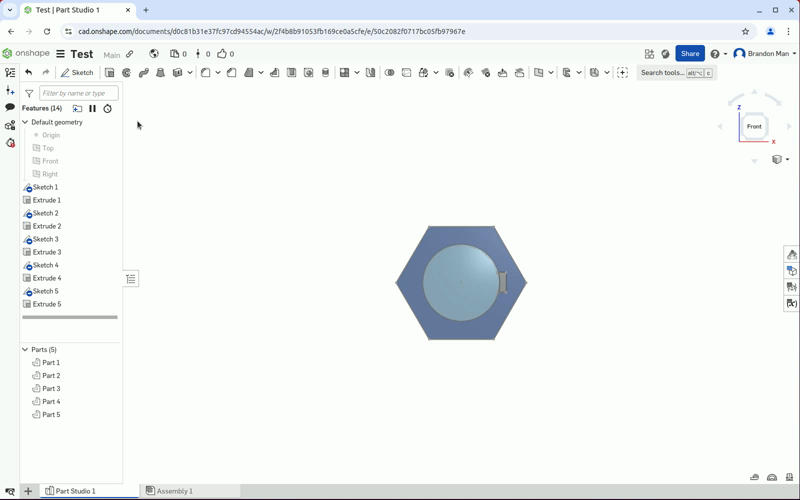
key(left, 2)
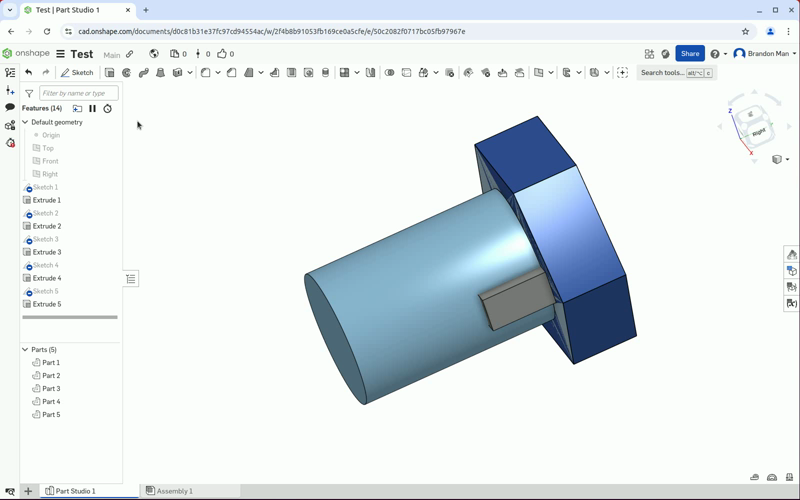
key(down, 2)
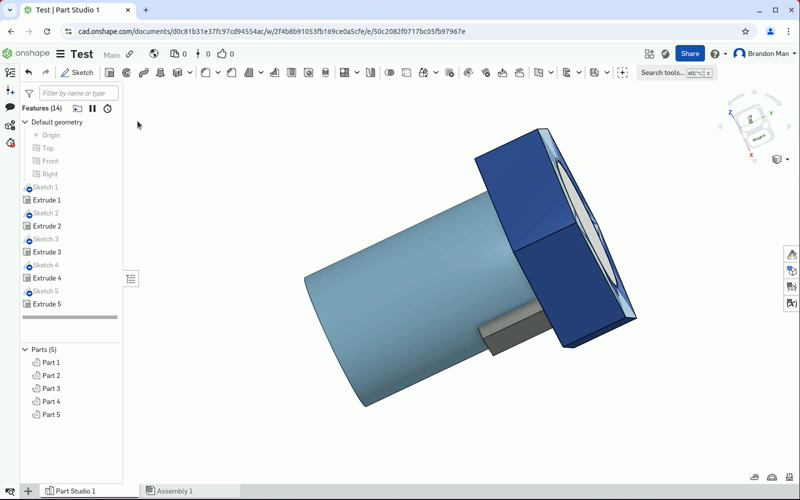
key(up, 2)
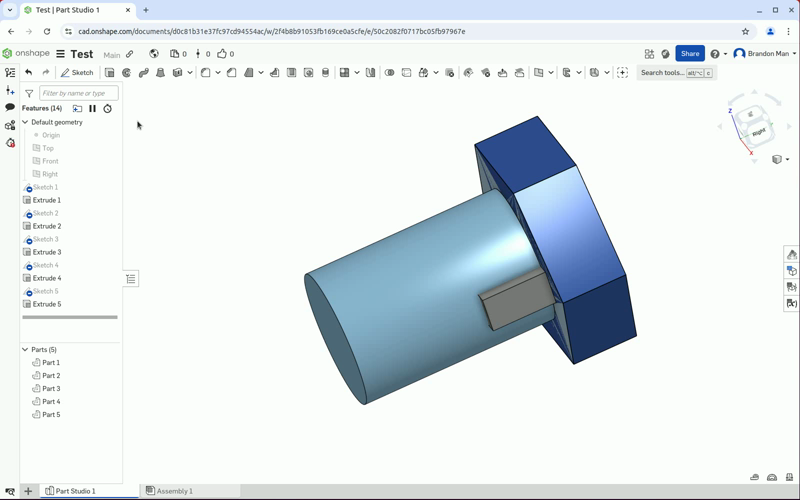
key(right, 2)
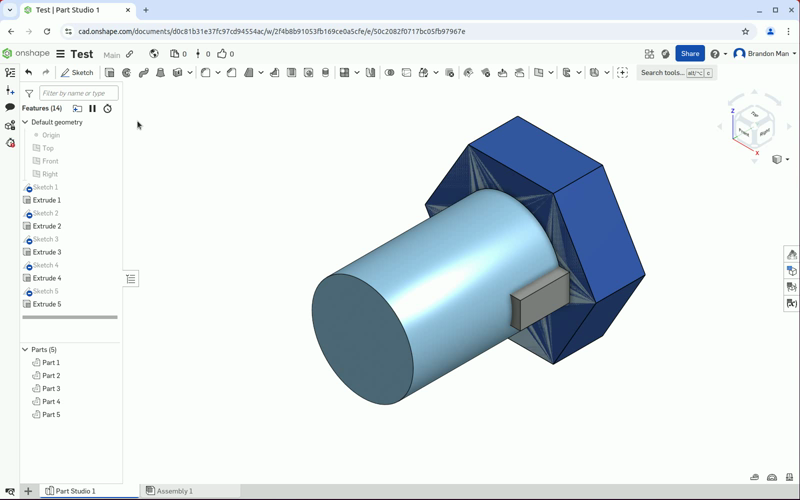
mouse_move(73, 189)
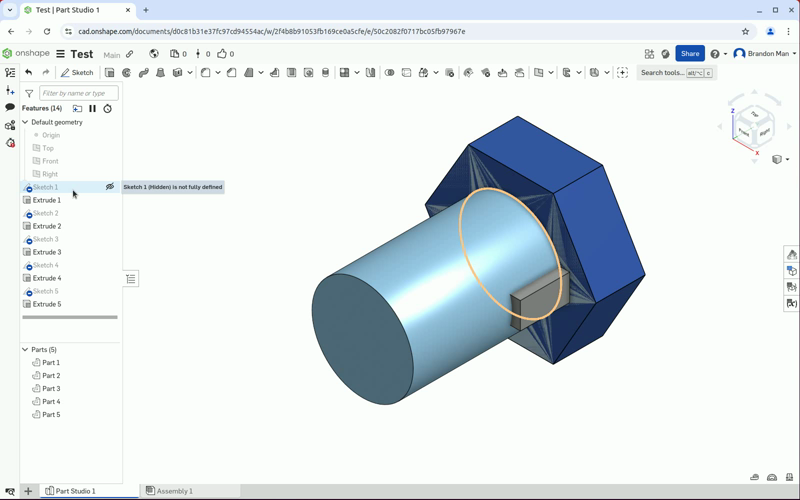
click(73, 189)